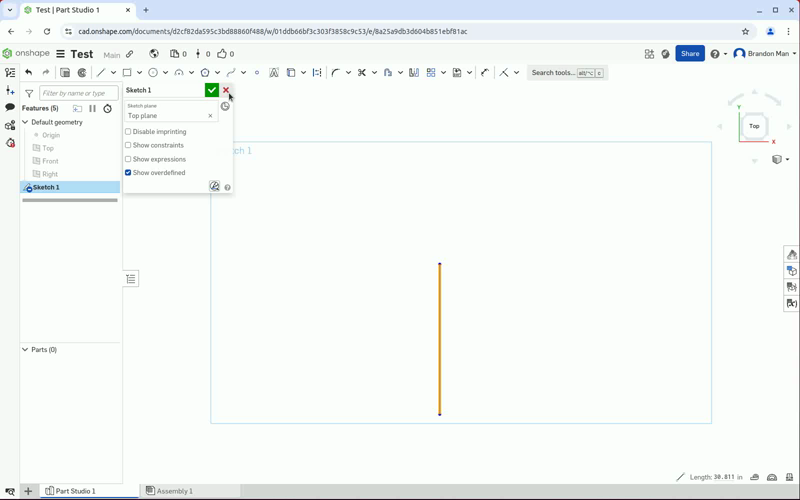
key(shift+h)
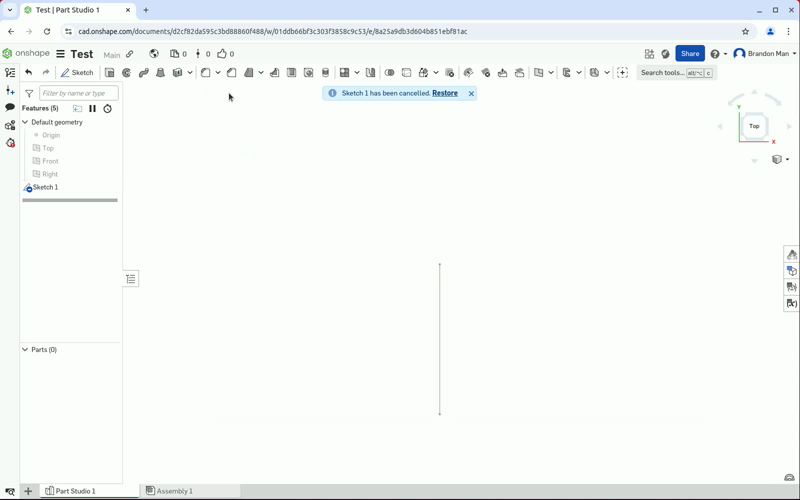
key(shift+s)
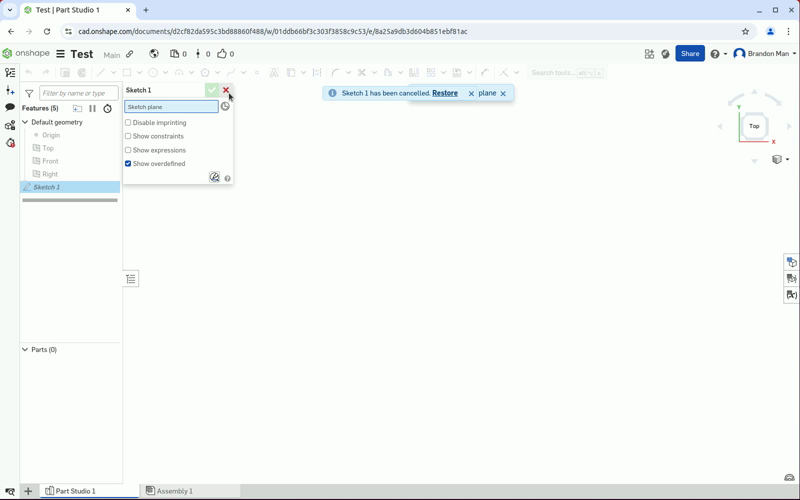
mouse_move(73, 150)
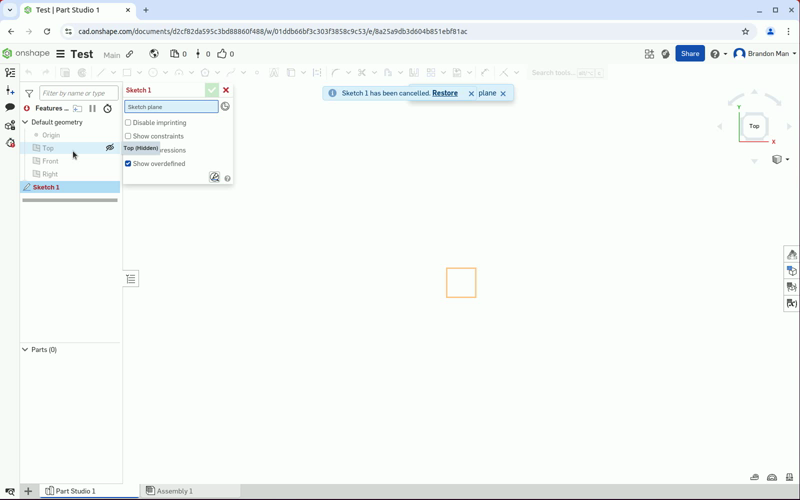
click(73, 150)
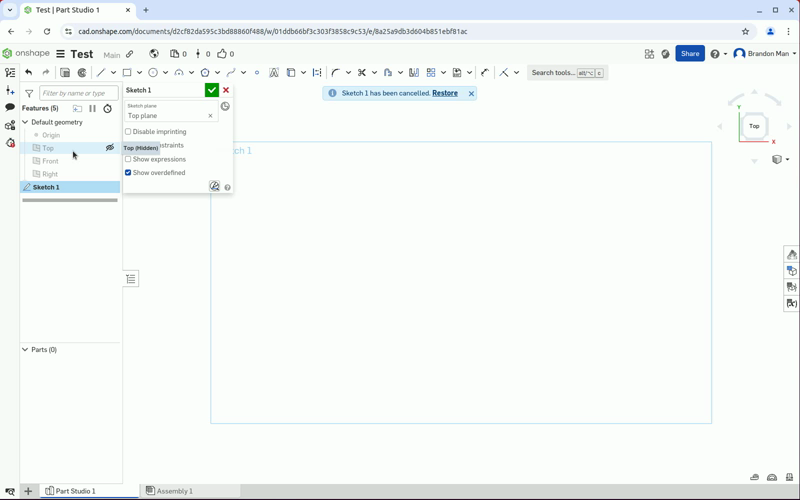
mouse_move(73, 352)
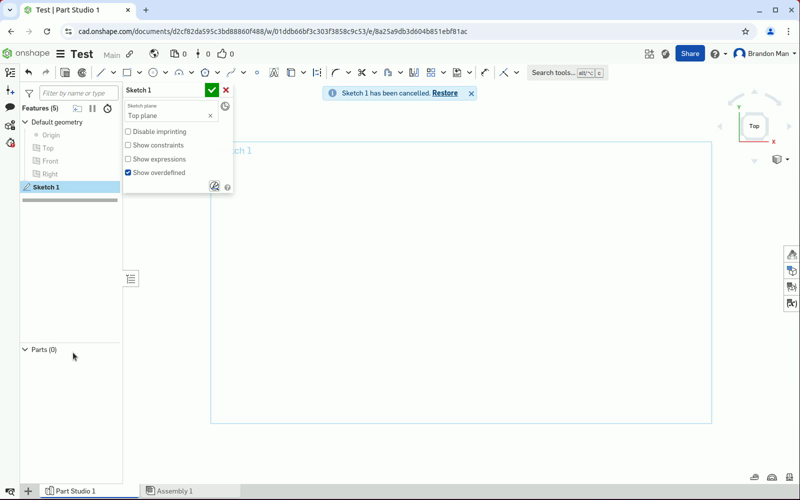
key(y)
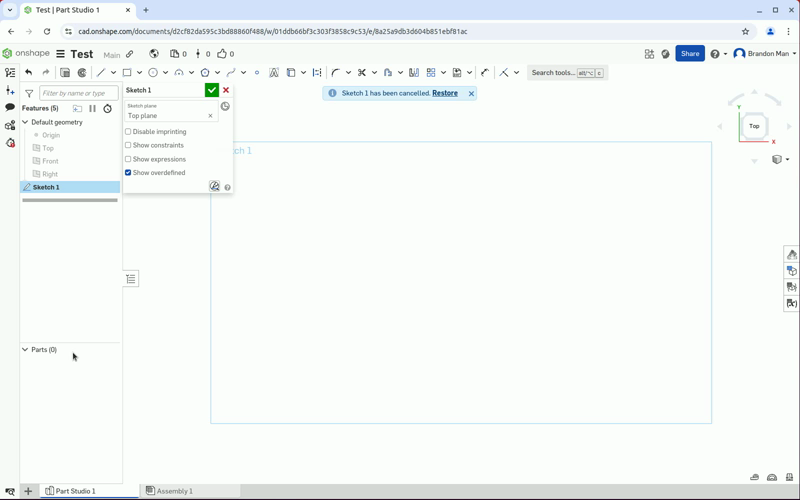
key(l)
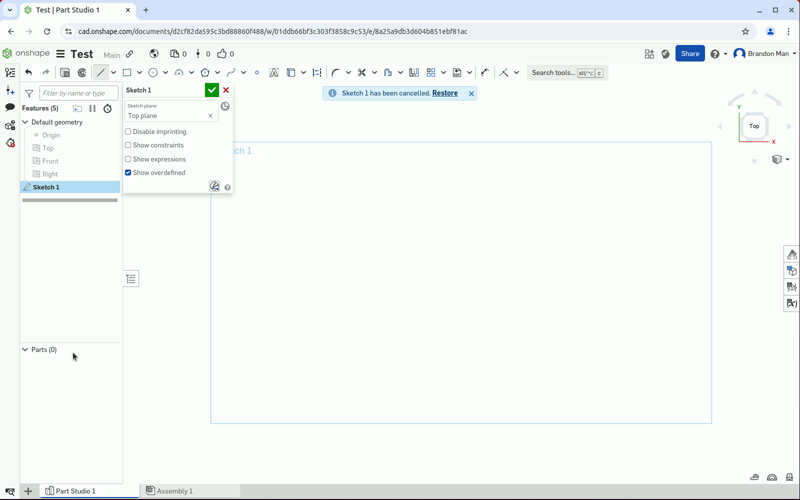
key_down(shift)
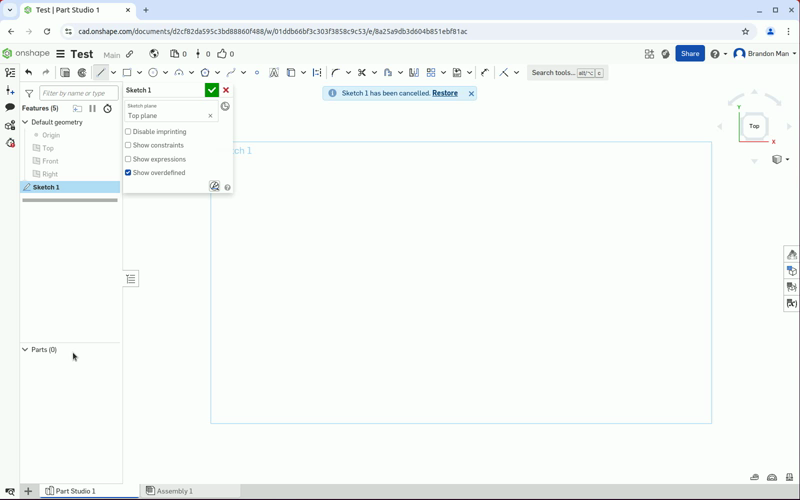
mouse_move(439, 254)
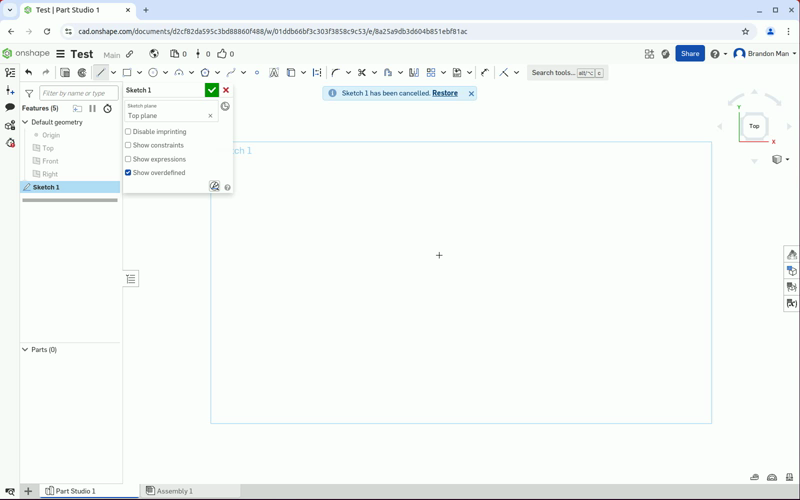
click(439, 254)
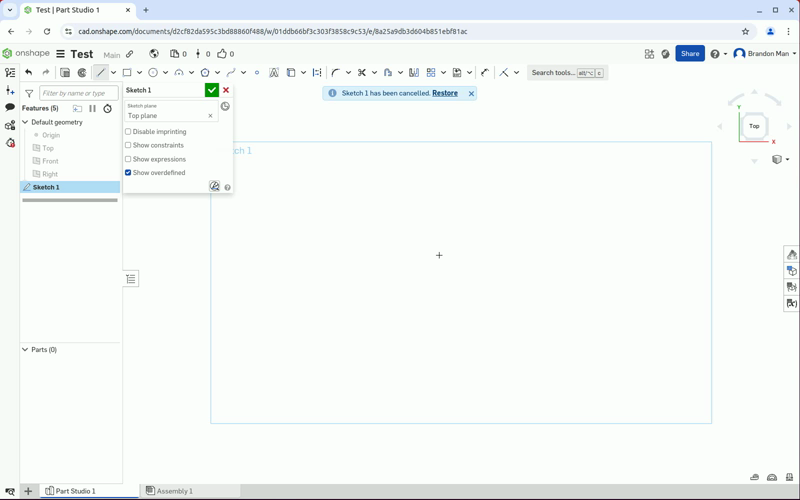
key_up(shift)
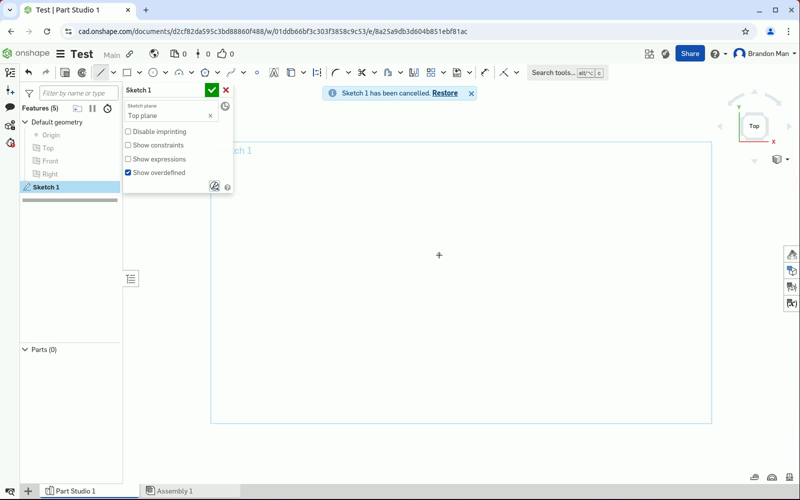
key_down(shift)
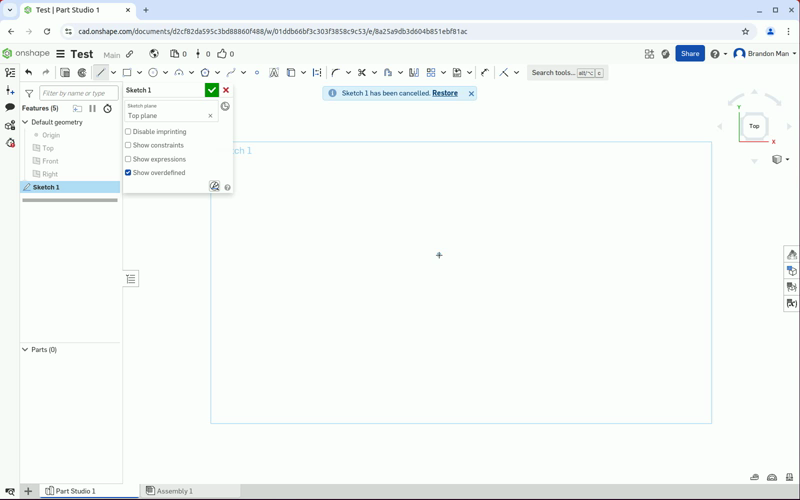
mouse_move(469, 254)
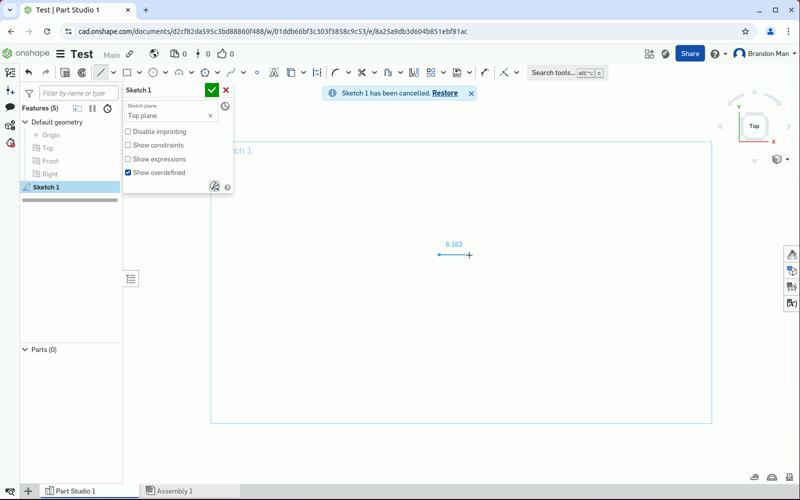
mouse_move(482, 254)
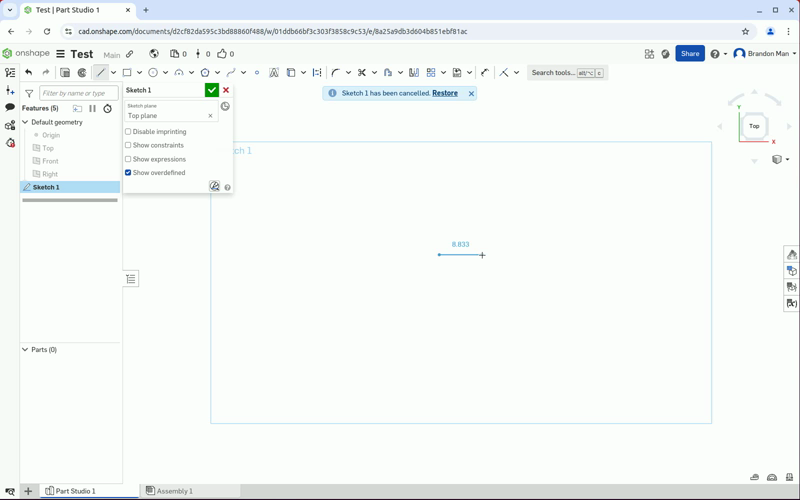
click(482, 254)
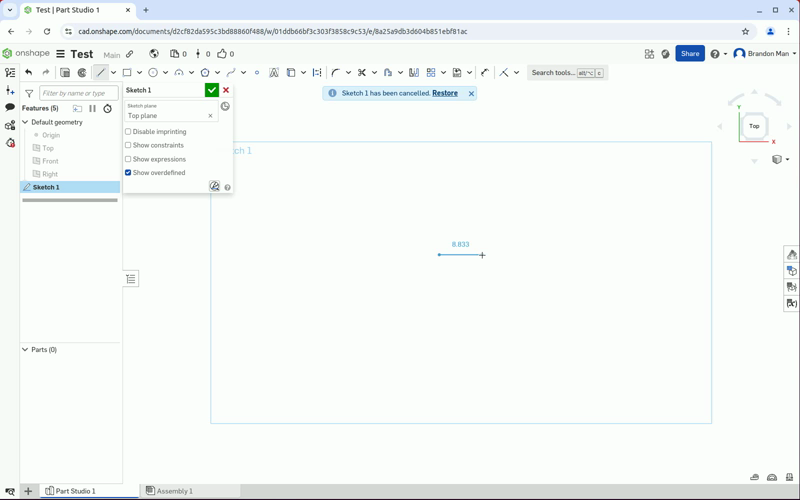
key_up(shift)
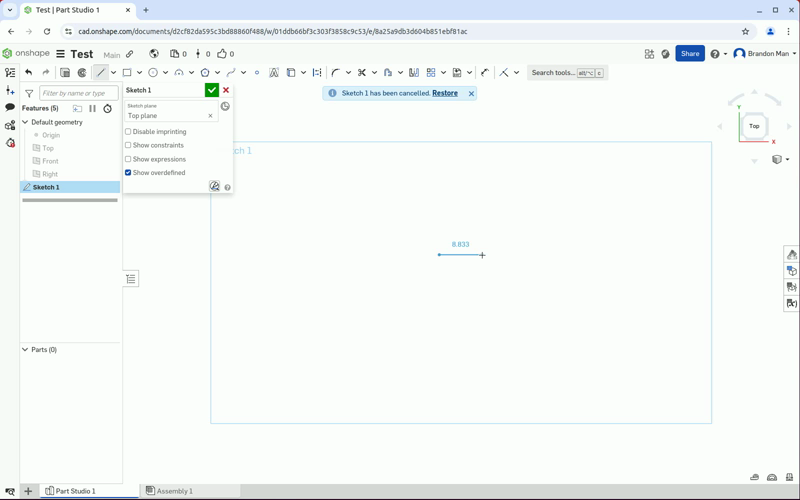
key_down(shift)
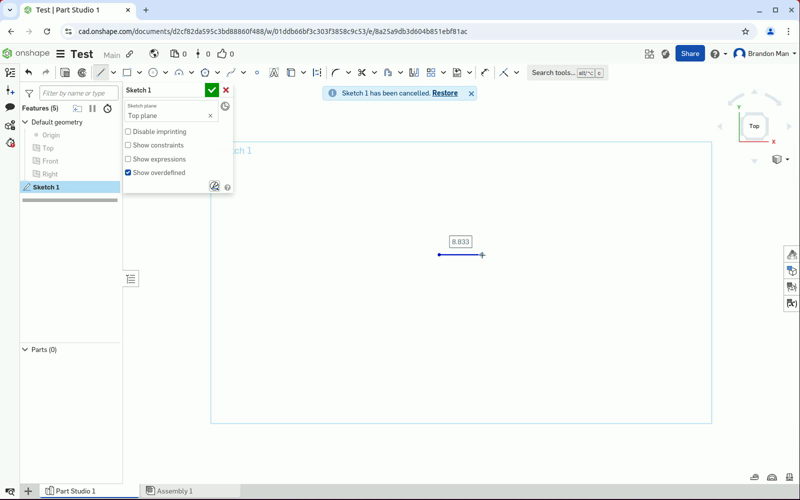
mouse_move(482, 170)
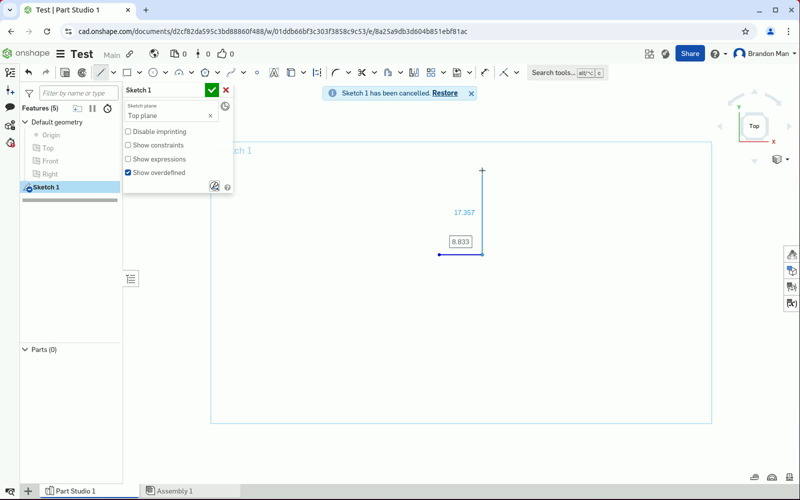
click(482, 170)
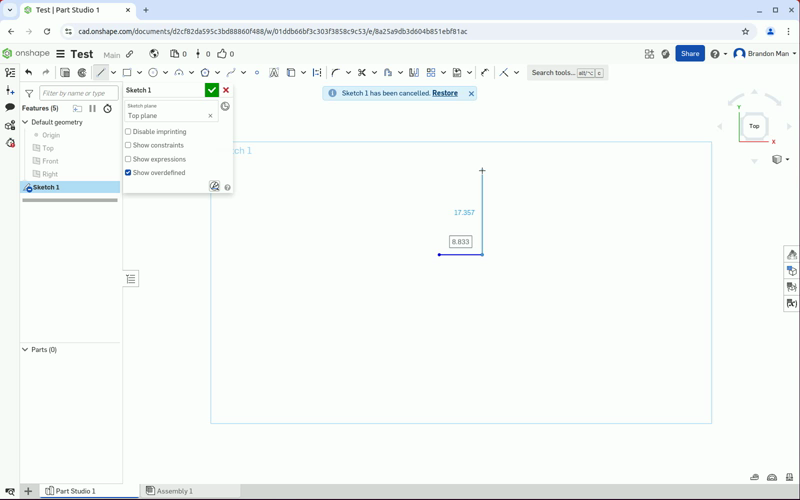
key_up(shift)
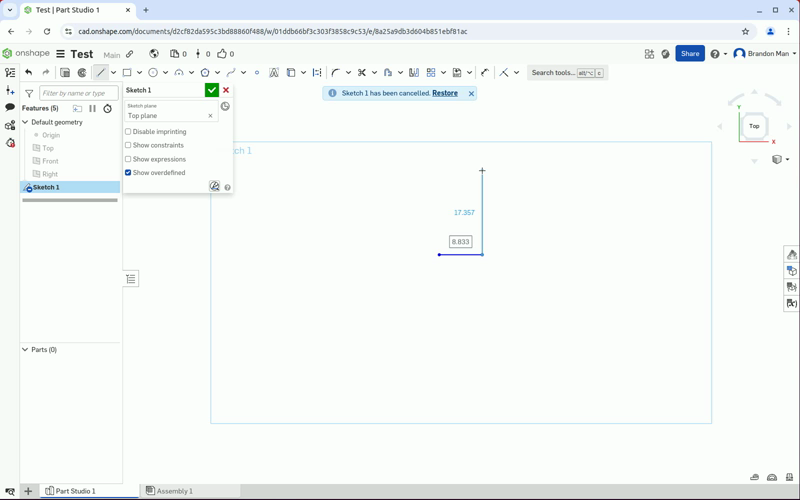
key_down(shift)
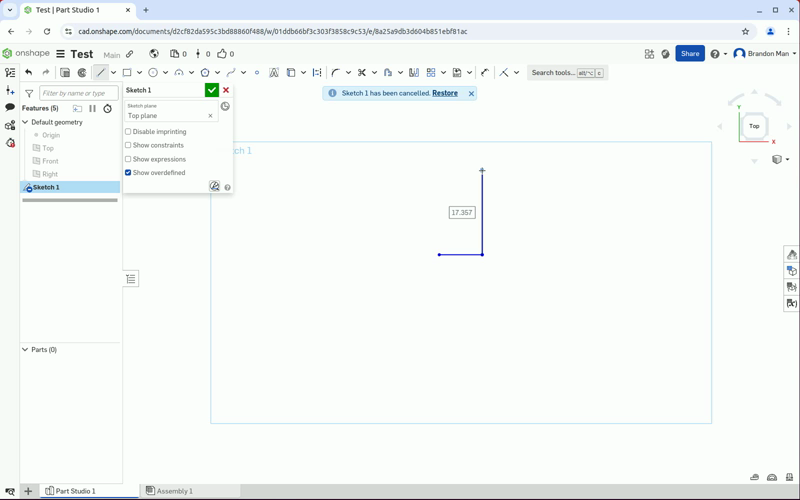
mouse_move(512, 170)
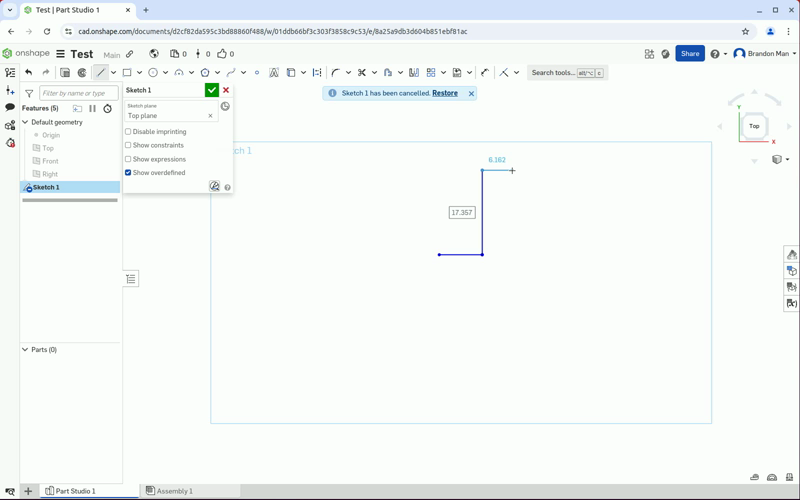
mouse_move(439, 170)
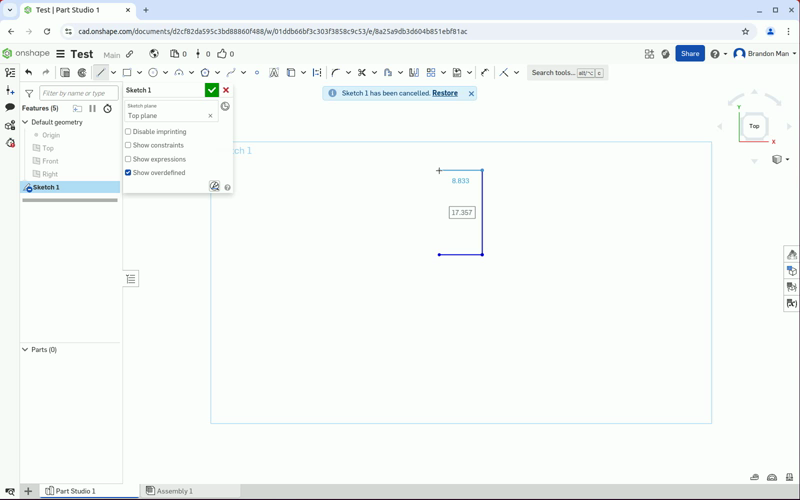
click(439, 170)
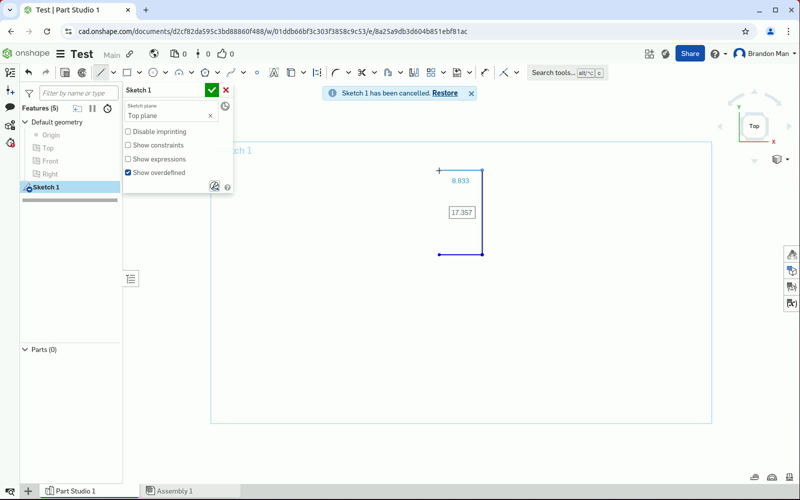
key_up(shift)
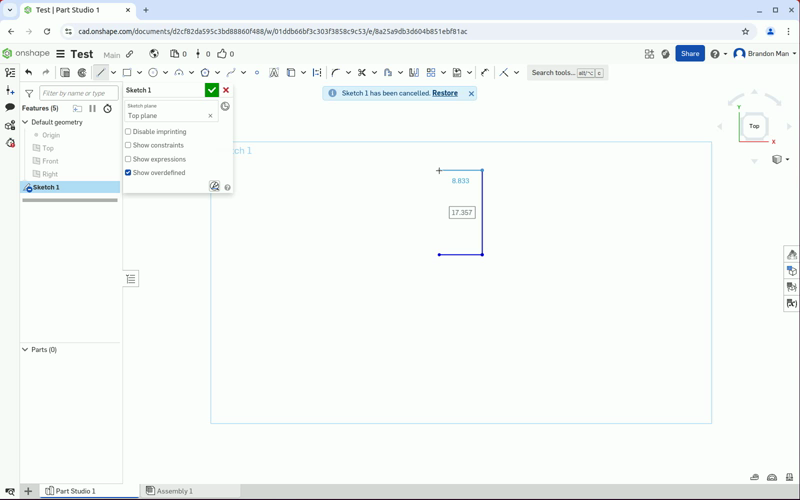
key_down(shift)
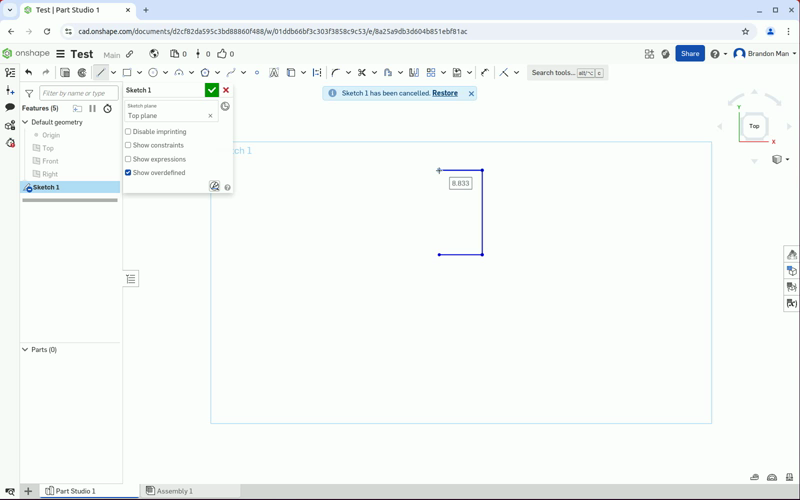
mouse_move(439, 254)
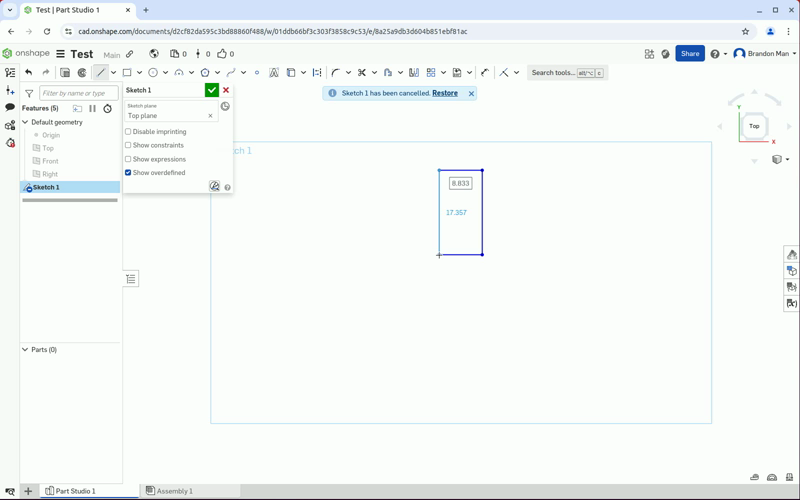
key_up(shift)
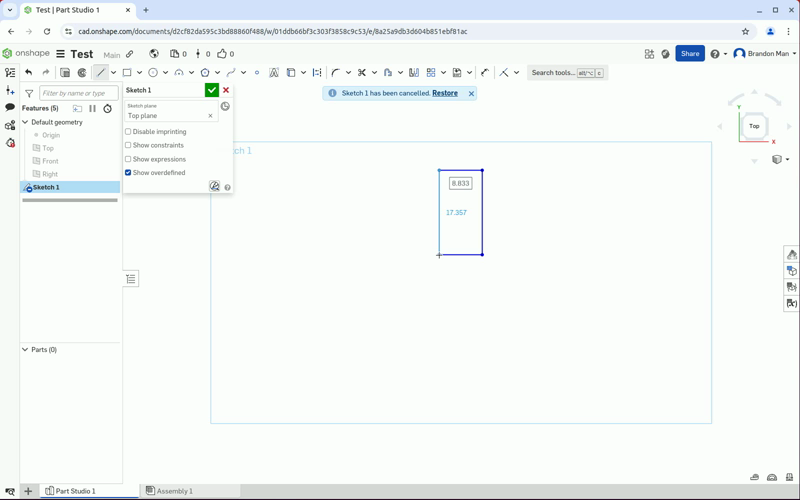
click(439, 254)
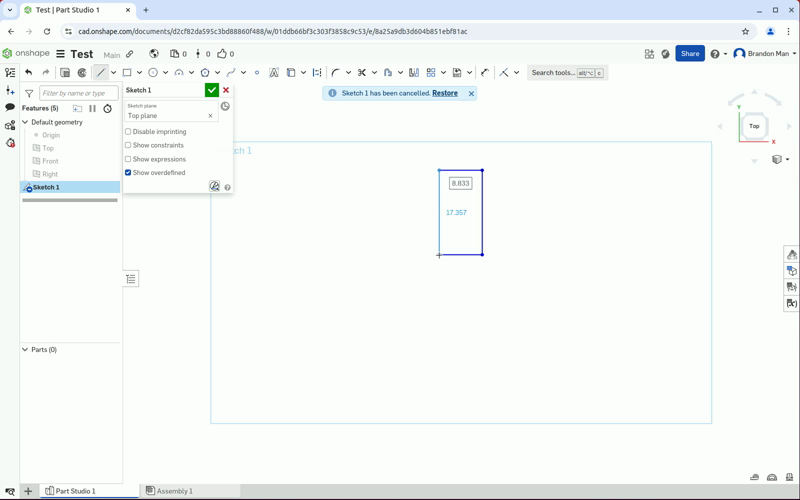
key(esc)
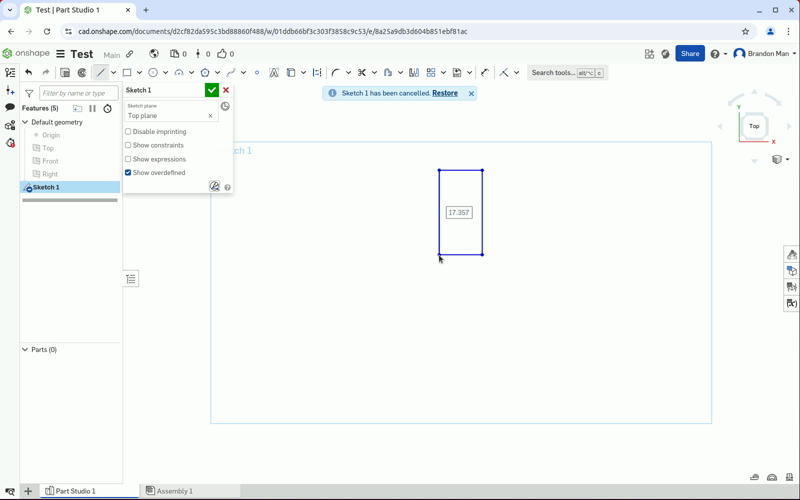
key(c)
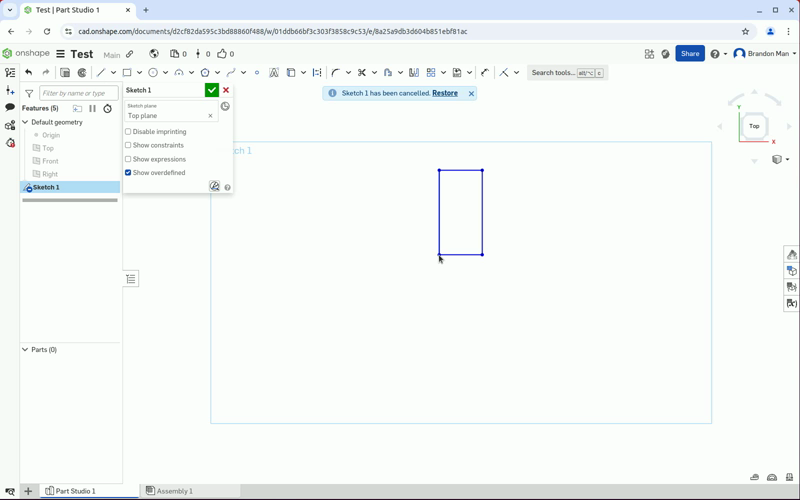
key_down(shift)
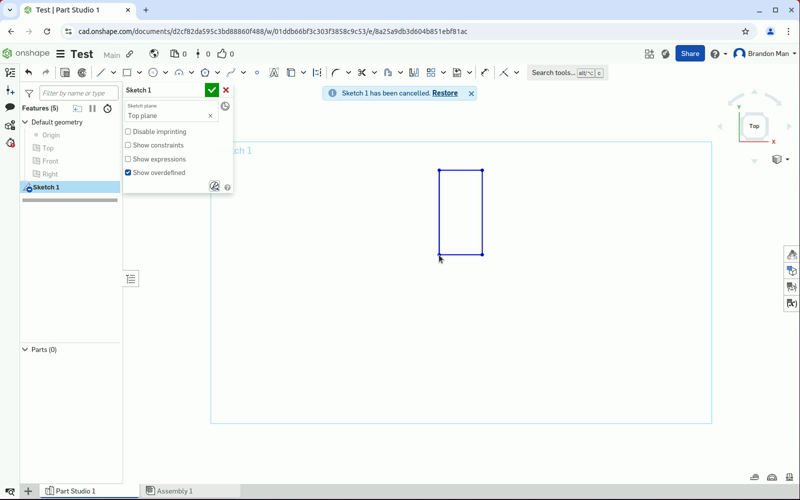
mouse_move(461, 191)
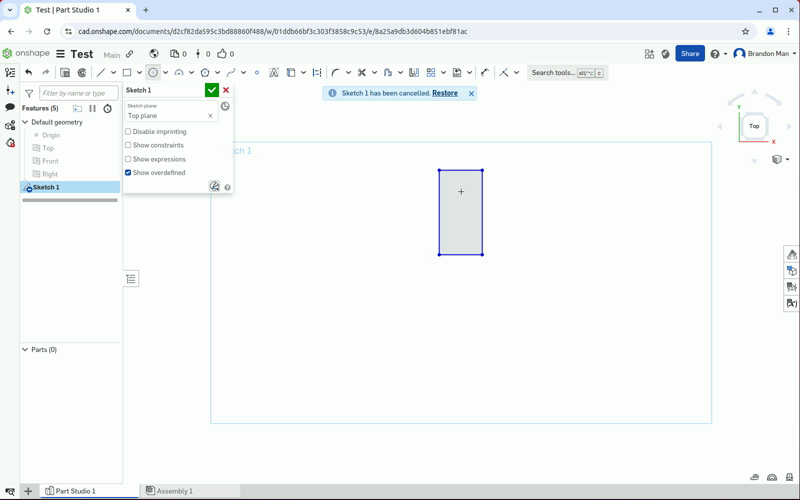
click(461, 191)
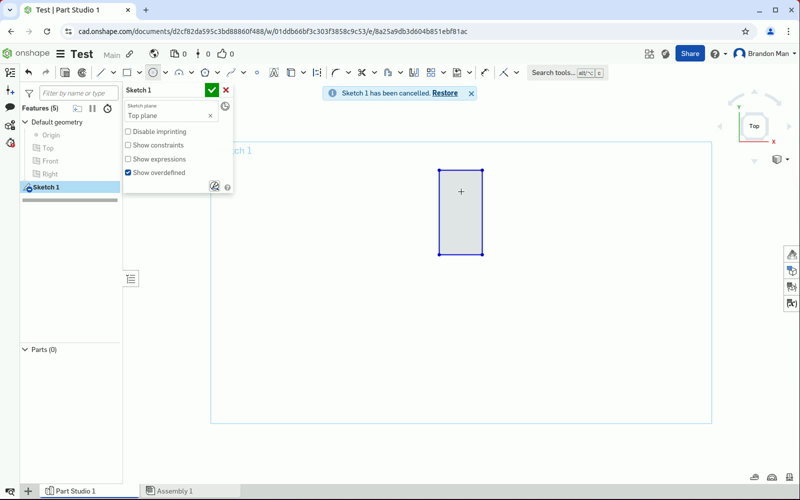
key_up(shift)
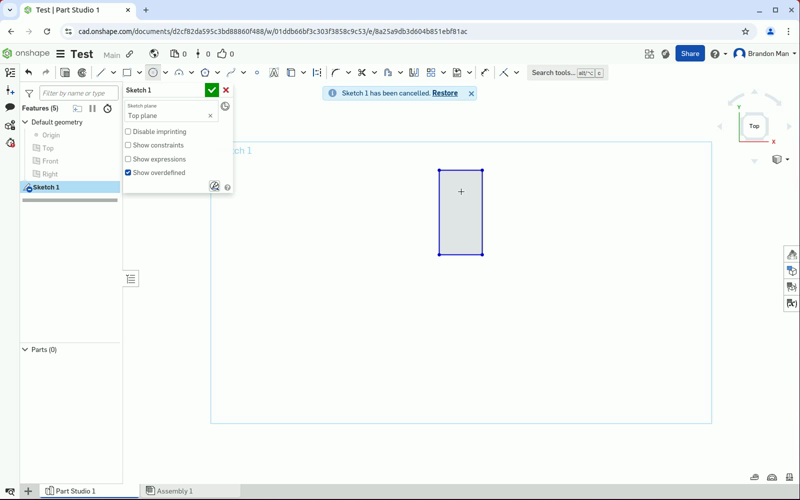
mouse_move(468, 191)
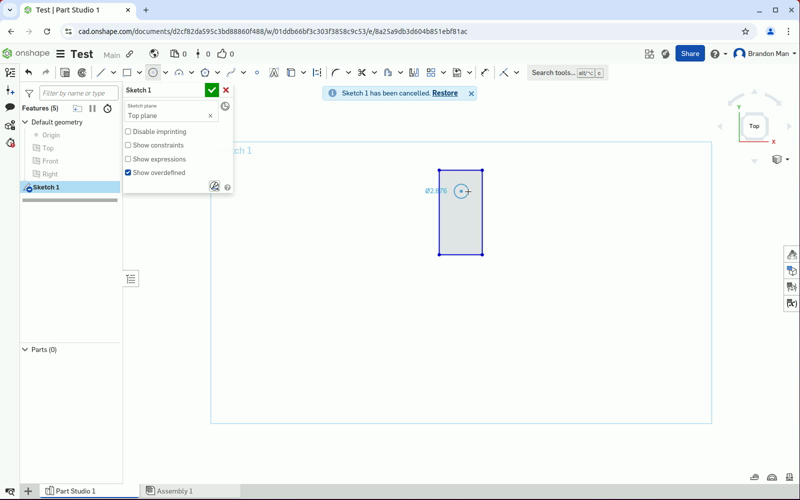
click(468, 191)
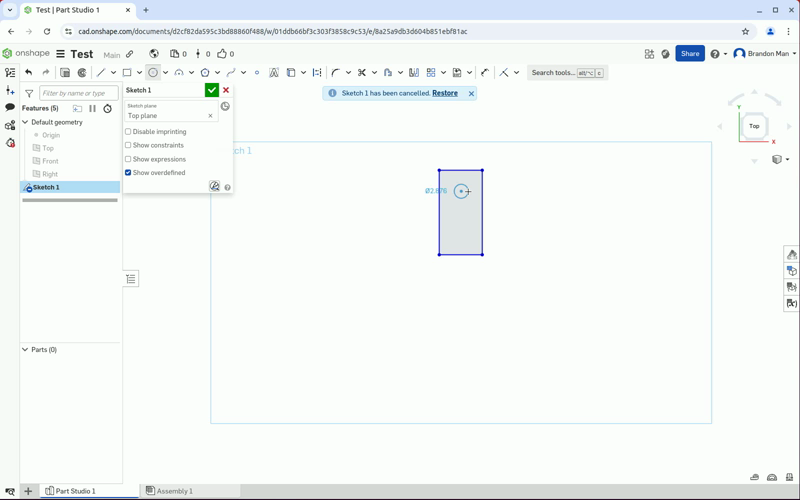
key(esc)
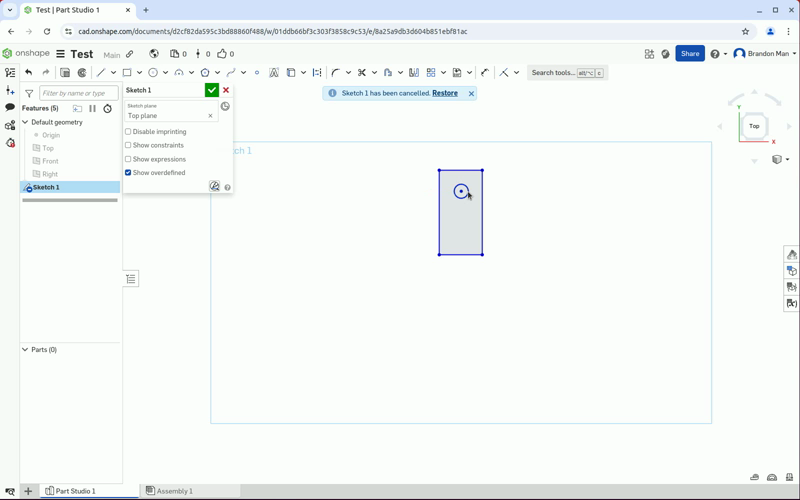
mouse_move(457, 244)
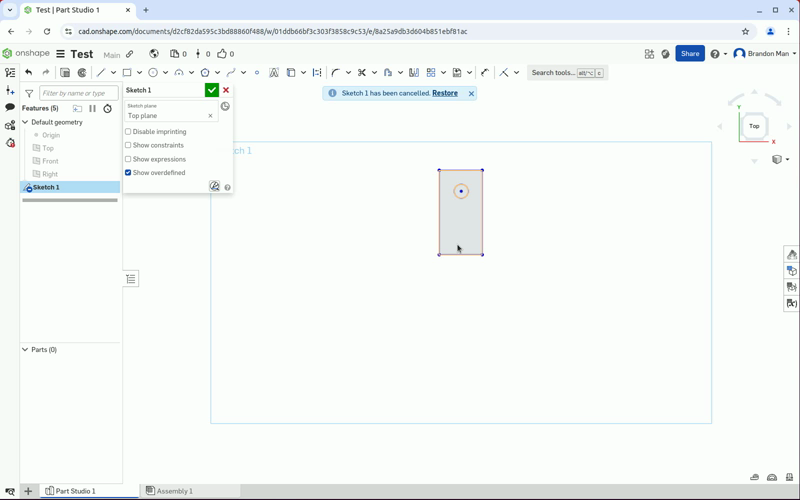
click(457, 244)
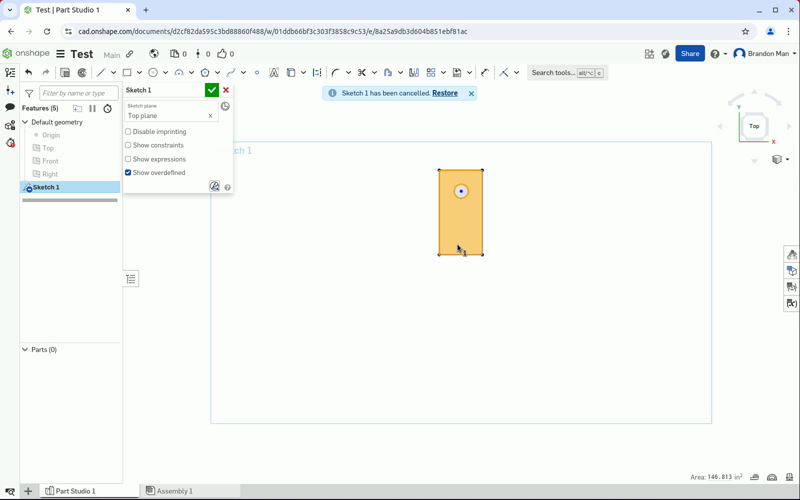
mouse_move(73, 352)
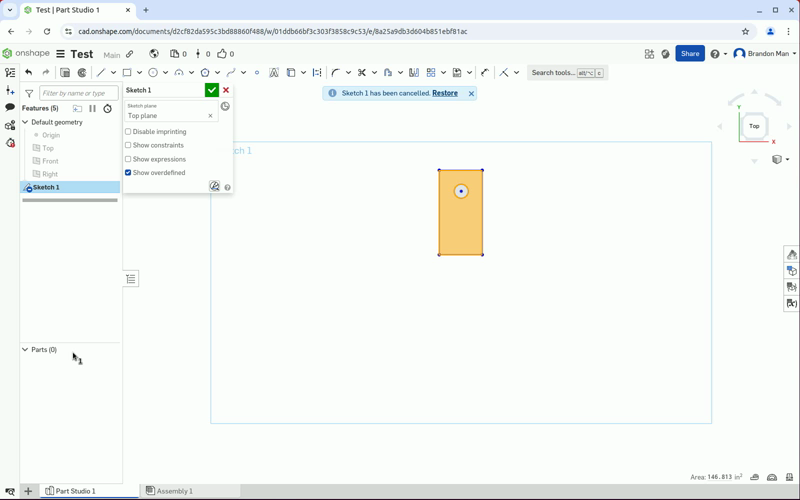
key(shift+y)
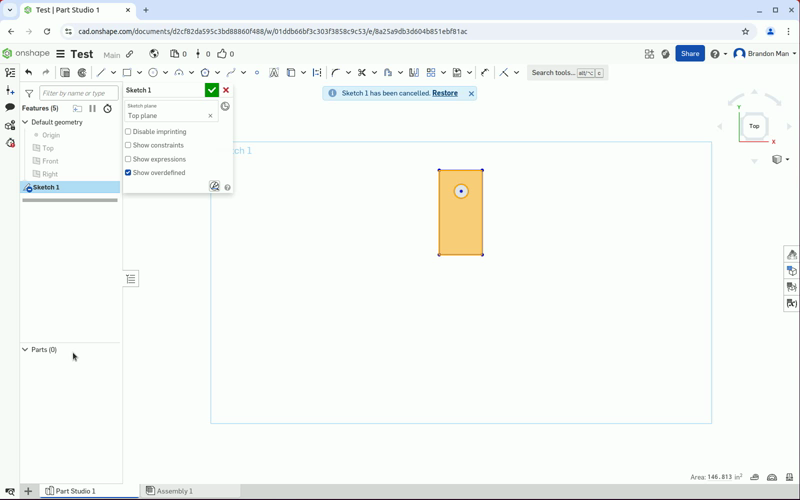
key(shift+e)
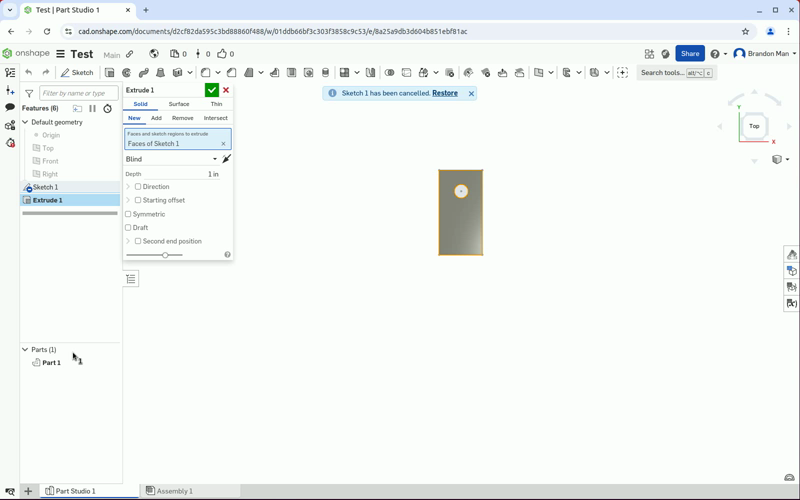
mouse_move(143, 106)
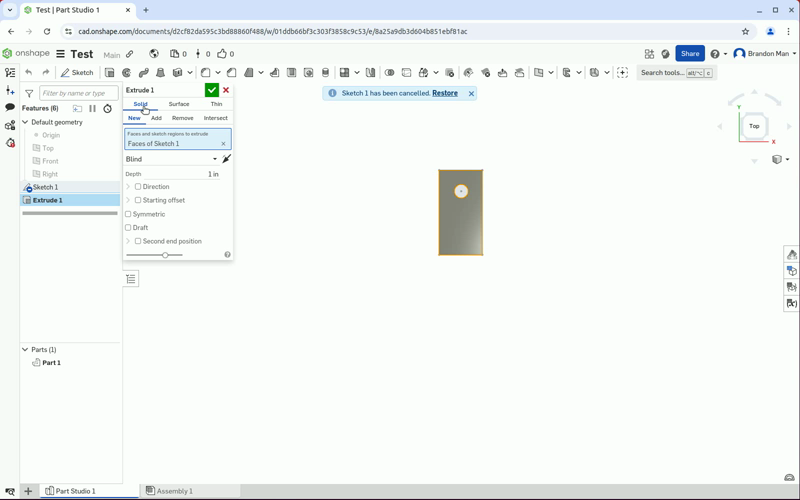
click(143, 106)
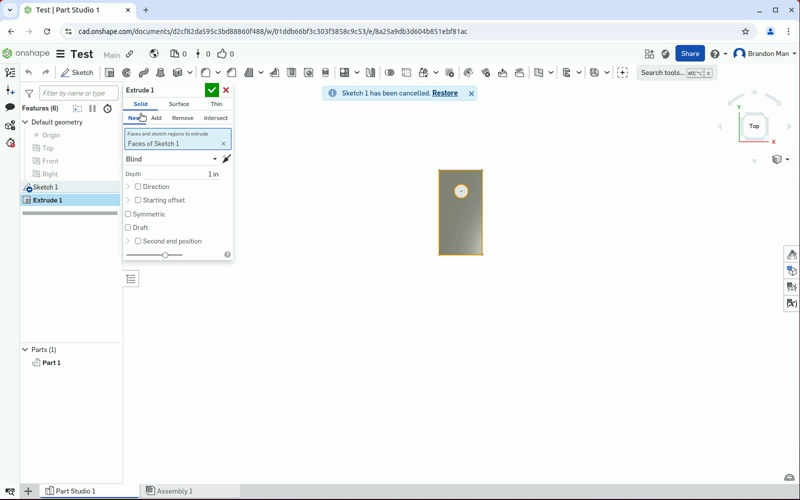
mouse_move(137, 120)
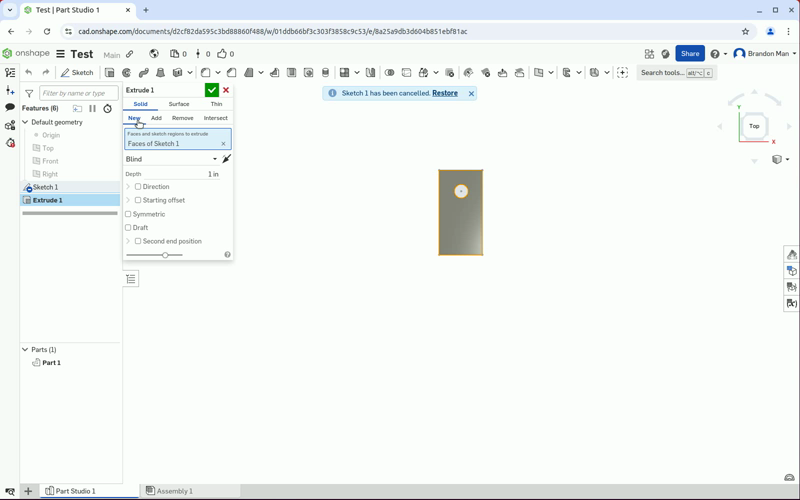
click(137, 120)
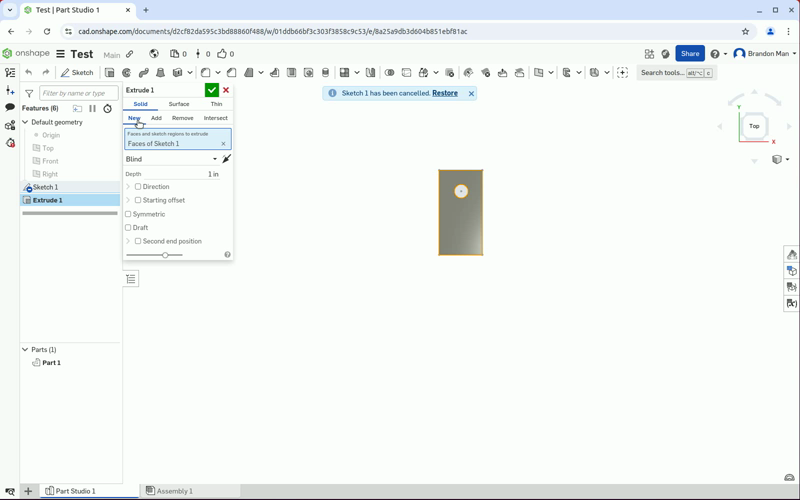
key(tab, 4)
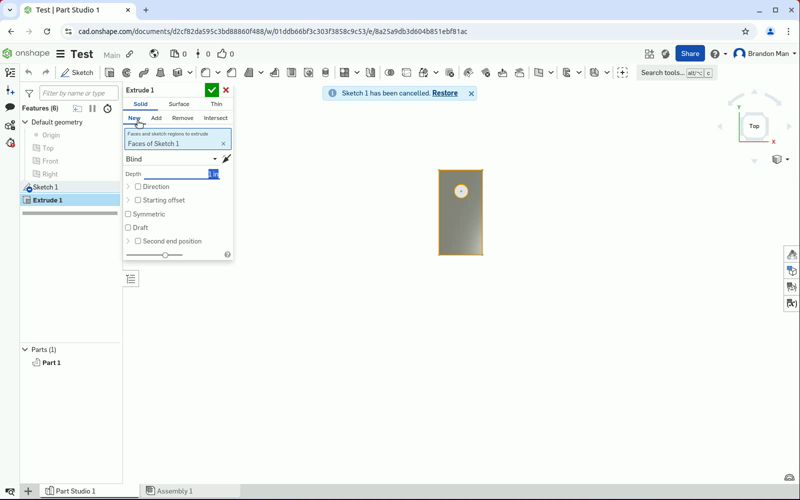
text(5.777)
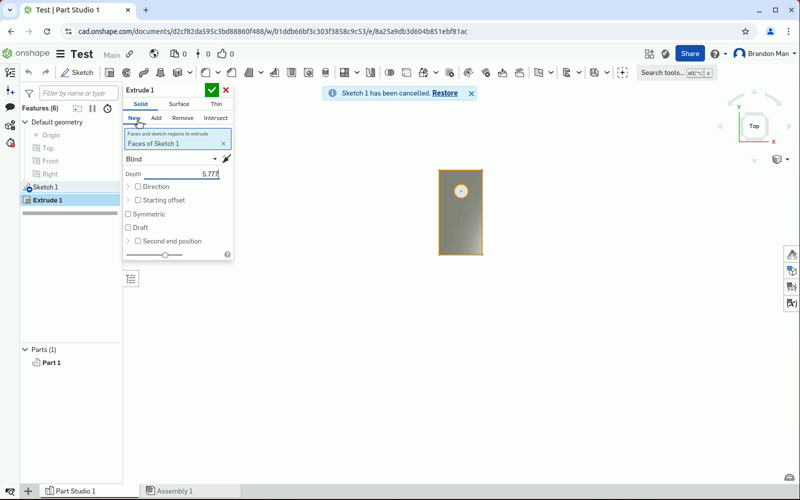
key(enter)
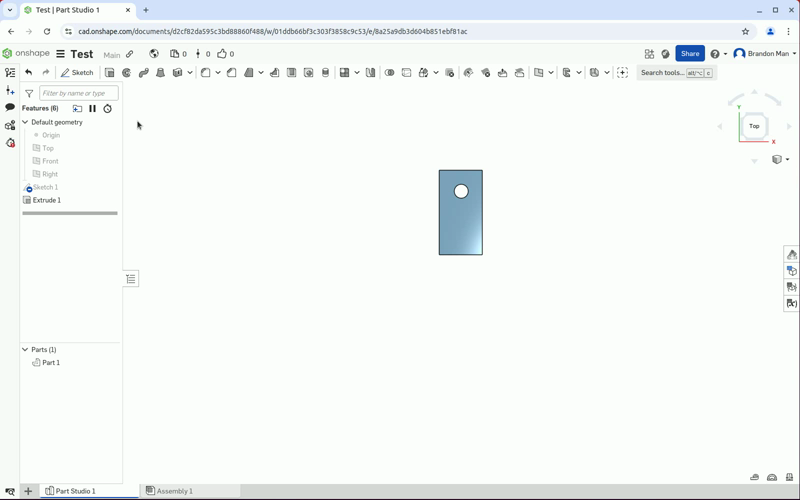
key(shift+h)
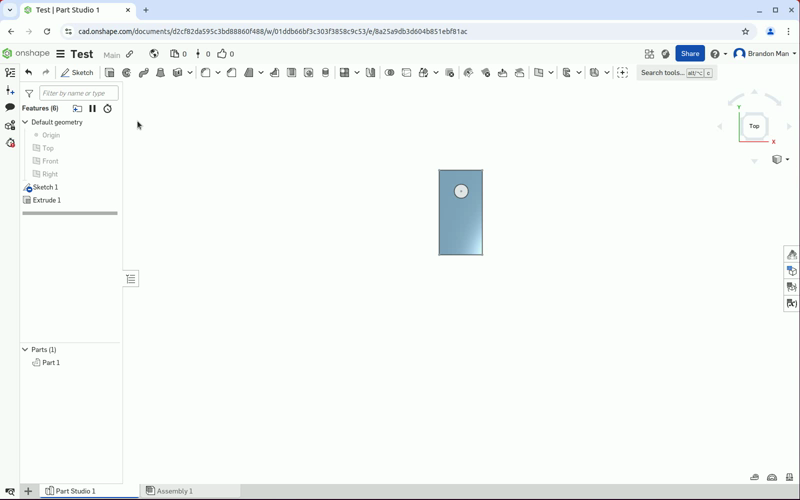
key(shift+h)
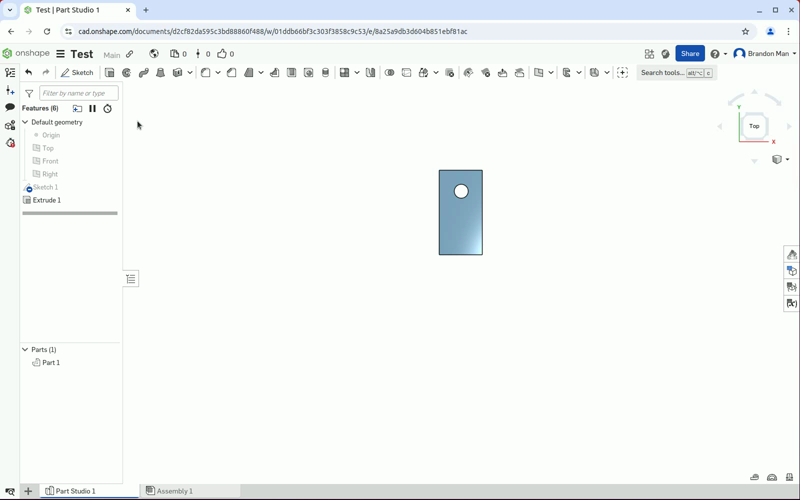
mouse_move(73, 189)
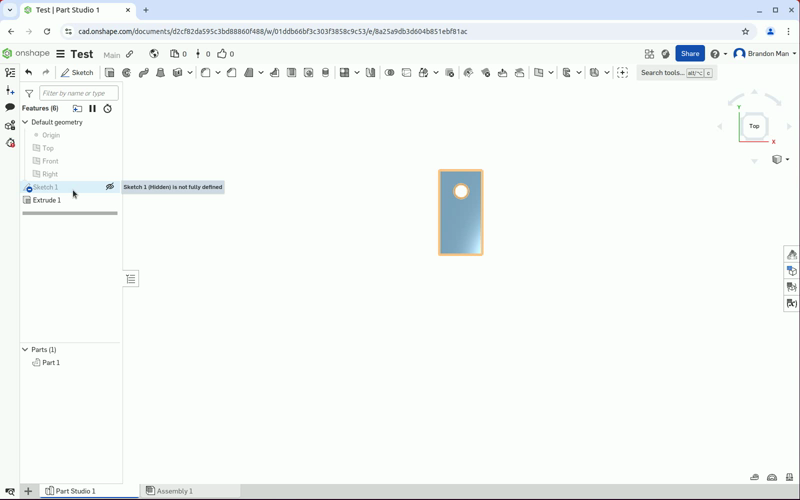
click(73, 189)
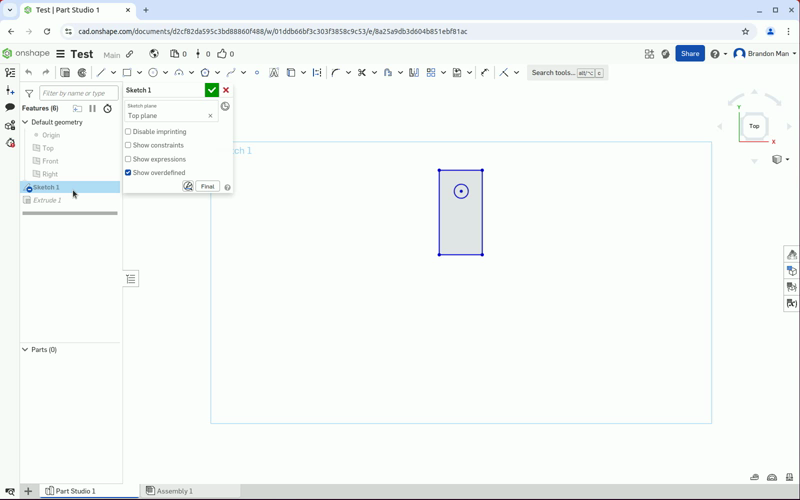
mouse_move(229, 92)
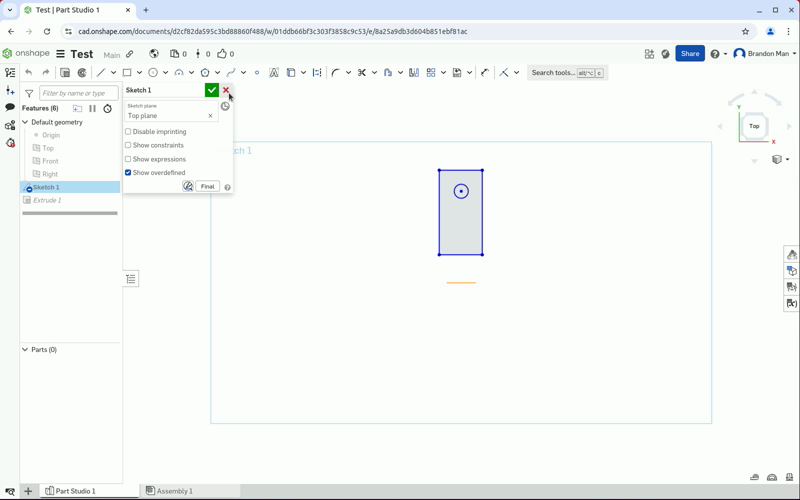
click(229, 92)
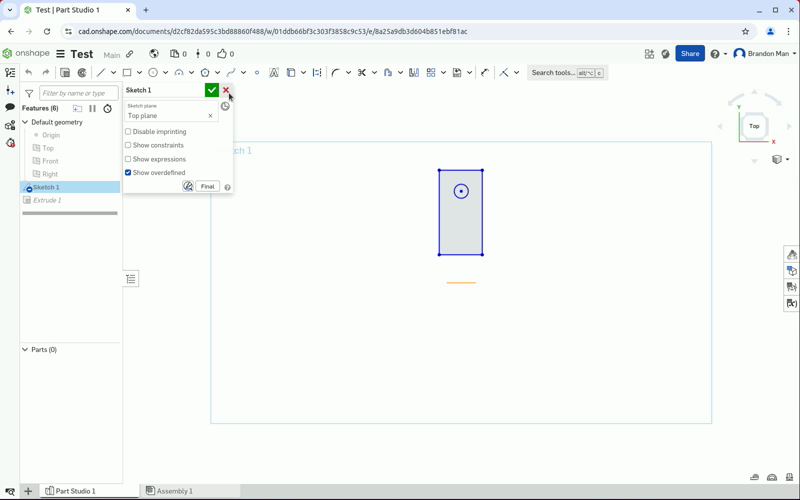
key(shift+s)
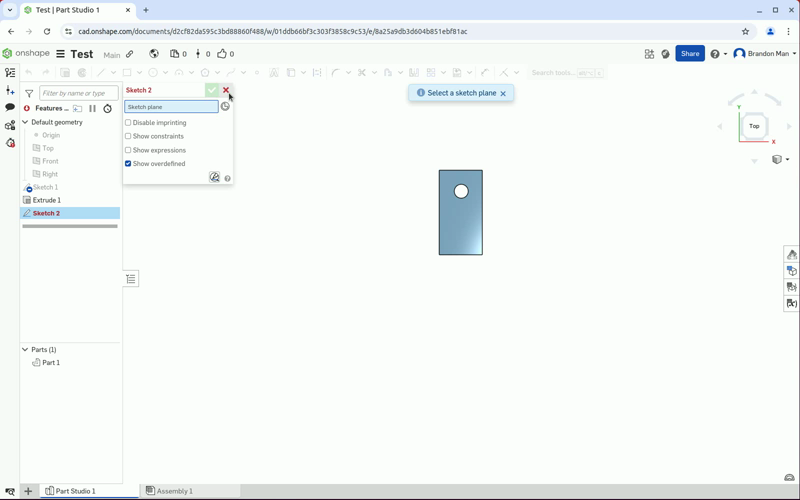
mouse_move(73, 150)
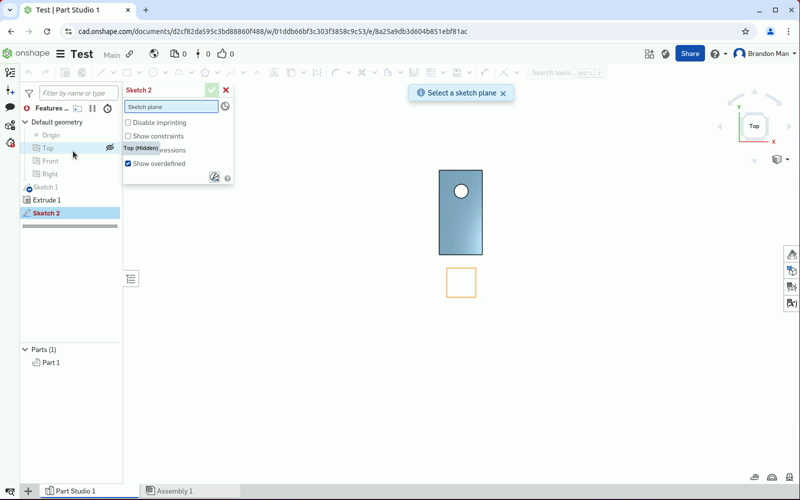
click(73, 150)
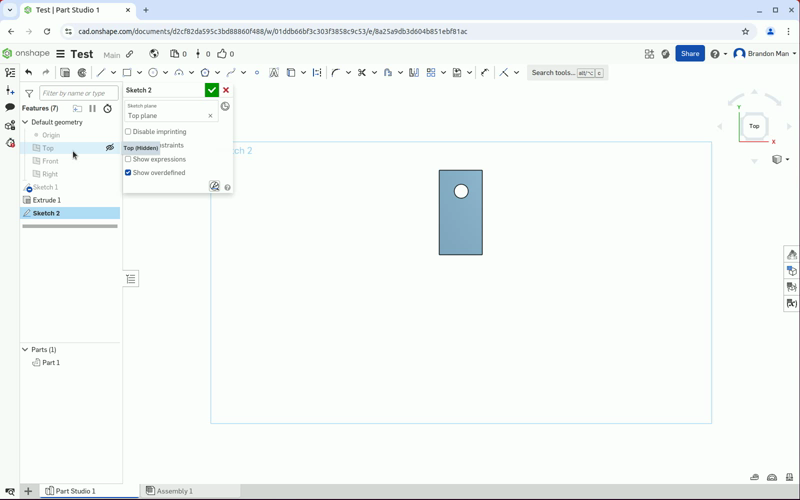
mouse_move(73, 352)
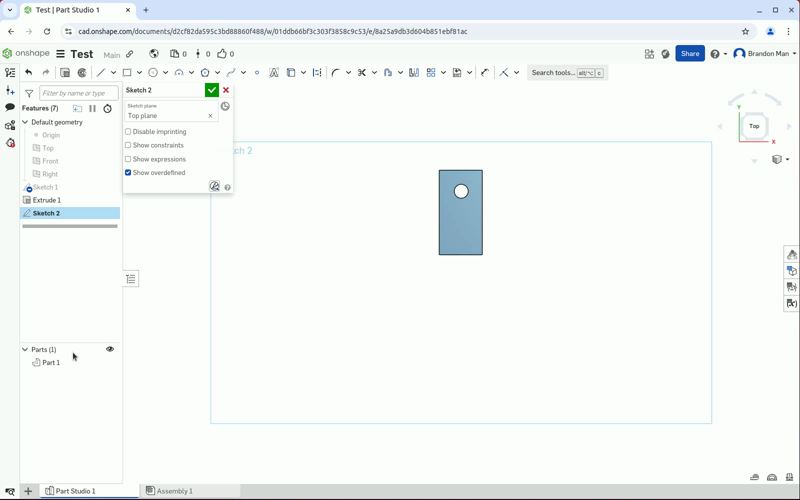
key(y)
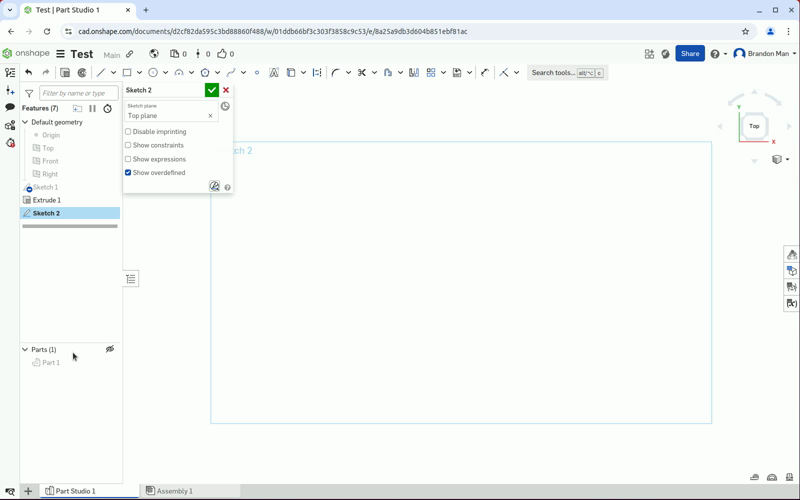
key(l)
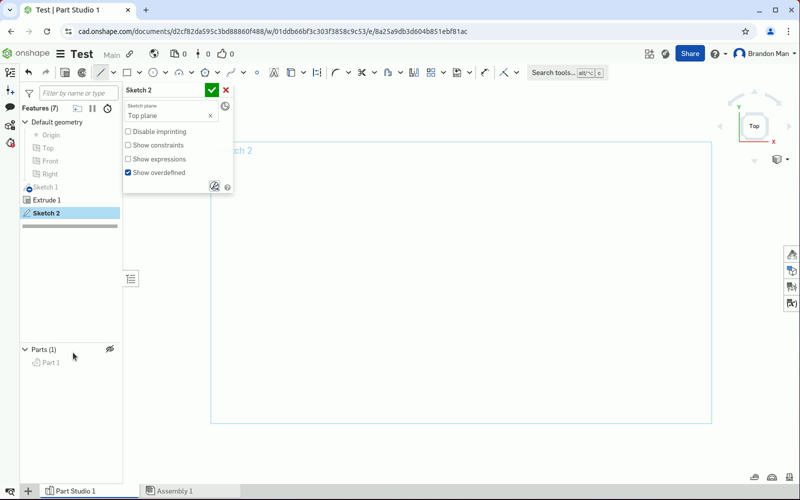
key_down(shift)
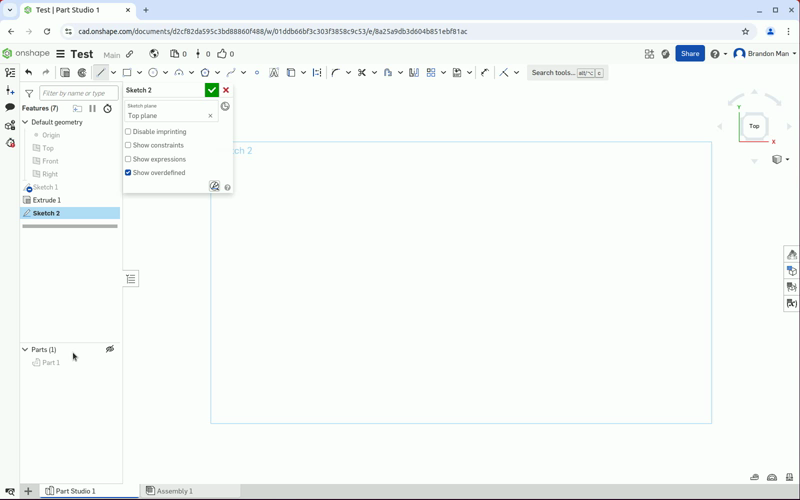
mouse_move(397, 282)
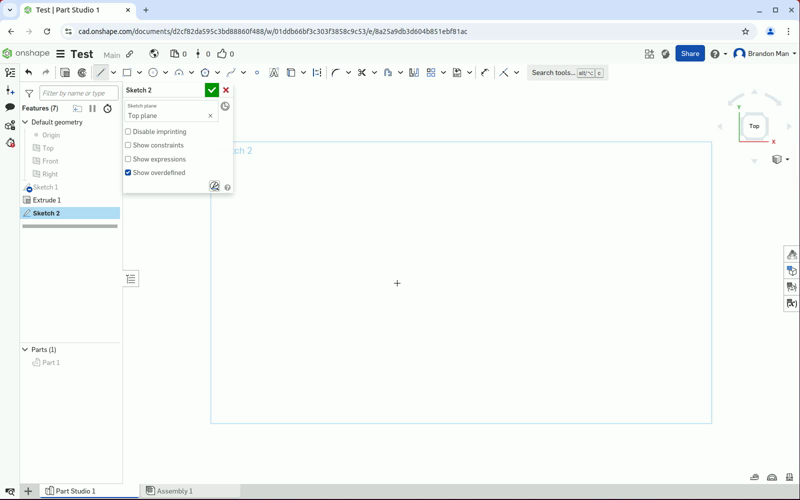
click(397, 282)
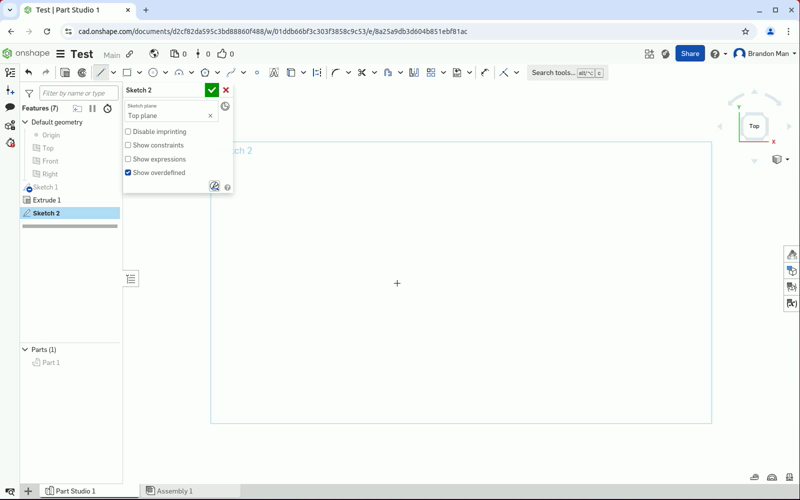
key_up(shift)
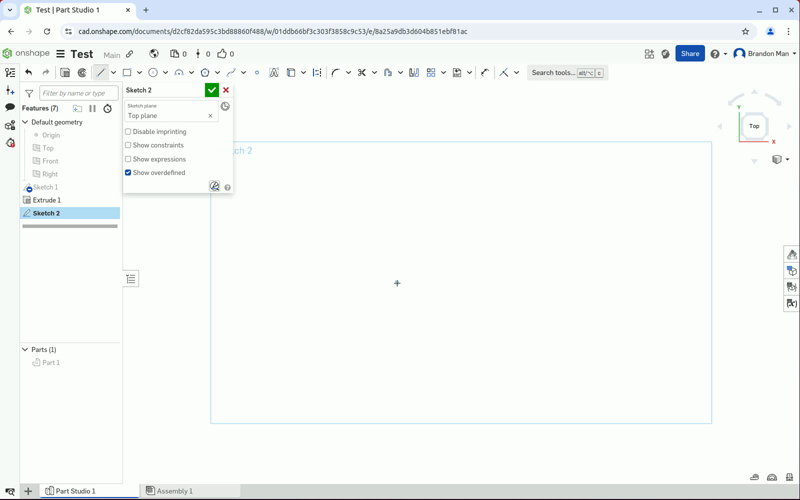
key_down(shift)
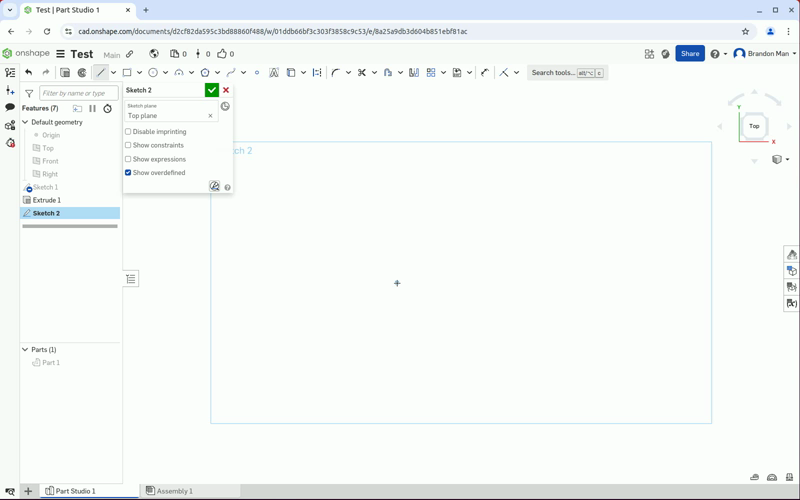
mouse_move(427, 282)
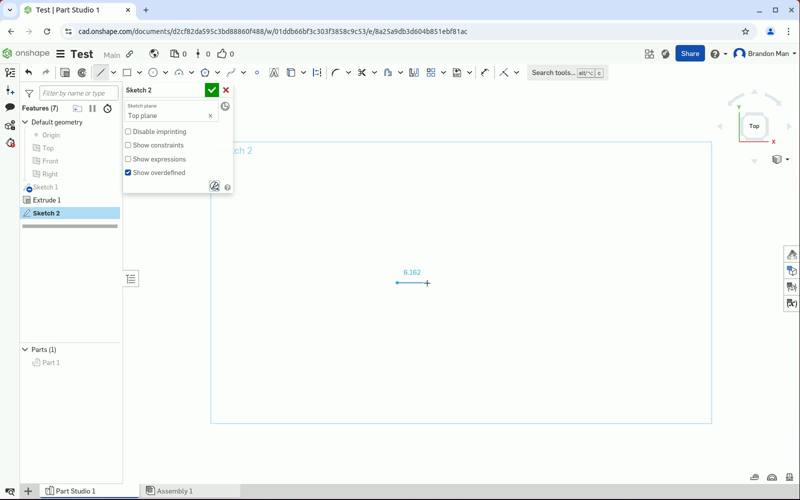
mouse_move(440, 282)
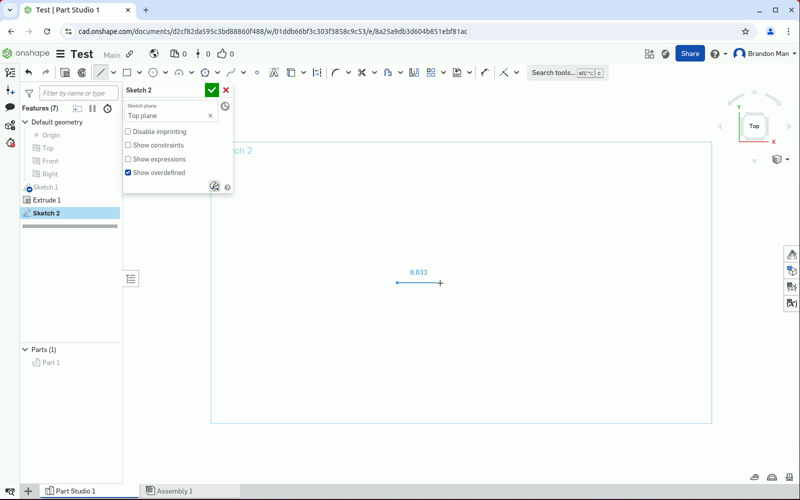
click(440, 282)
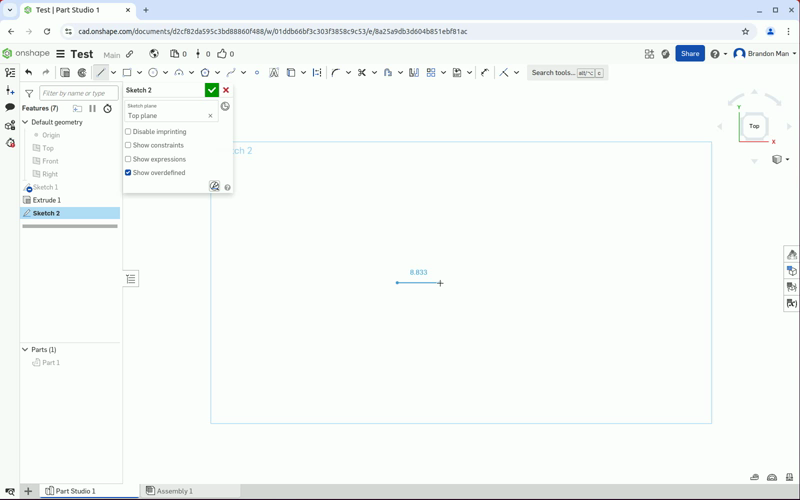
key_up(shift)
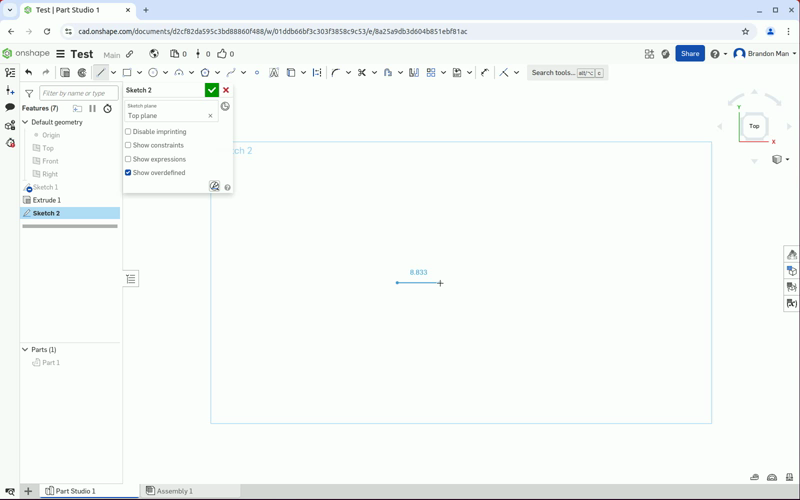
key_down(shift)
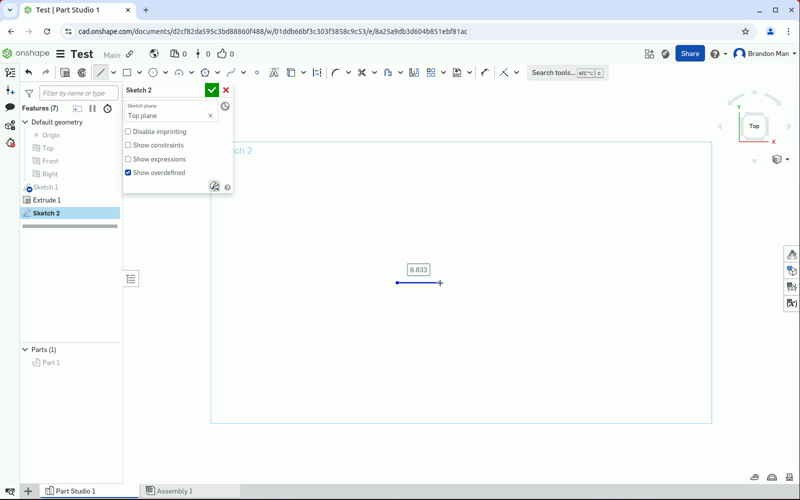
mouse_move(470, 282)
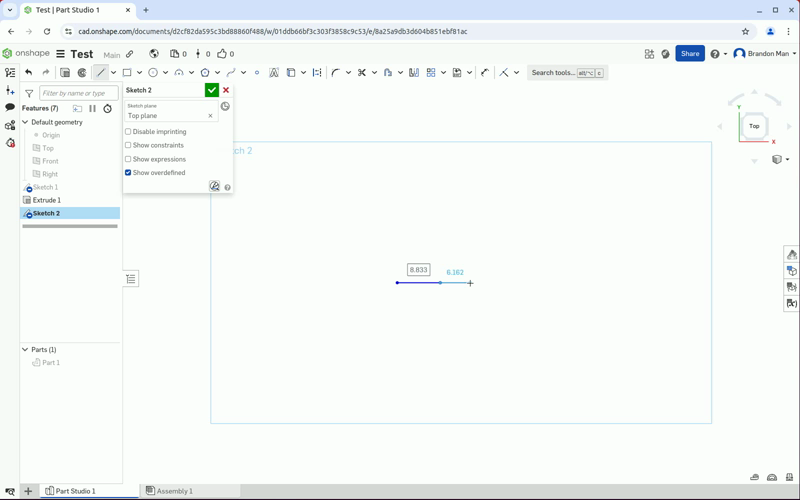
mouse_move(440, 254)
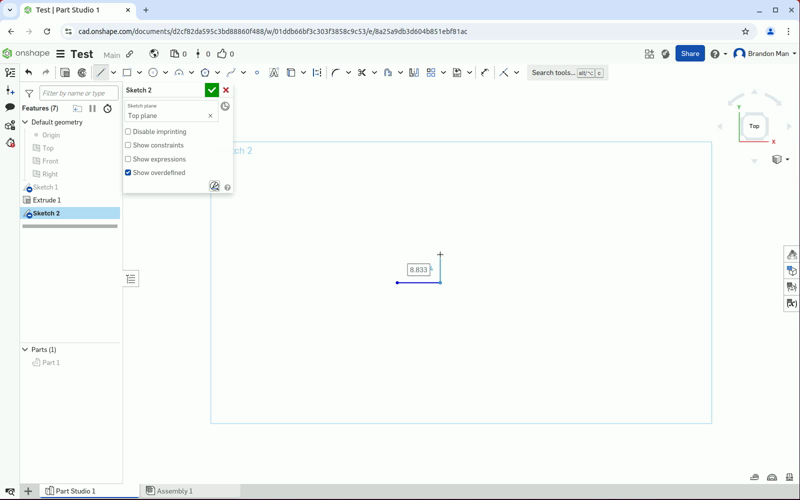
click(440, 254)
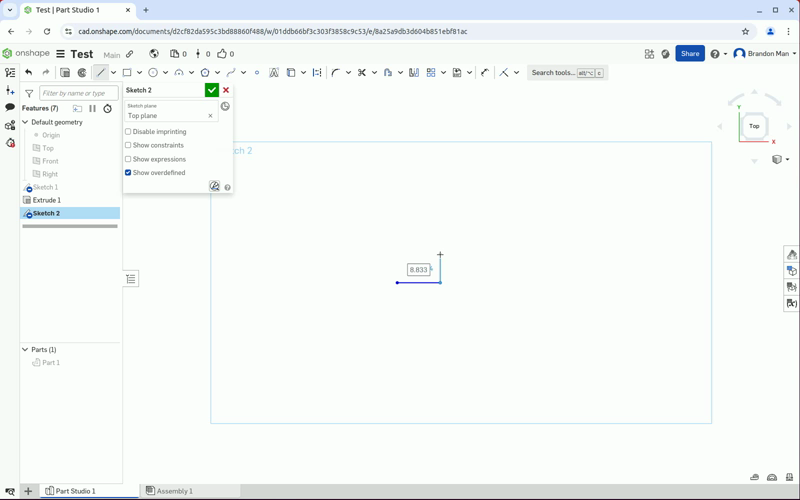
key_up(shift)
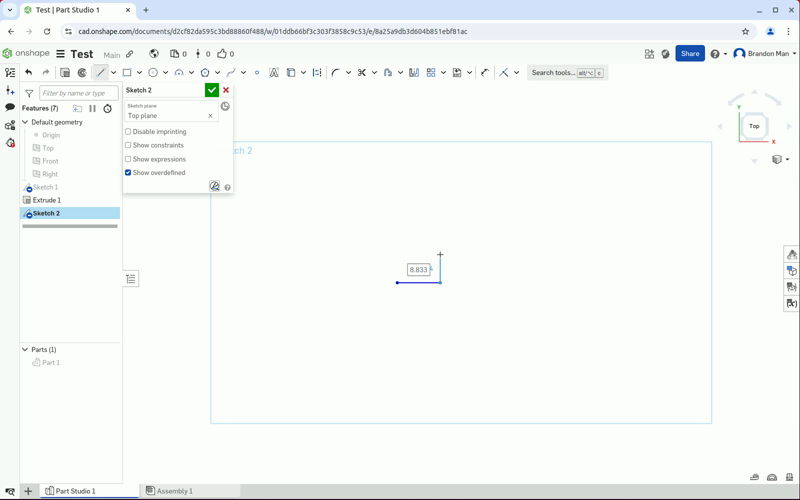
key_down(shift)
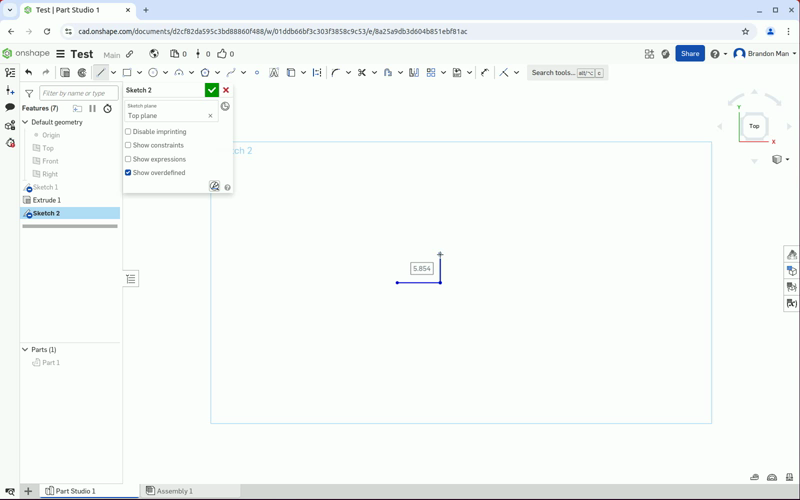
mouse_move(470, 254)
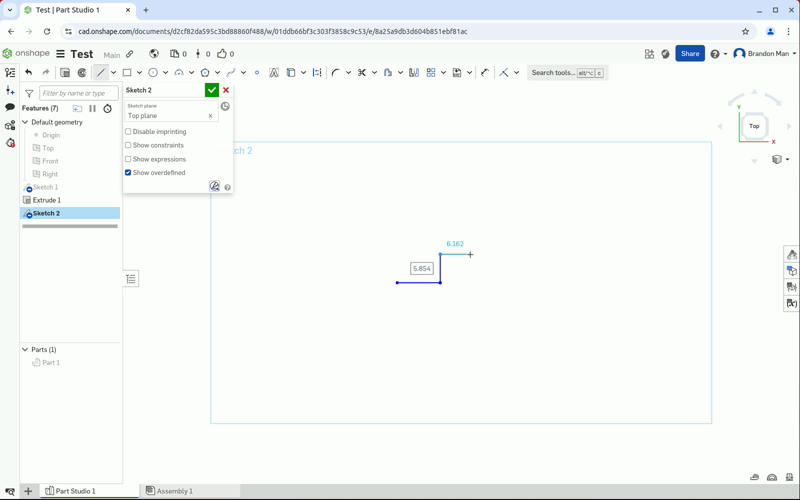
mouse_move(397, 254)
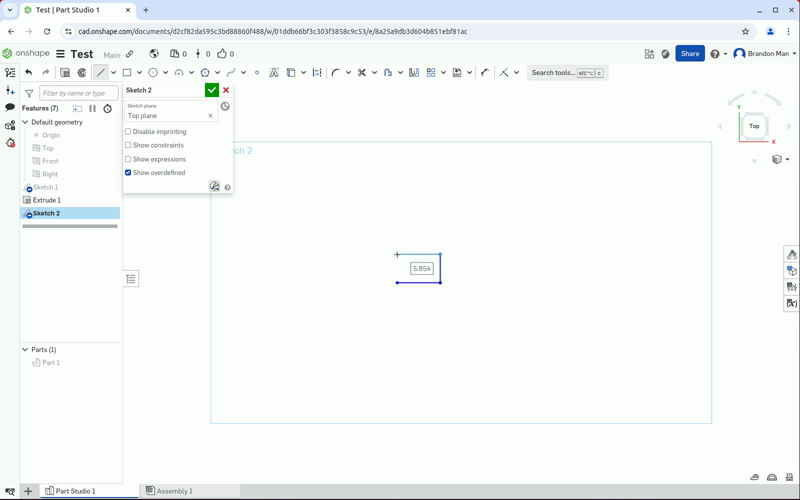
click(397, 254)
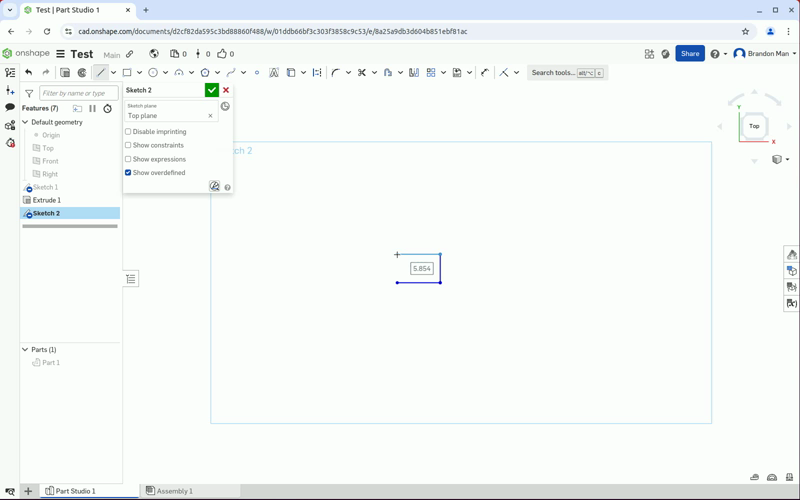
key_up(shift)
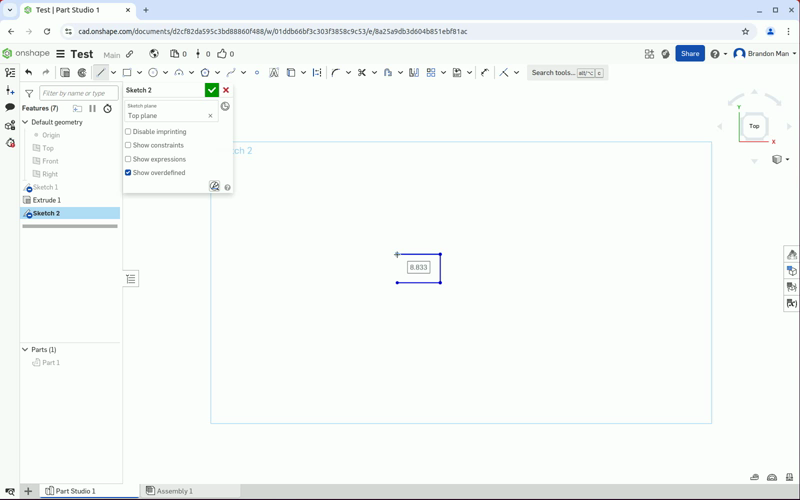
mouse_move(427, 254)
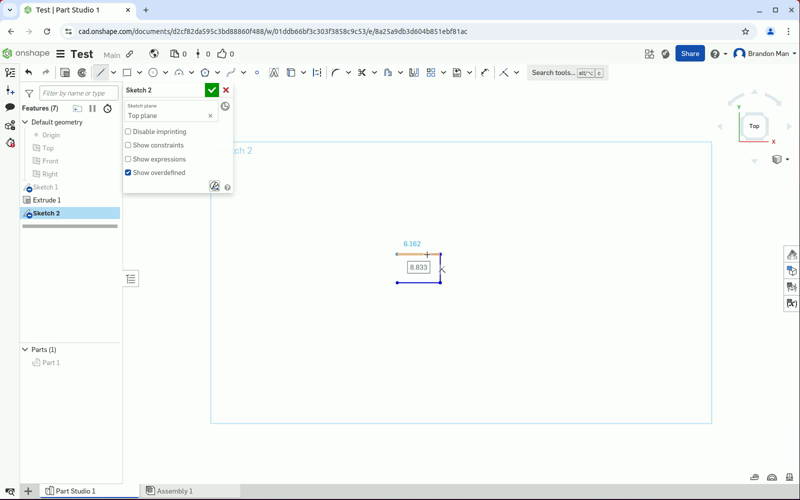
key_down(shift)
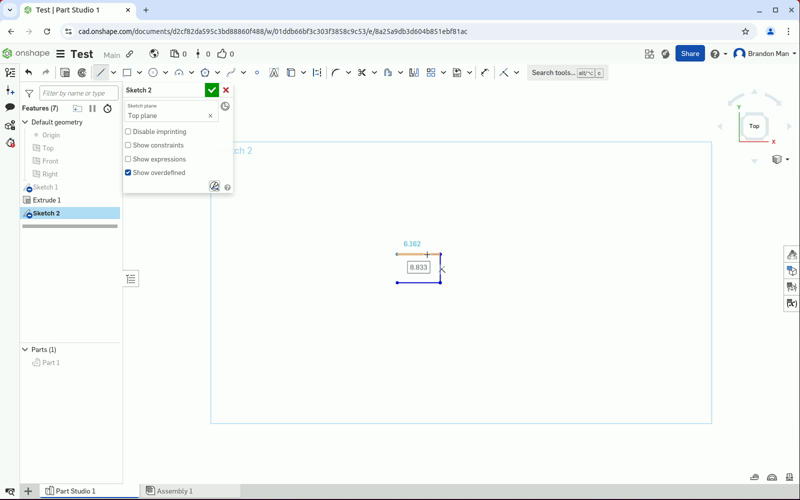
mouse_move(397, 282)
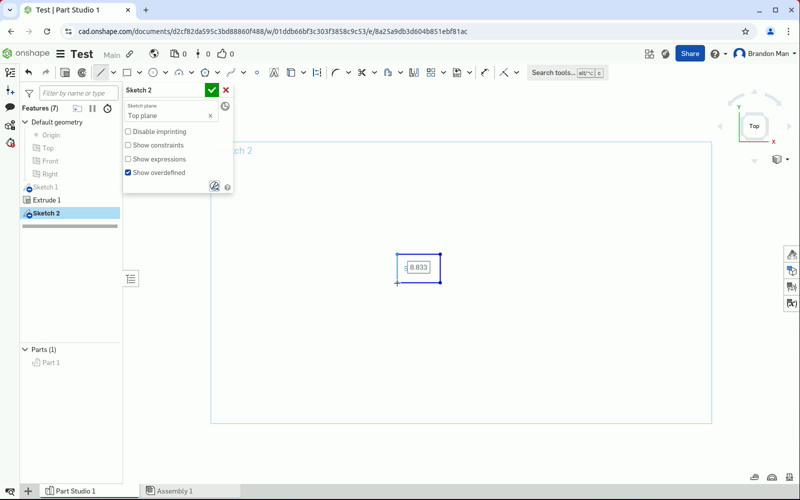
key_up(shift)
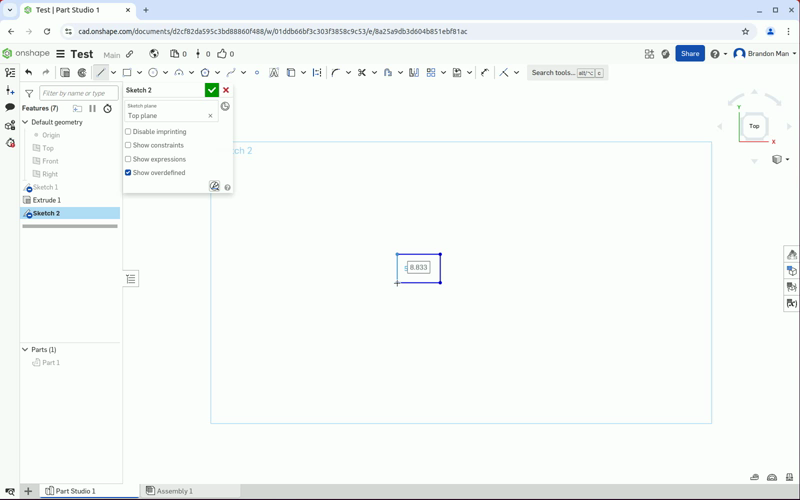
click(397, 282)
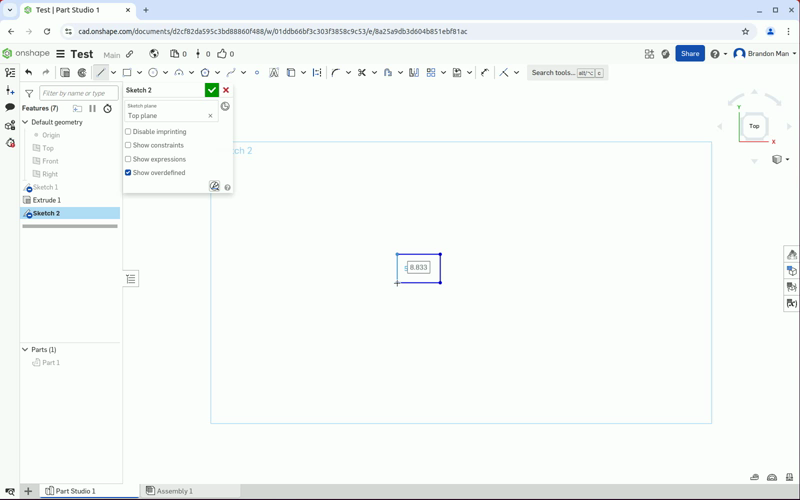
key(esc)
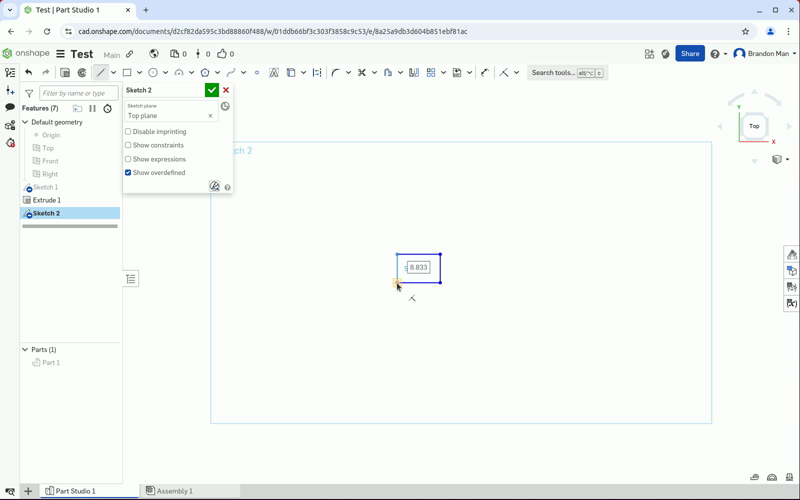
mouse_move(409, 266)
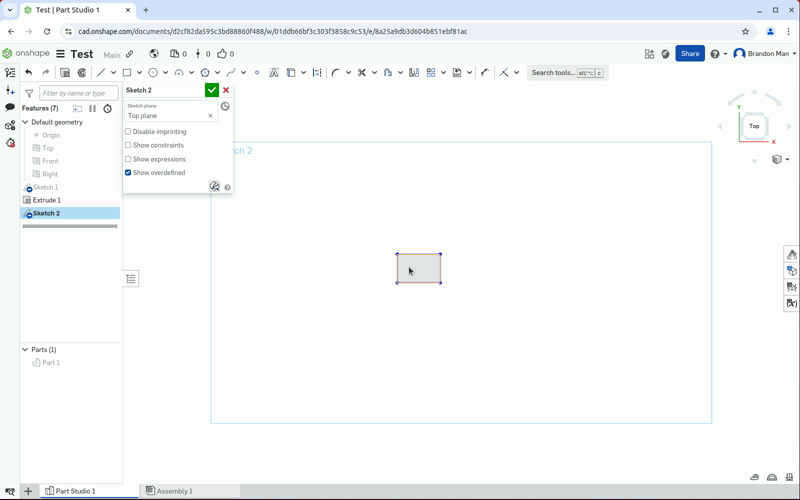
scroll(6)
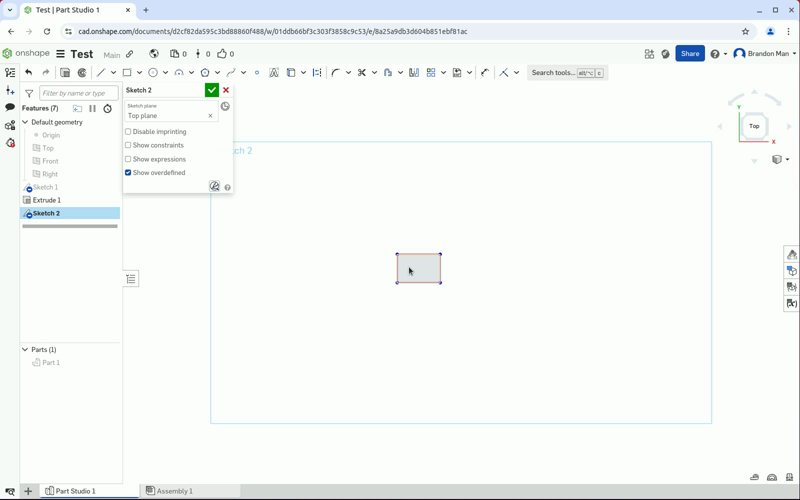
scroll(6)
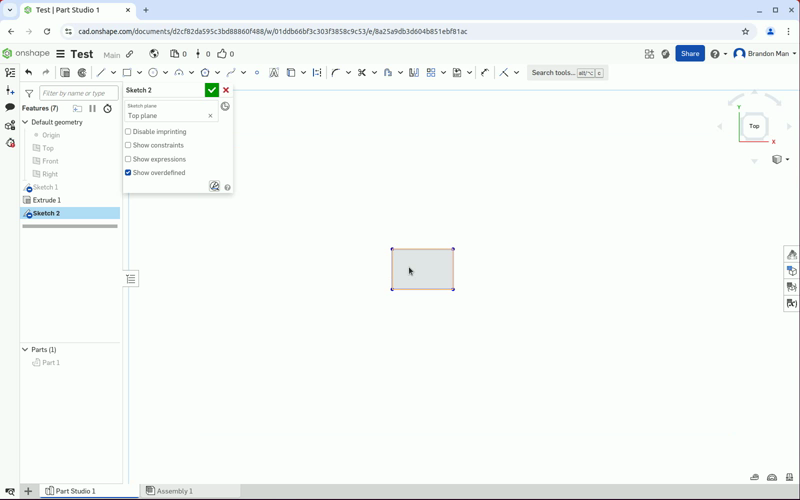
scroll(6)
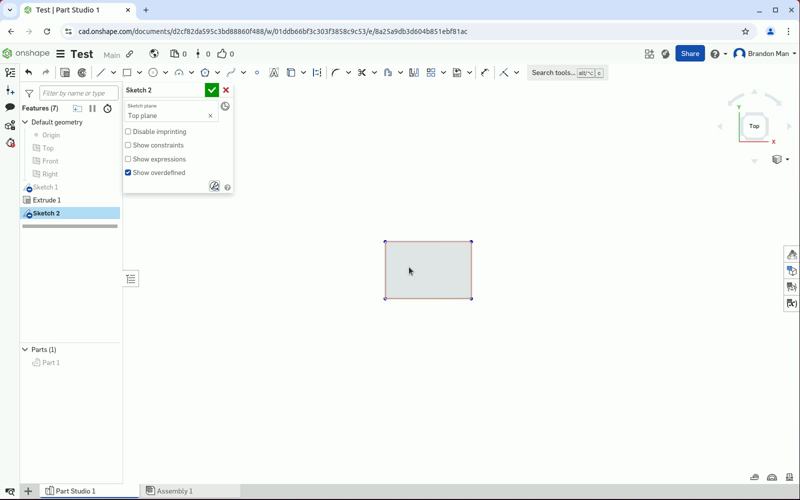
scroll(6)
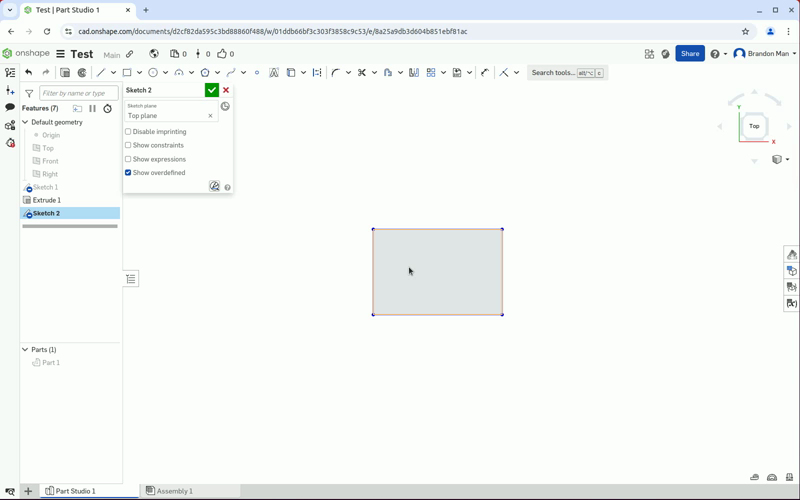
scroll(6)
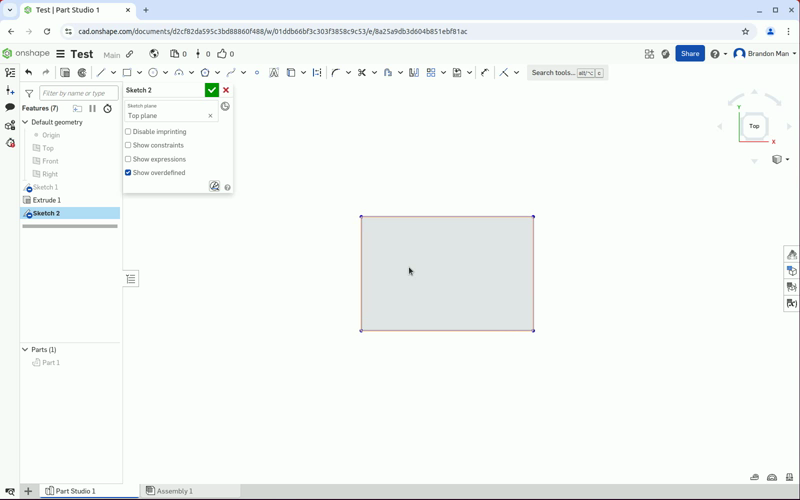
scroll(6)
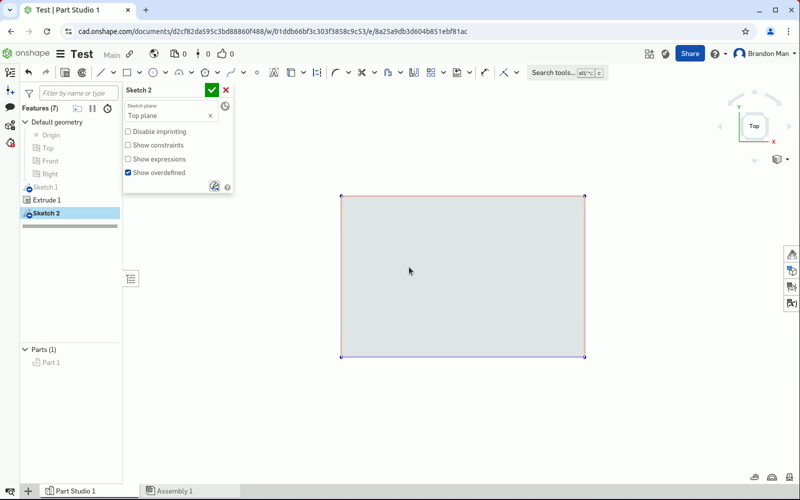
scroll(6)
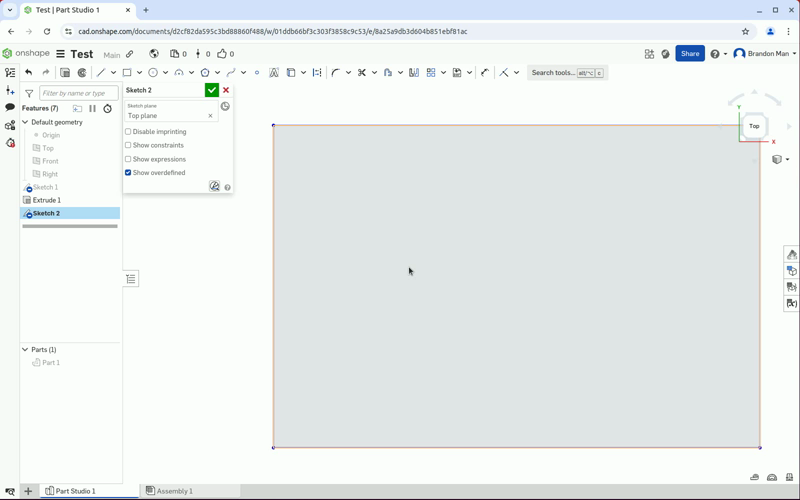
click(409, 266)
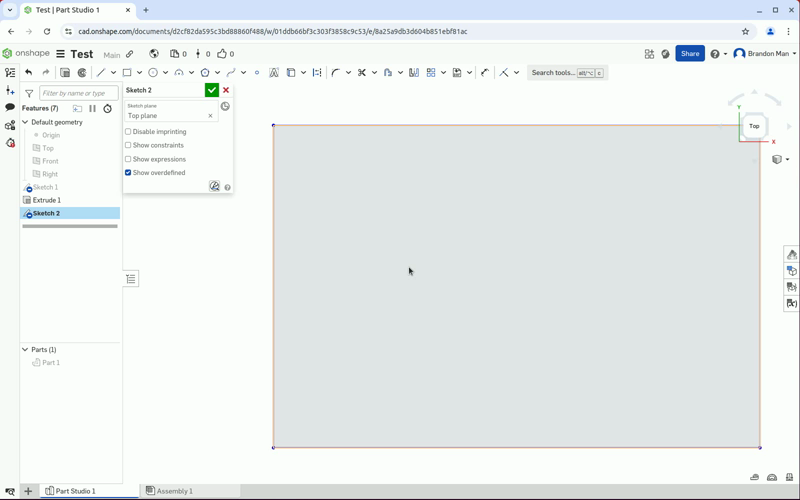
scroll(-6)
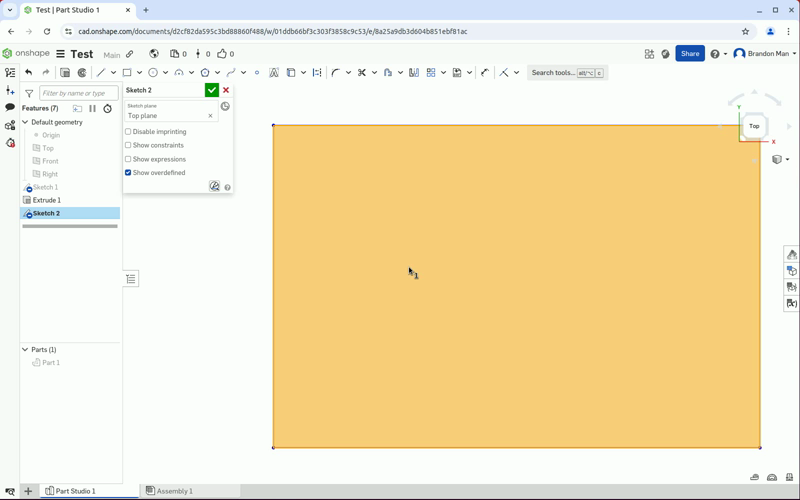
scroll(-6)
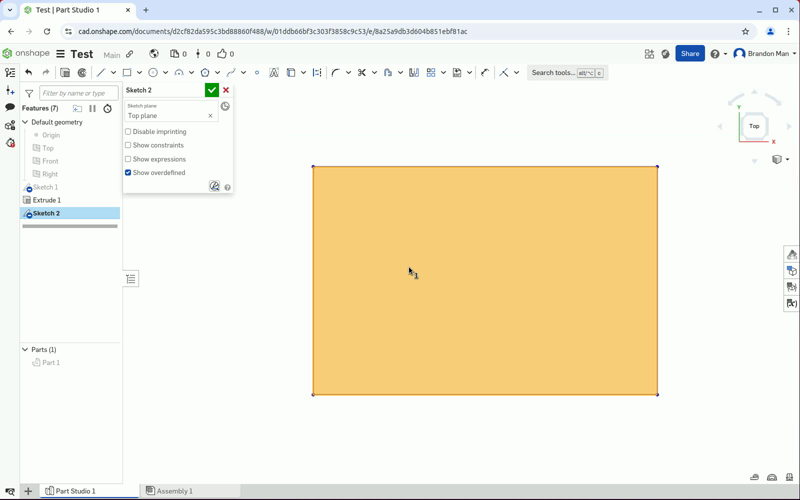
scroll(-6)
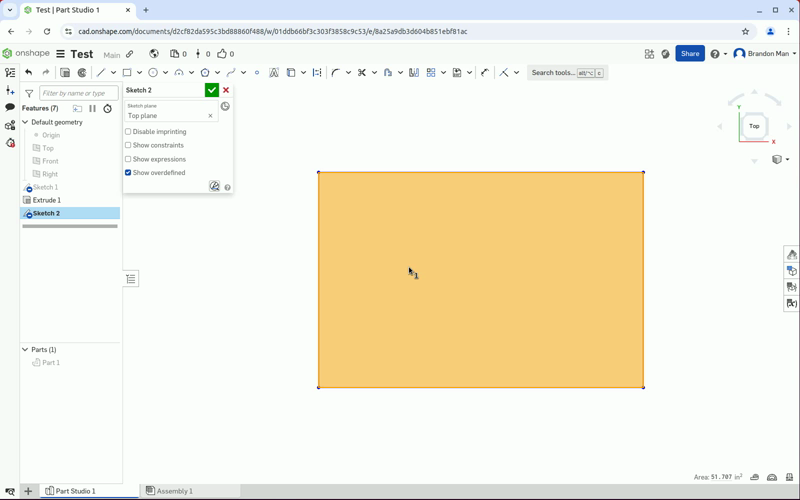
scroll(-6)
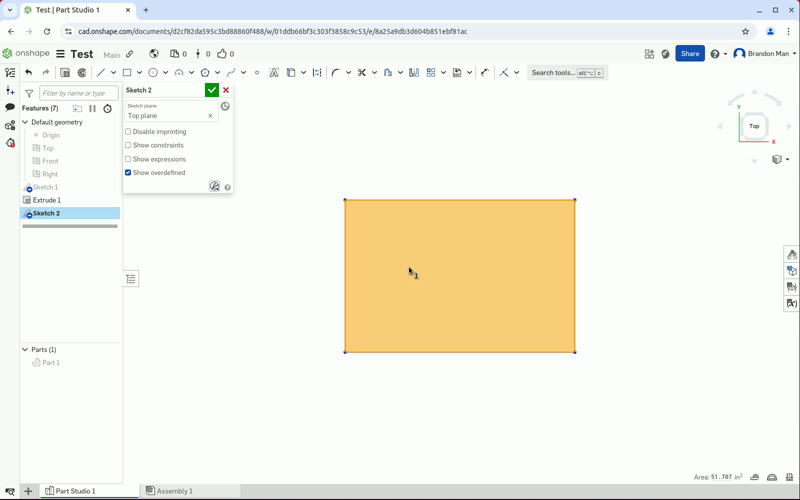
scroll(-6)
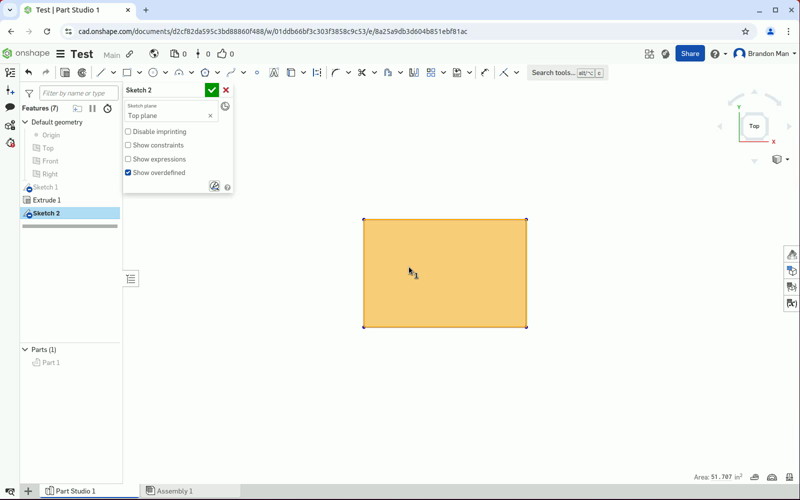
scroll(-6)
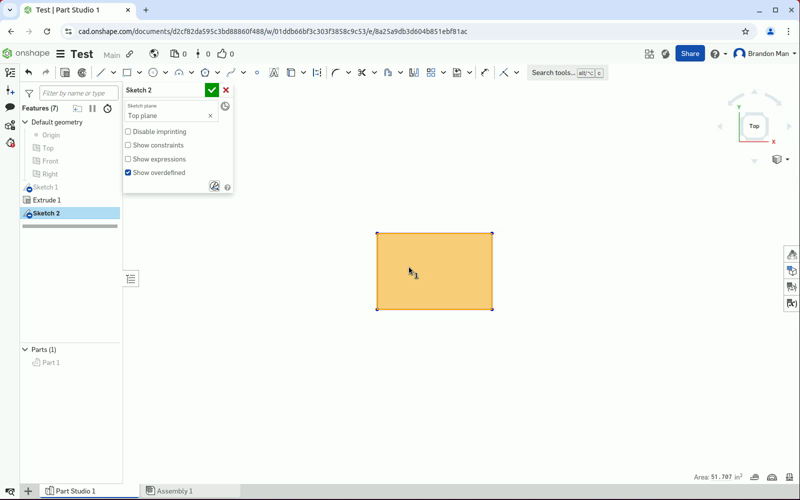
scroll(-6)
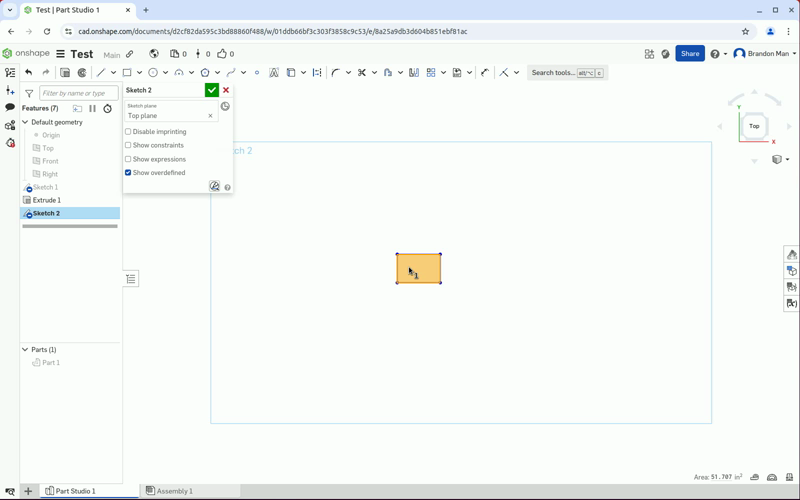
mouse_move(73, 352)
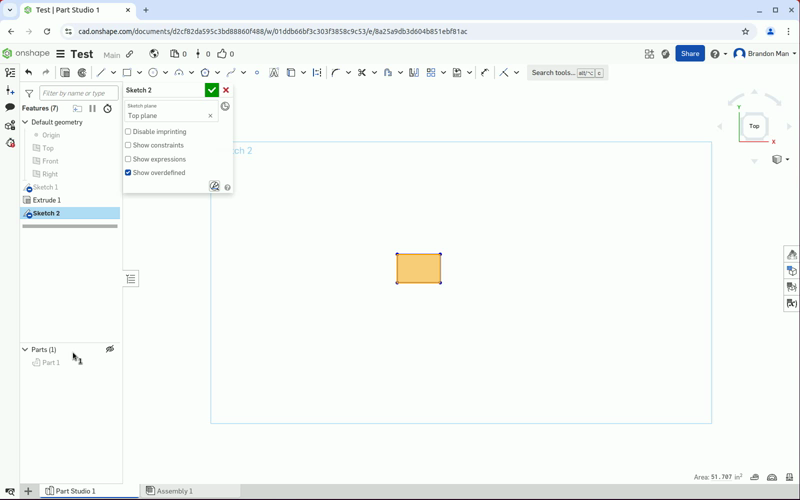
key(shift+y)
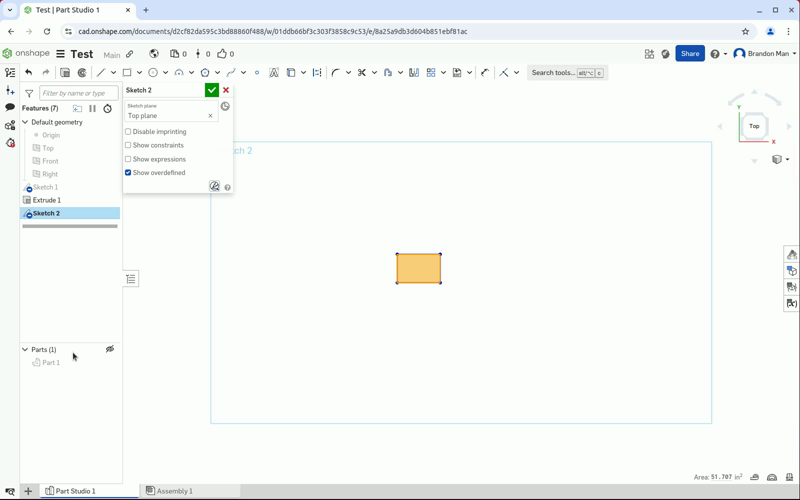
key(shift+e)
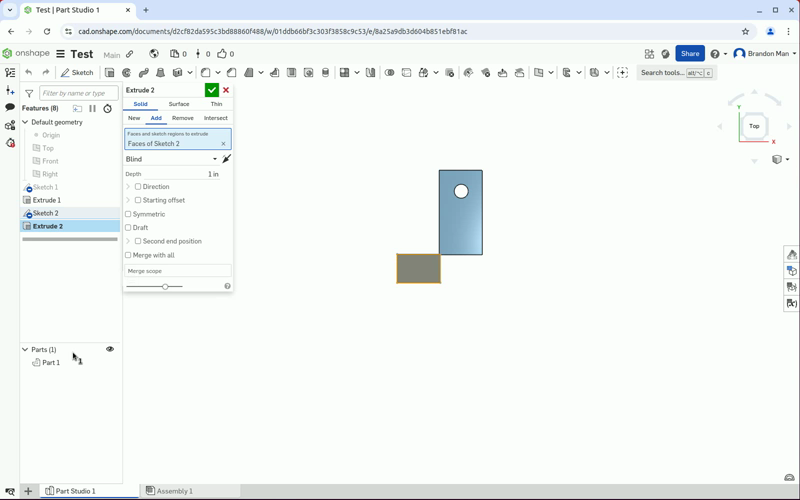
mouse_move(143, 106)
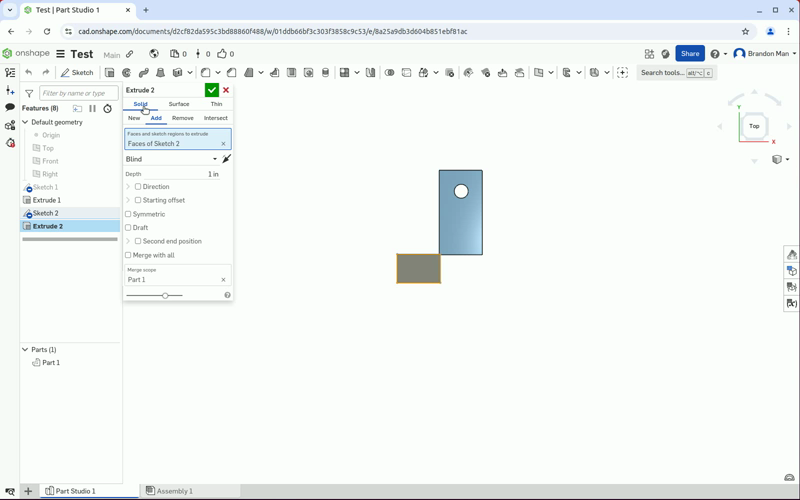
click(143, 106)
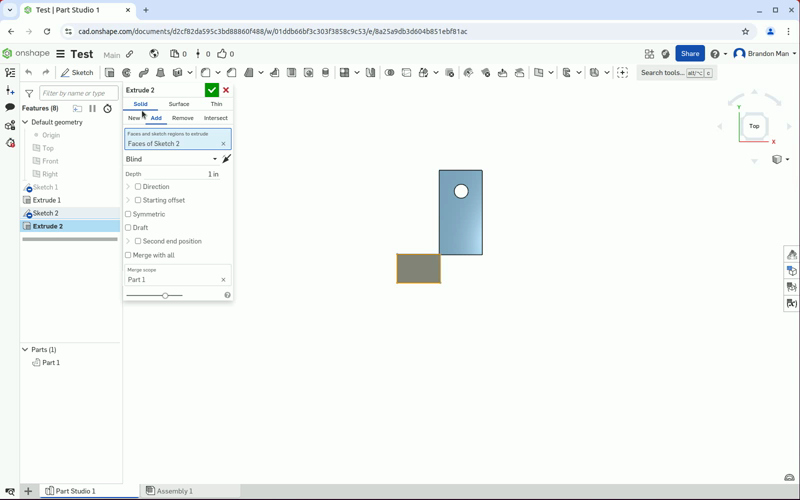
mouse_move(137, 120)
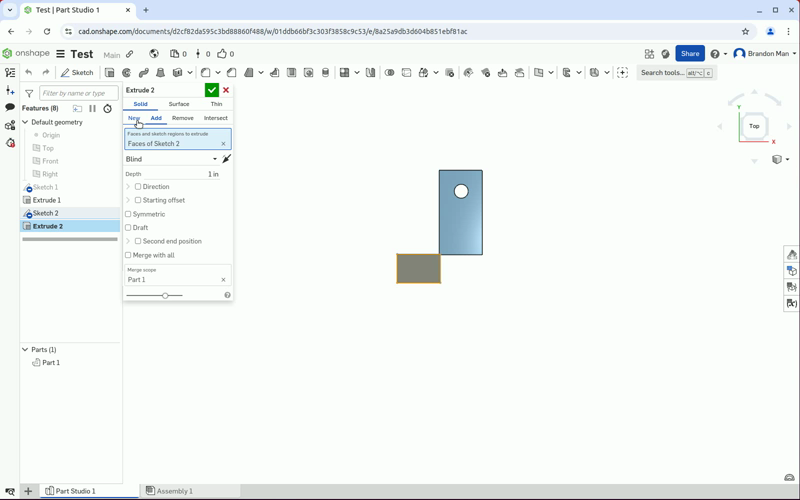
click(137, 120)
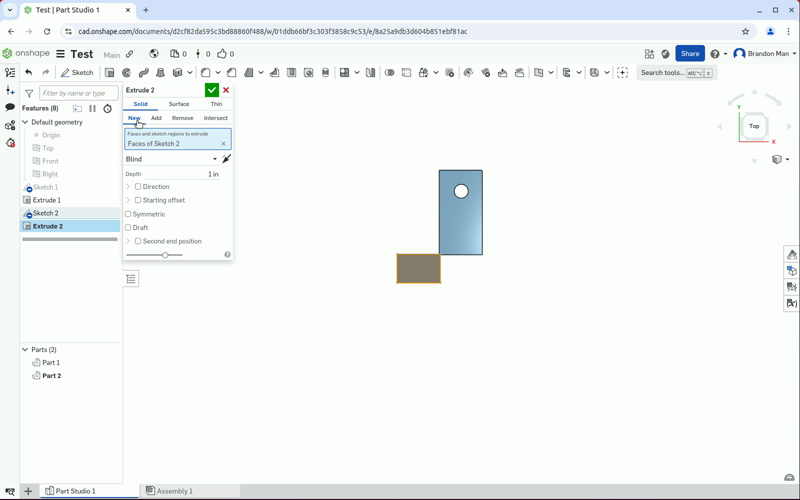
key(tab, 4)
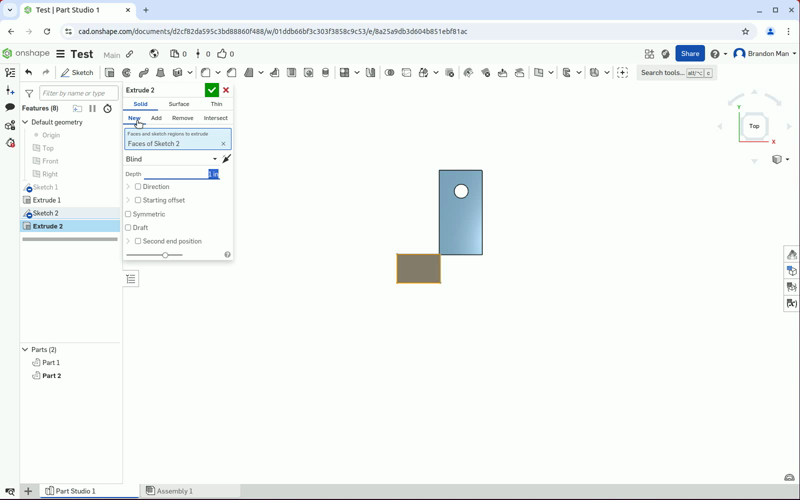
text(5.777)
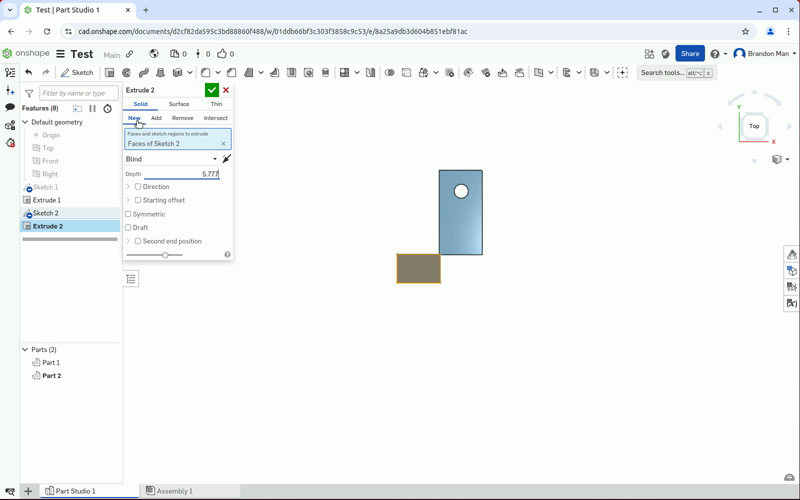
key(enter)
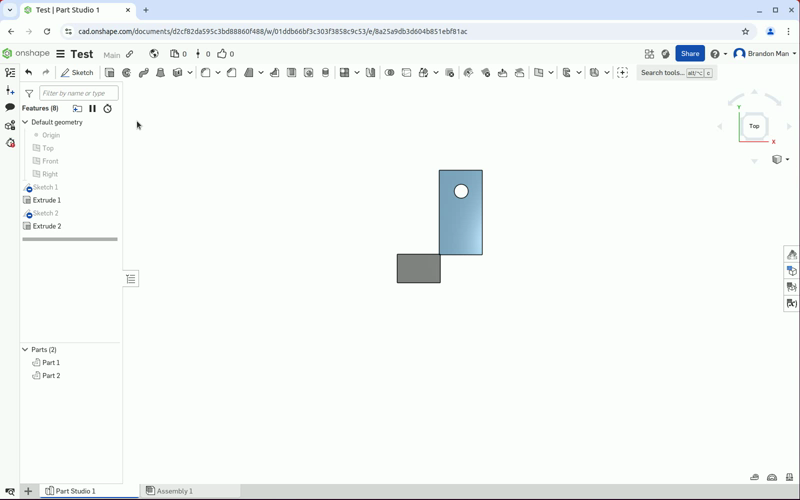
key(shift+h)
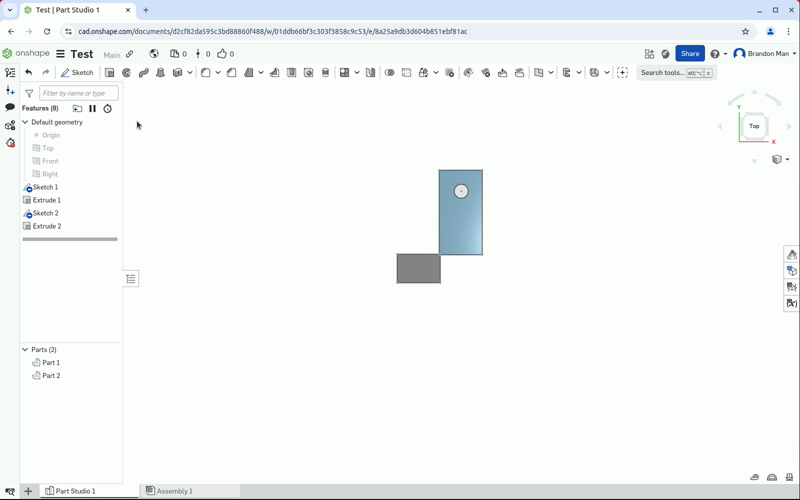
key(shift+h)
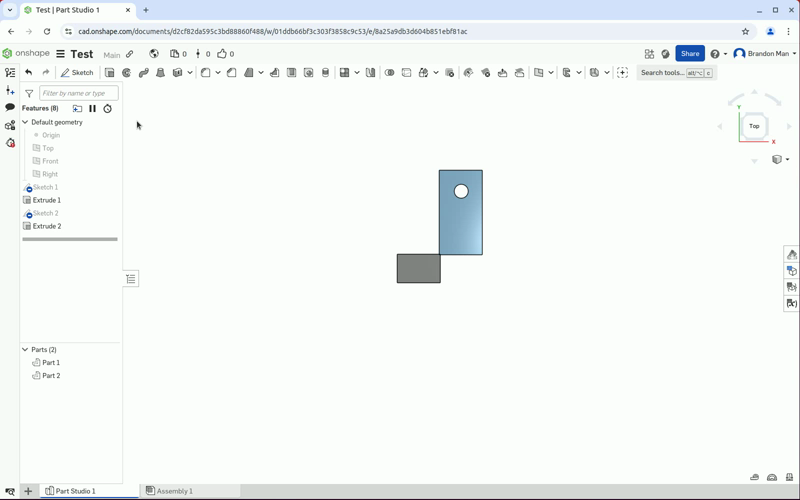
mouse_move(73, 189)
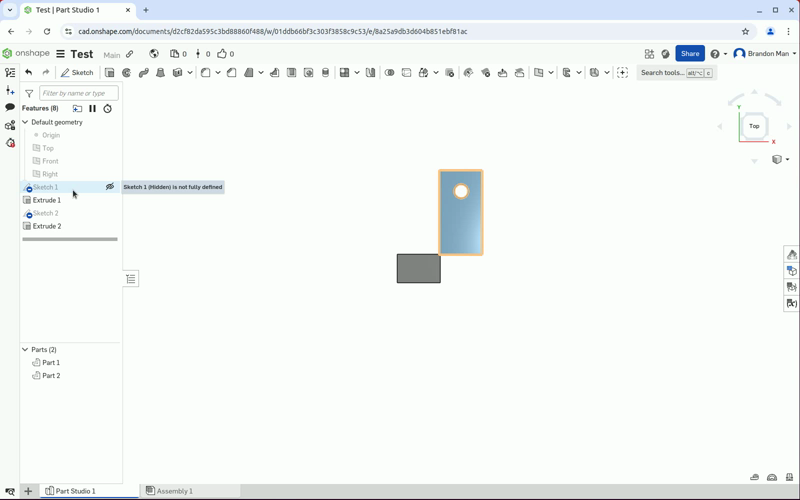
click(73, 189)
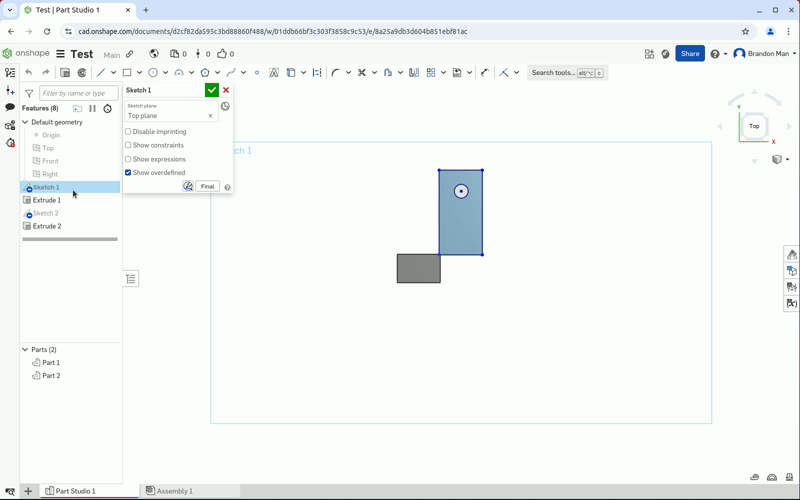
mouse_move(229, 92)
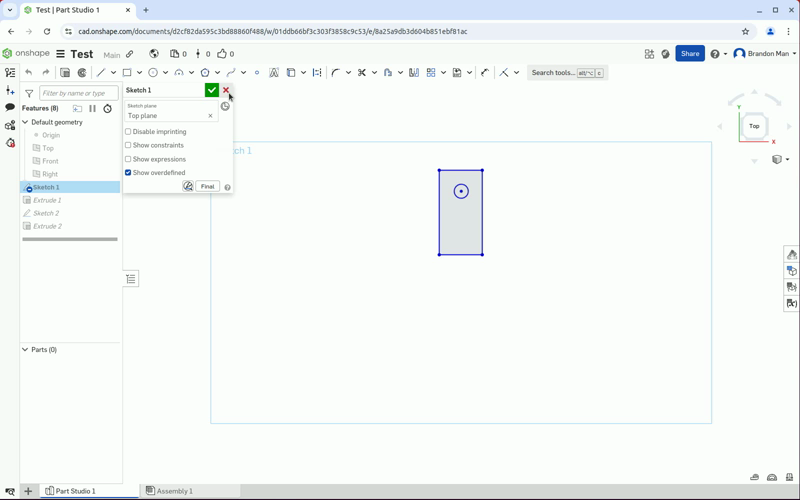
click(229, 92)
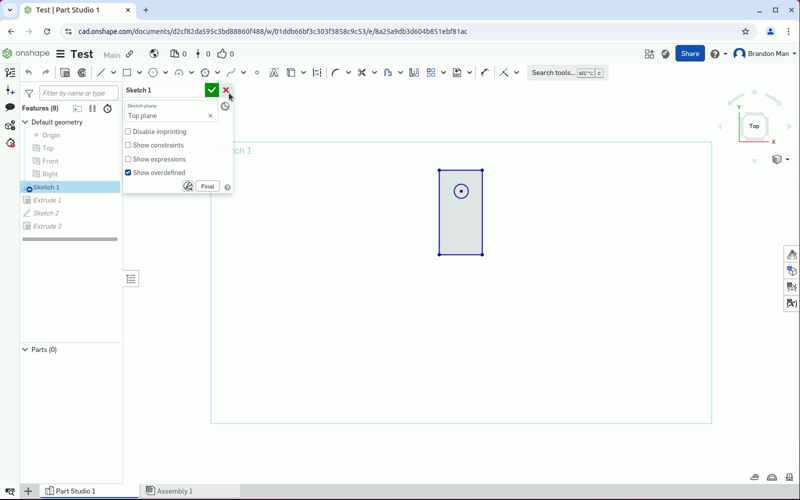
key(shift+s)
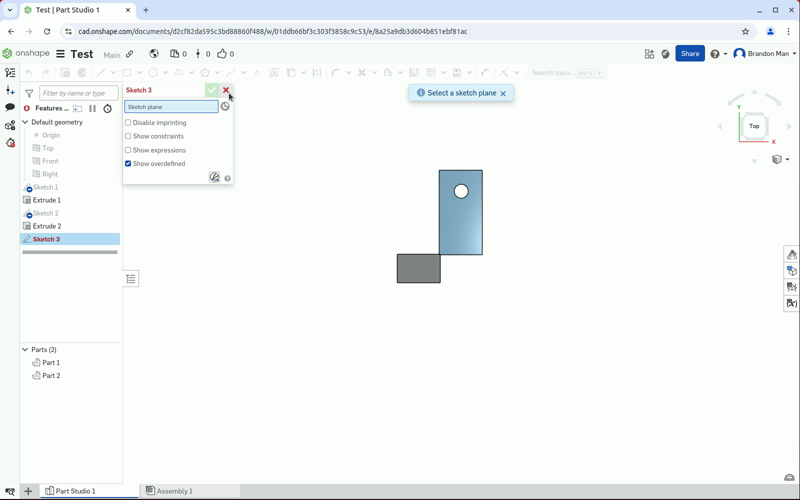
mouse_move(73, 150)
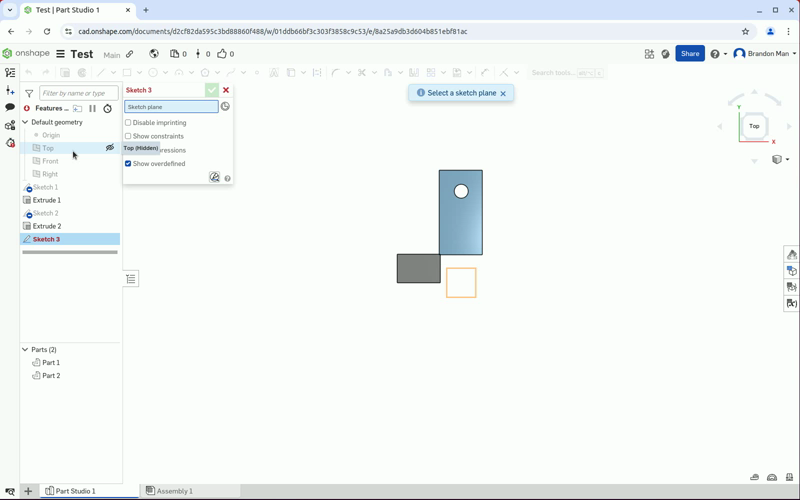
click(73, 150)
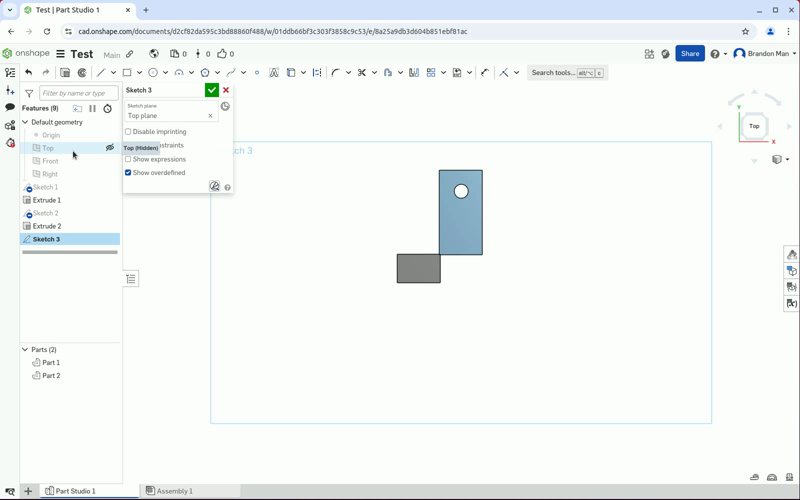
mouse_move(73, 352)
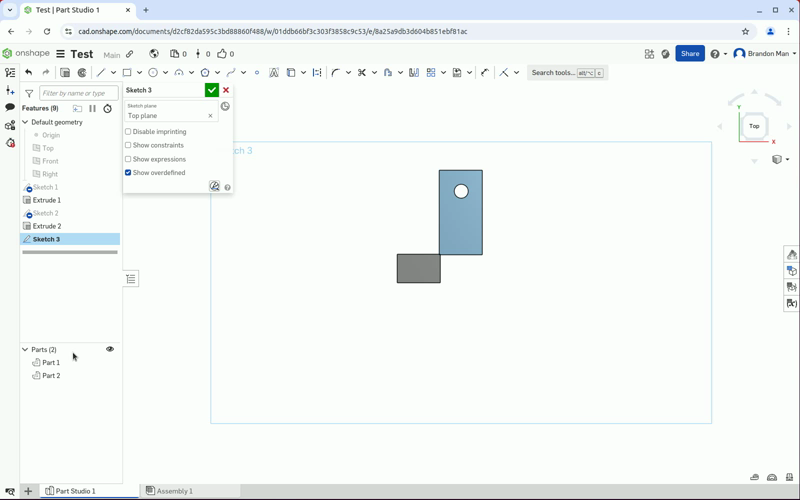
key(y)
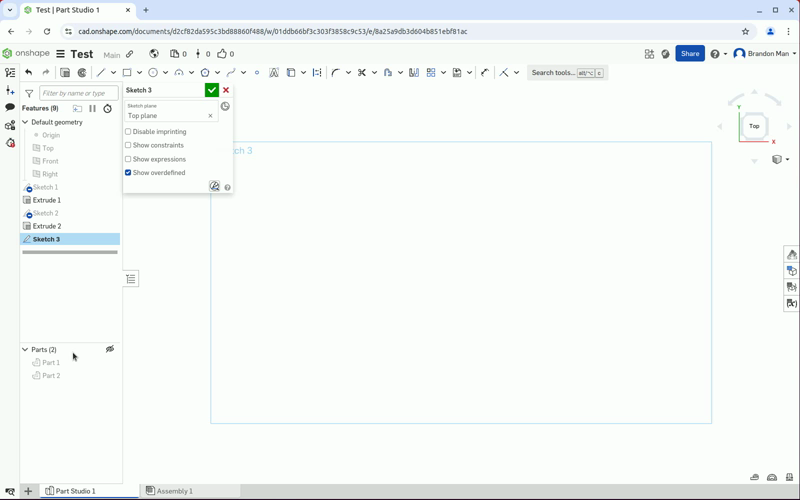
key(l)
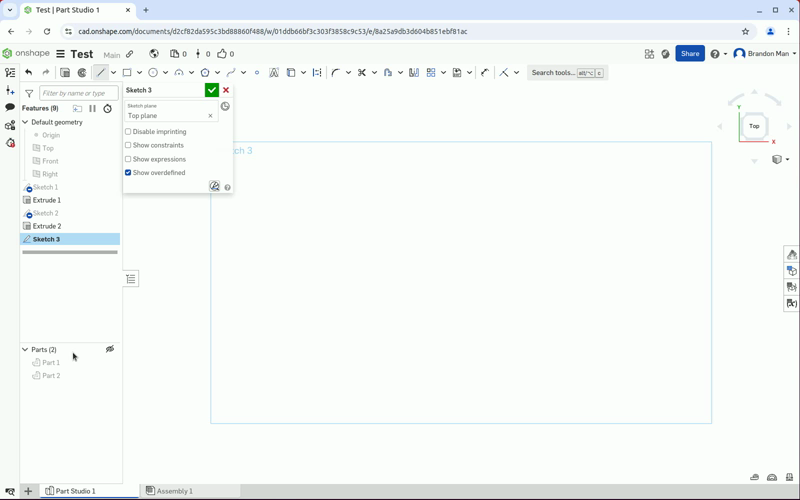
key_down(shift)
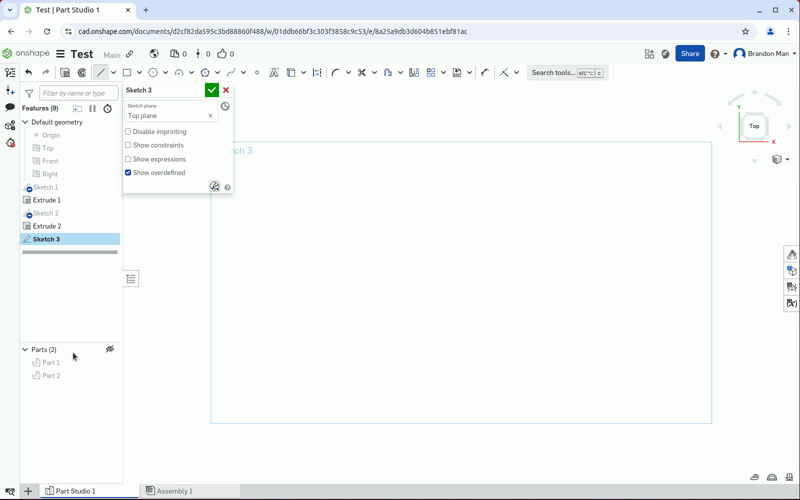
mouse_move(397, 395)
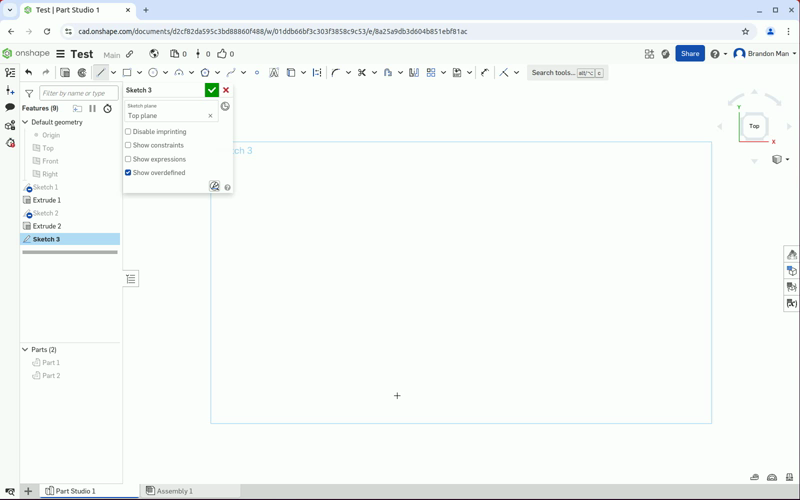
click(397, 395)
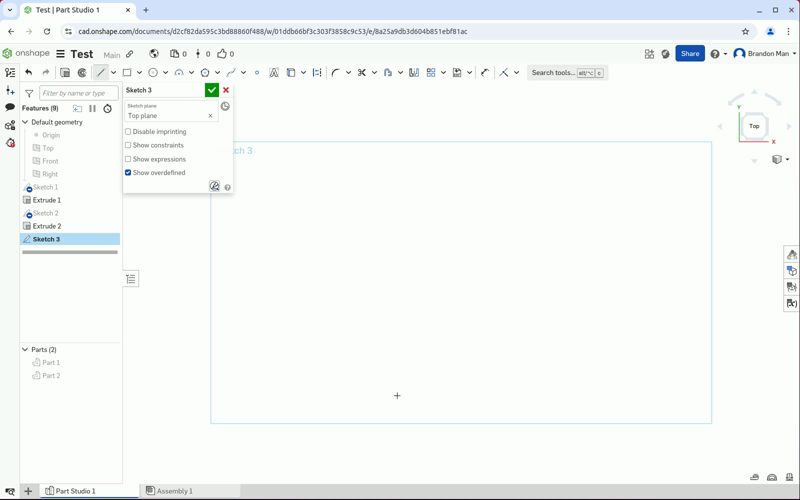
key_up(shift)
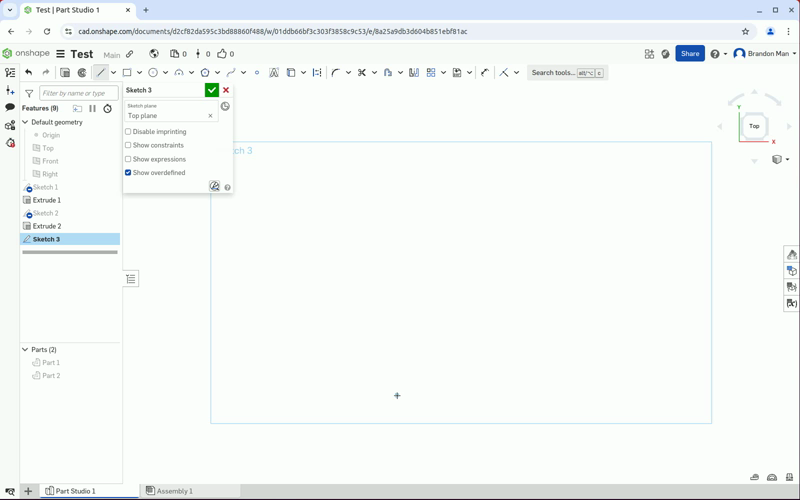
key_down(shift)
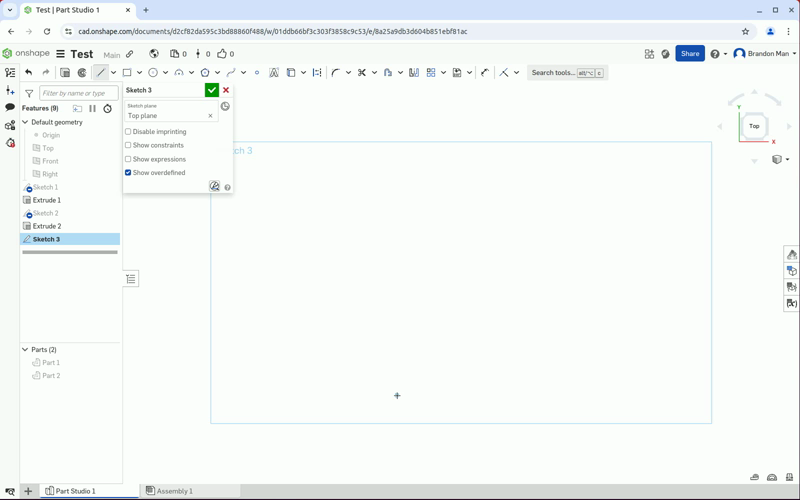
mouse_move(427, 395)
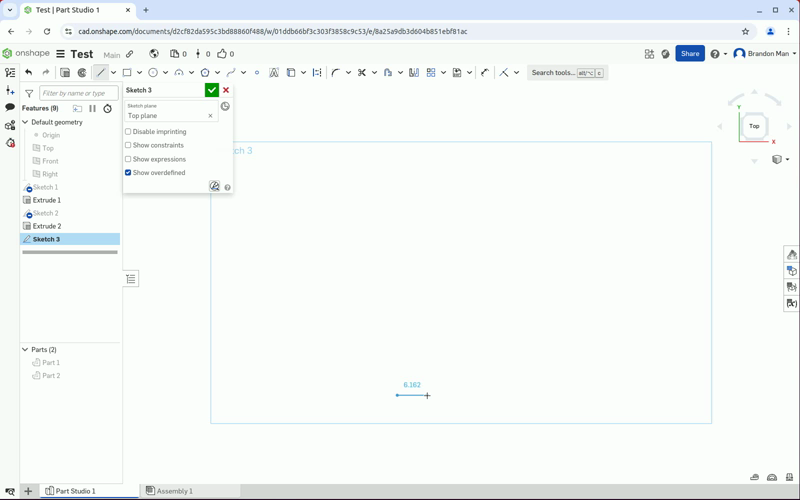
mouse_move(440, 395)
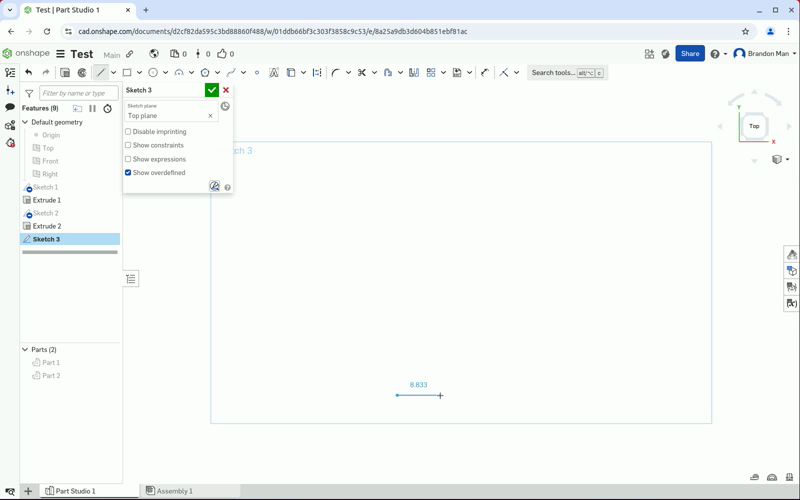
click(440, 395)
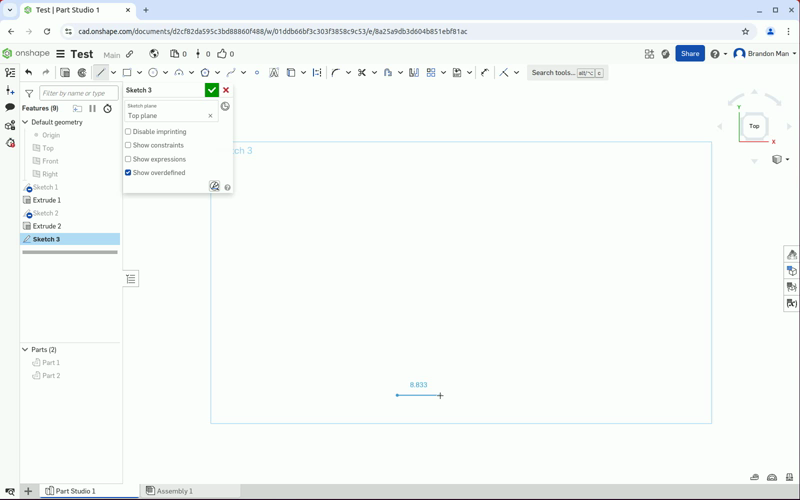
key_up(shift)
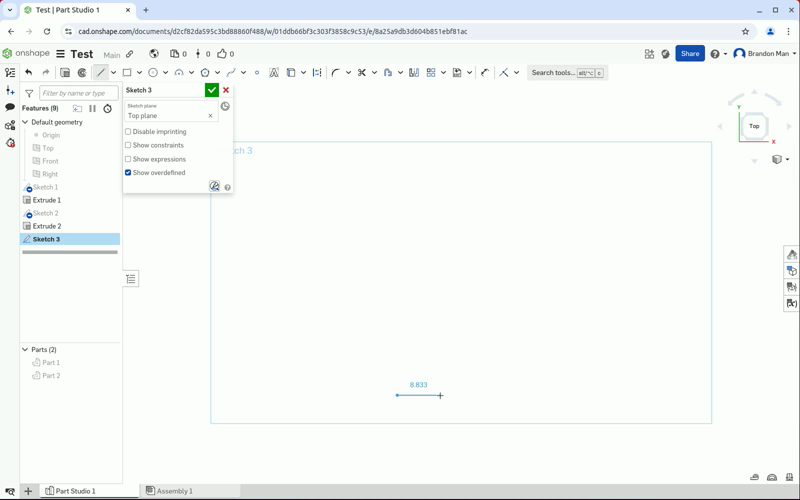
key_down(shift)
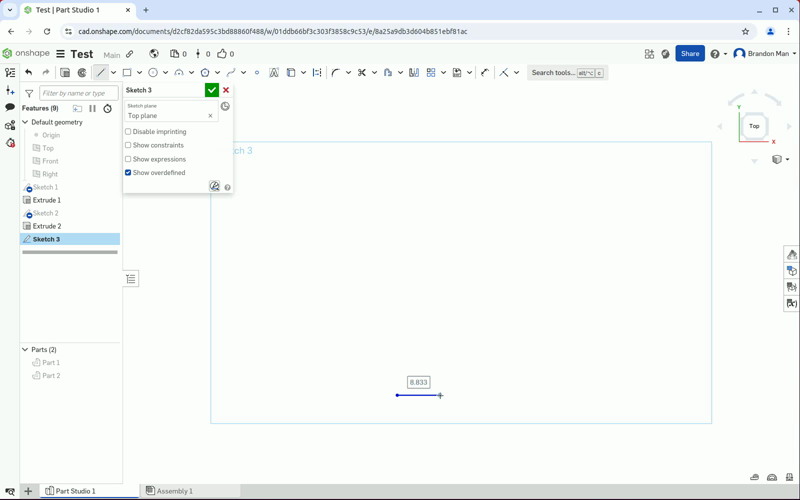
mouse_move(440, 282)
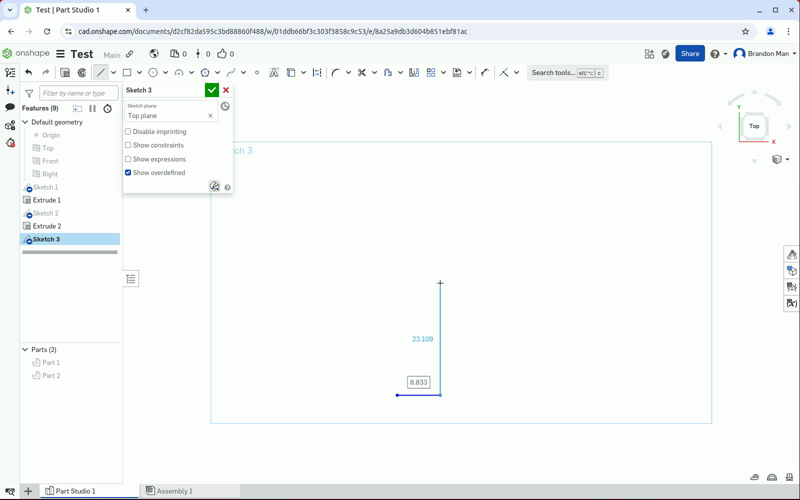
click(440, 282)
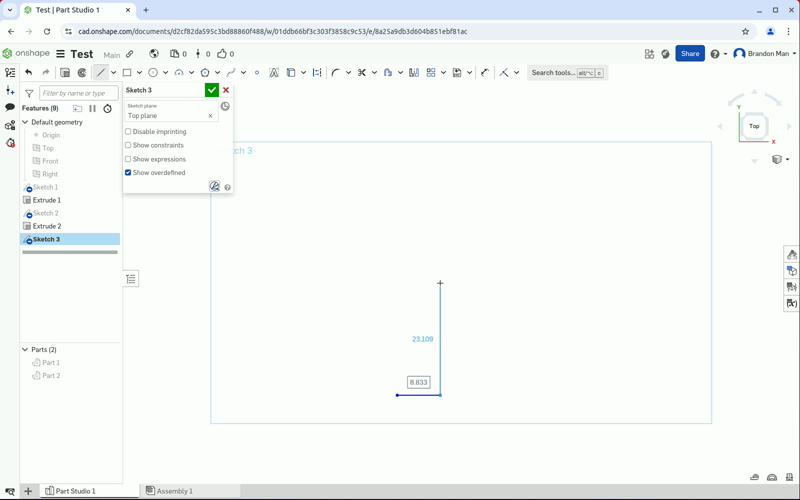
key_up(shift)
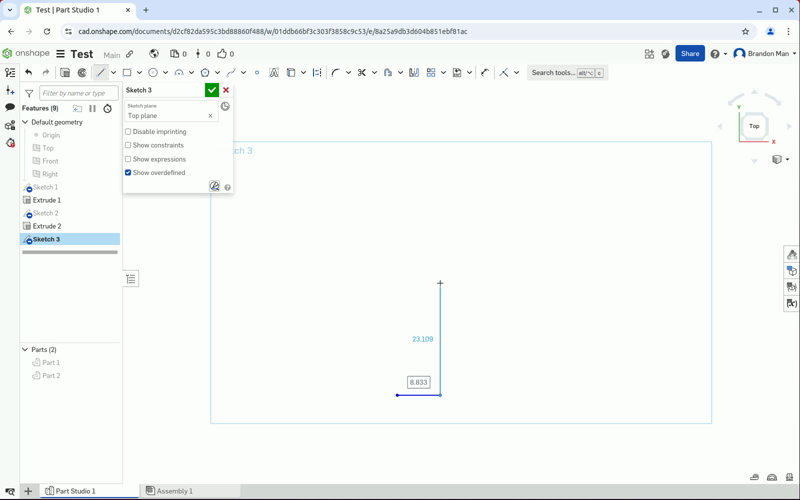
key_down(shift)
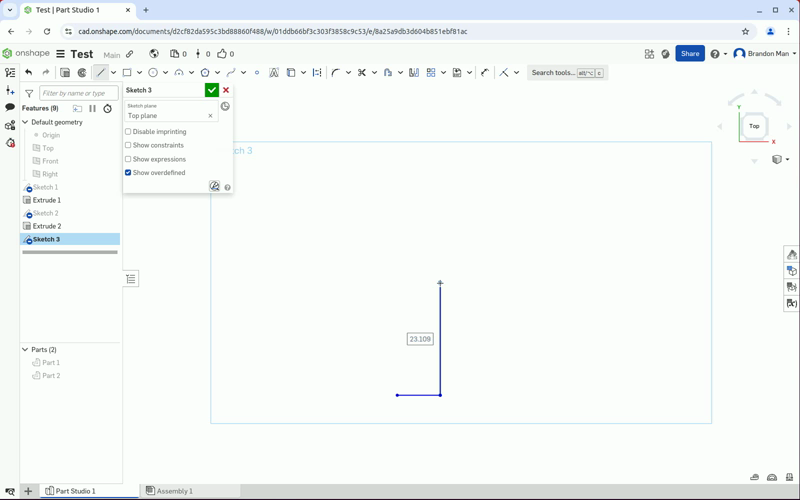
mouse_move(470, 282)
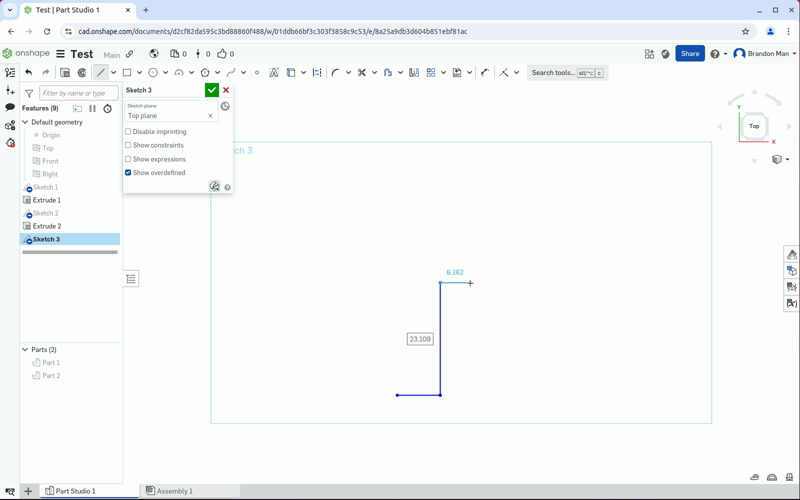
mouse_move(397, 282)
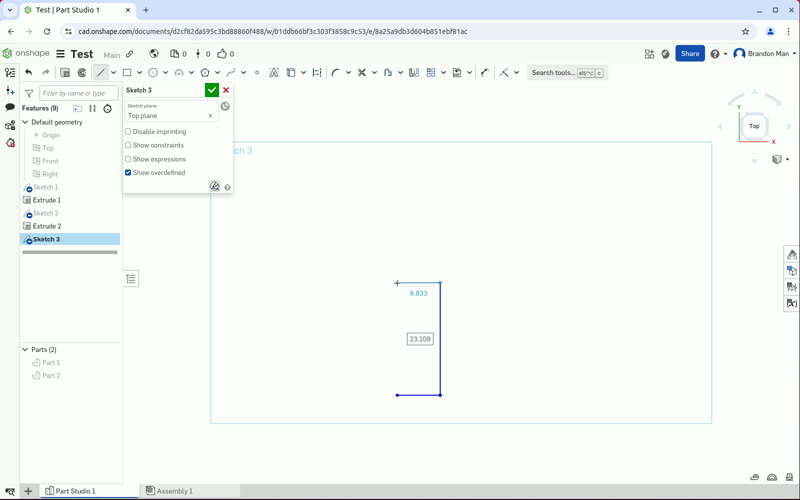
click(397, 282)
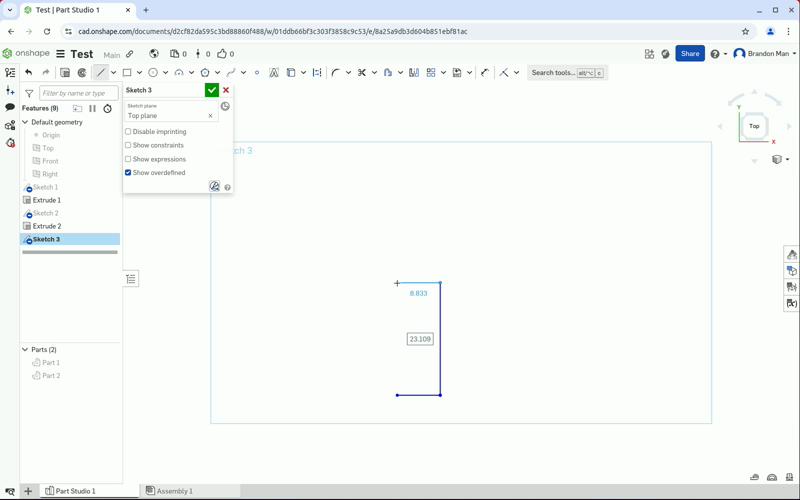
key_up(shift)
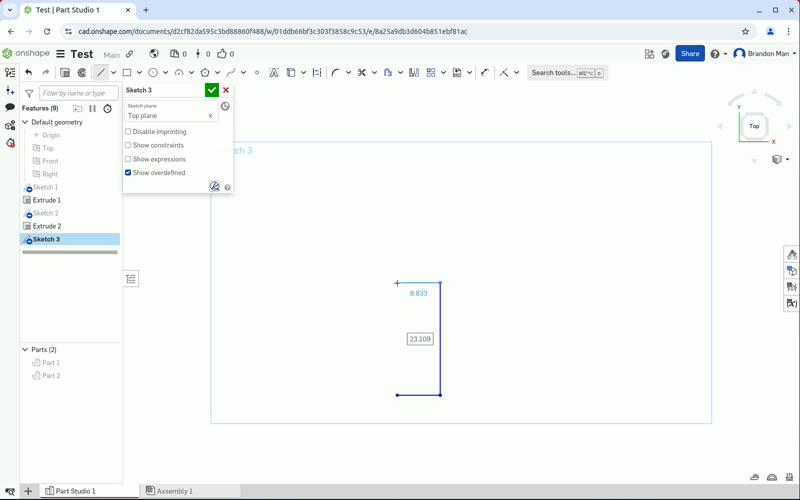
key_down(shift)
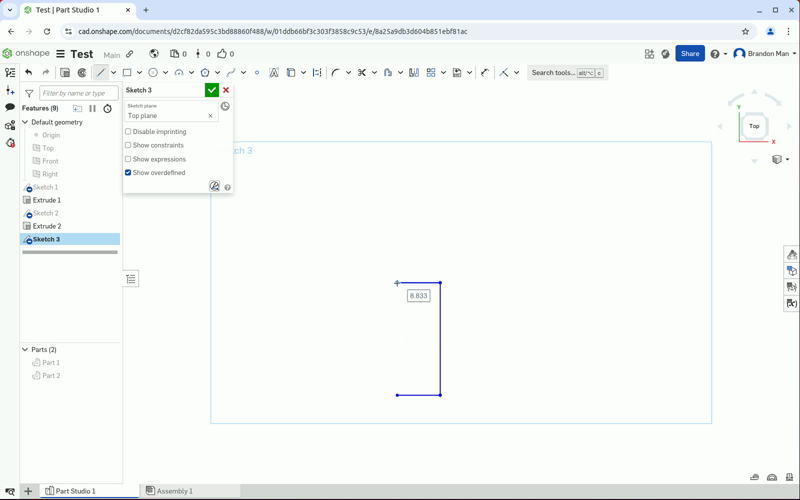
mouse_move(397, 395)
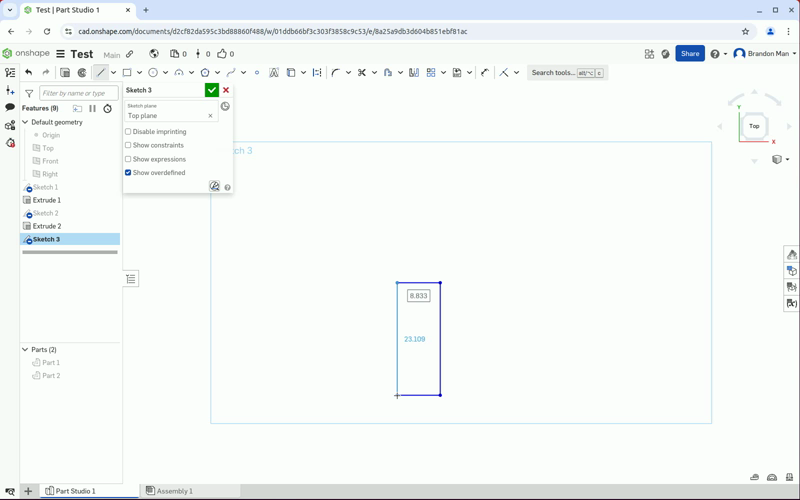
key_up(shift)
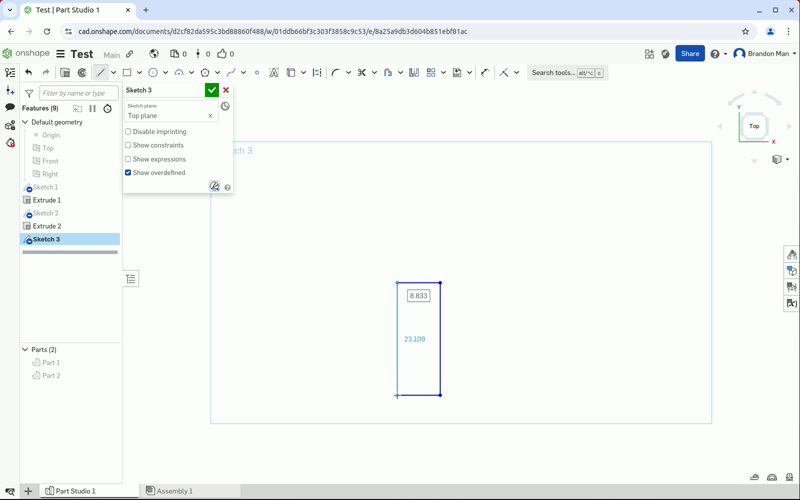
click(397, 395)
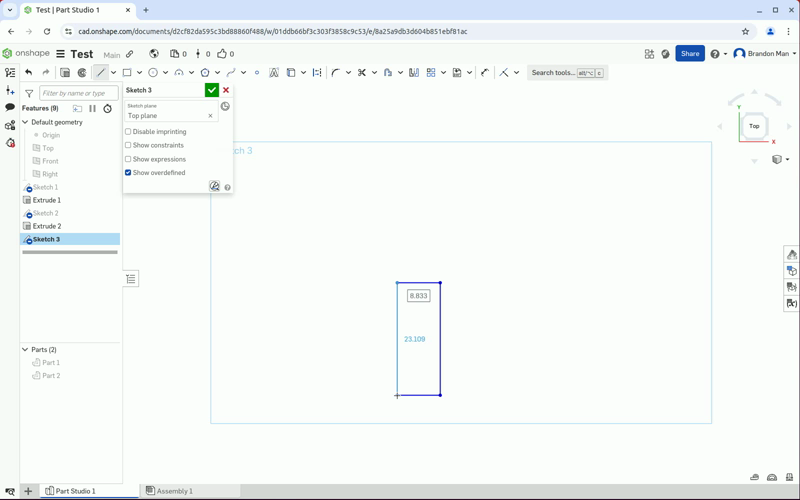
key(esc)
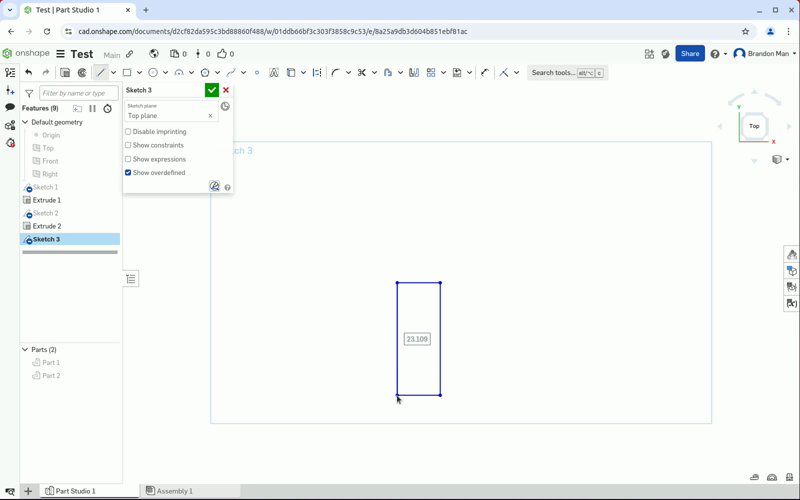
mouse_move(428, 359)
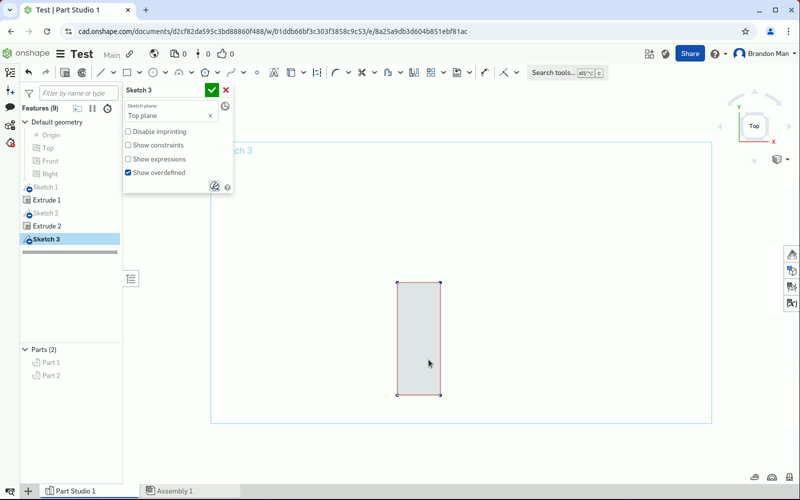
click(428, 359)
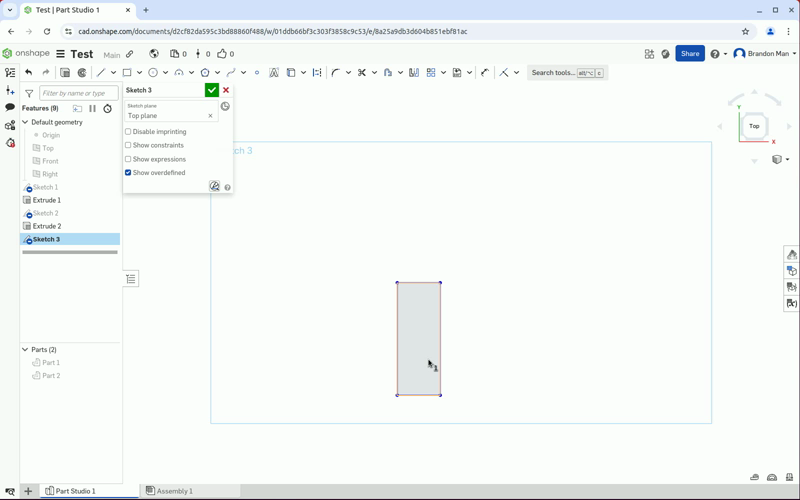
mouse_move(73, 352)
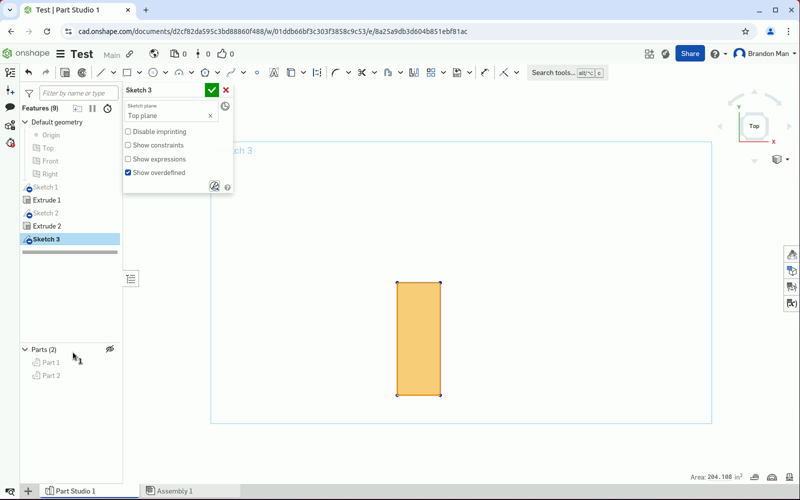
key(shift+y)
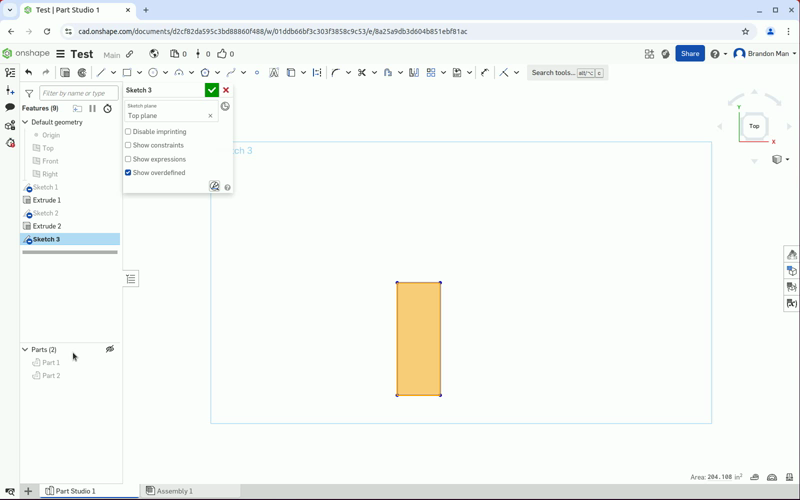
key(shift+e)
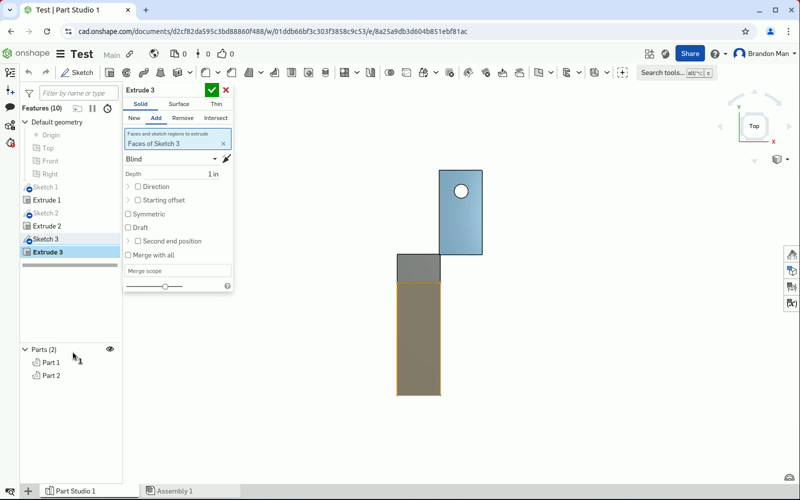
mouse_move(143, 106)
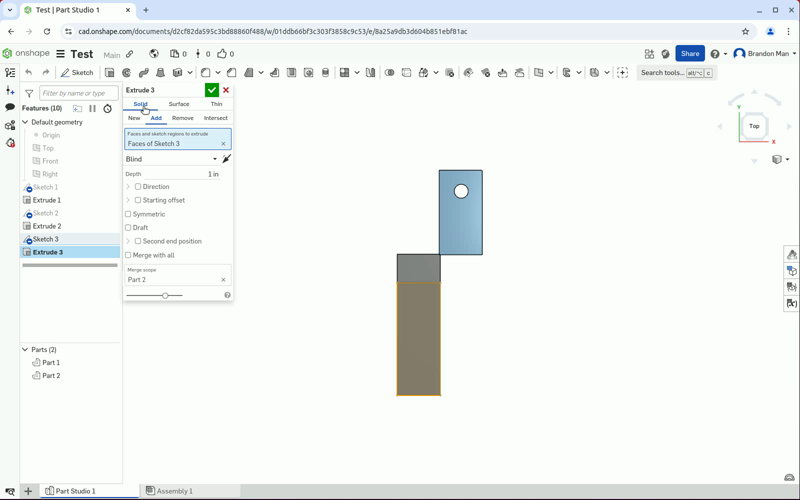
click(143, 106)
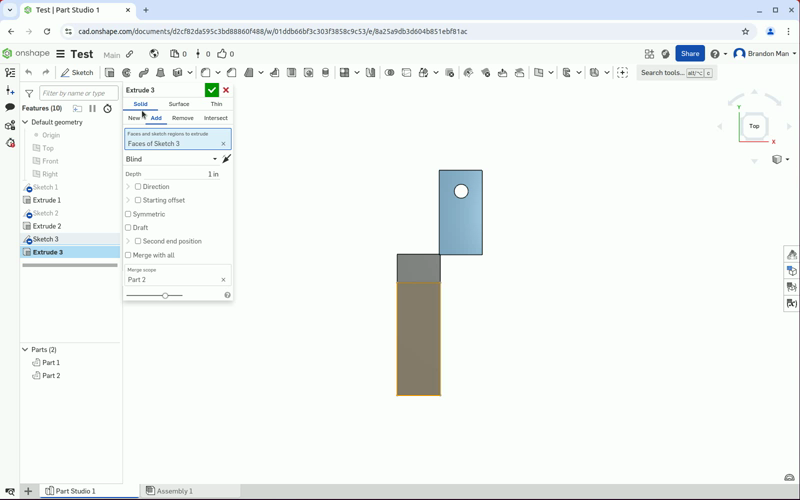
mouse_move(137, 120)
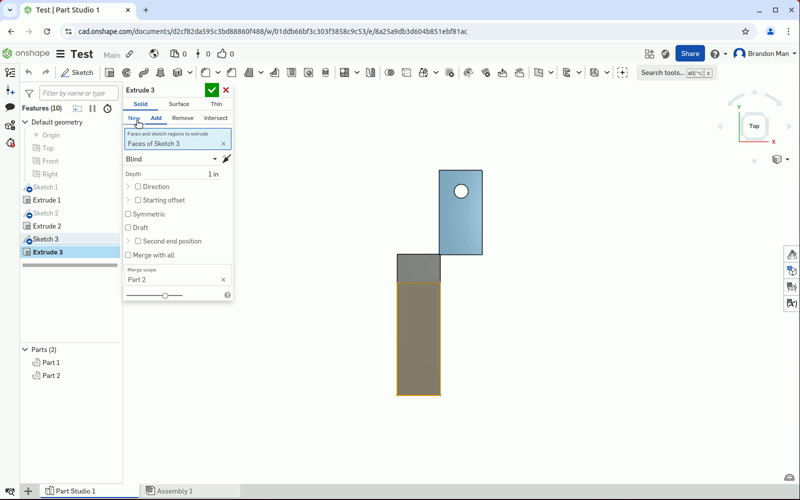
click(137, 120)
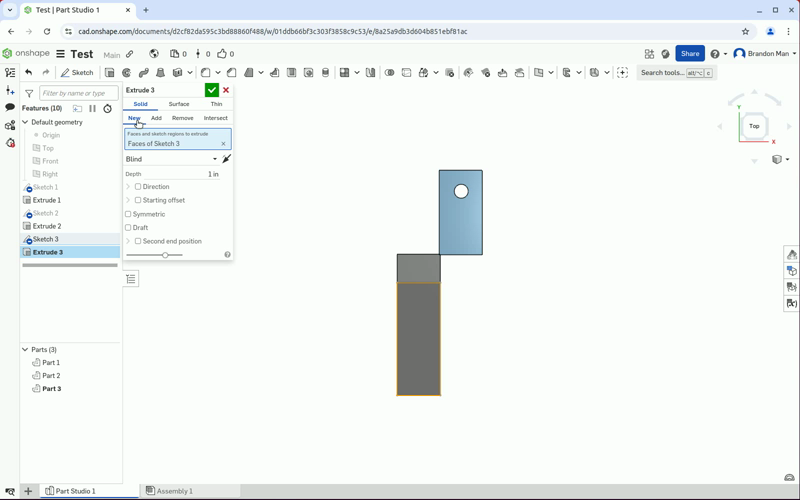
key(tab, 4)
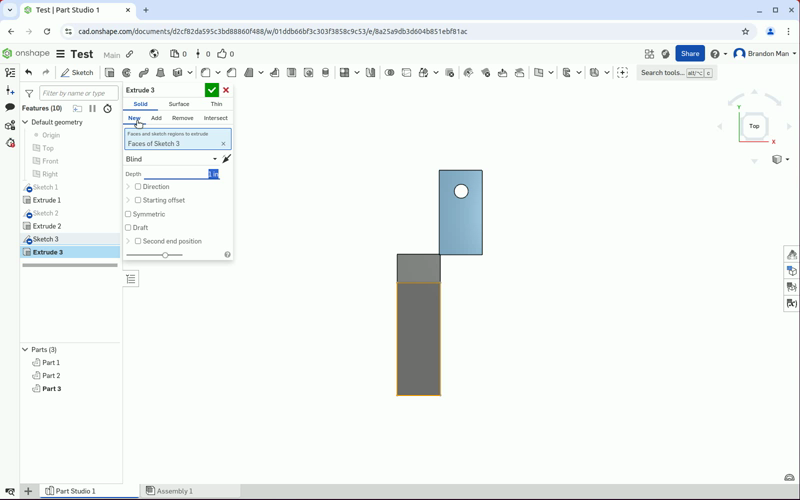
text(5.777)
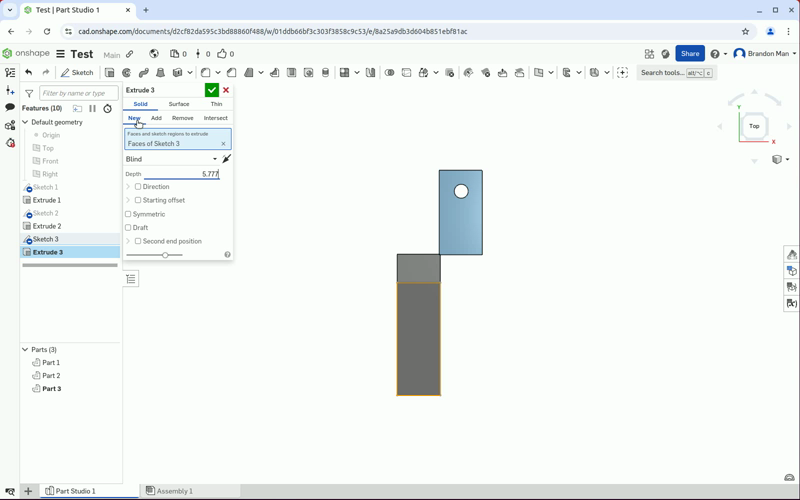
key(enter)
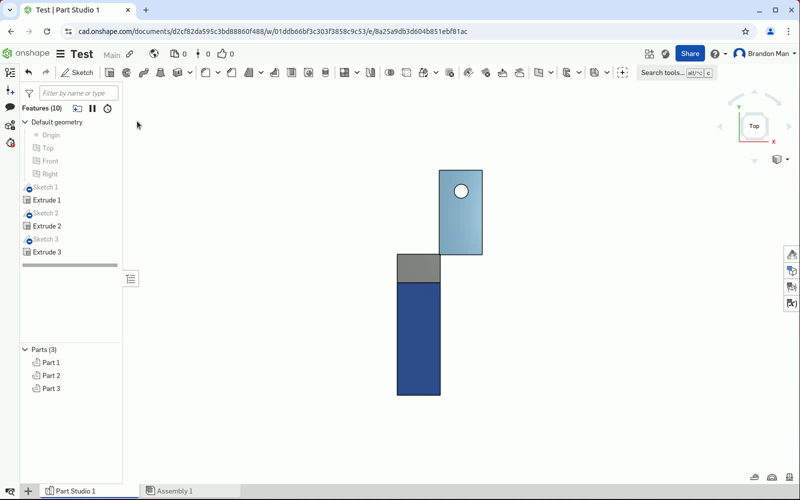
key(shift+h)
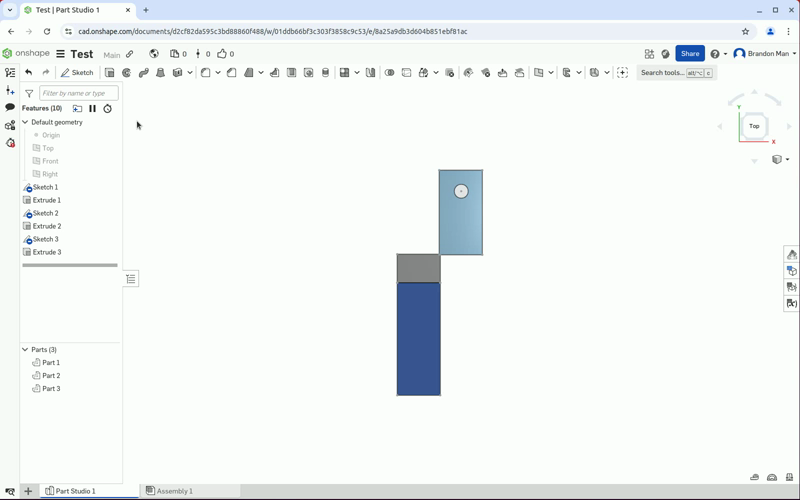
key(shift+h)
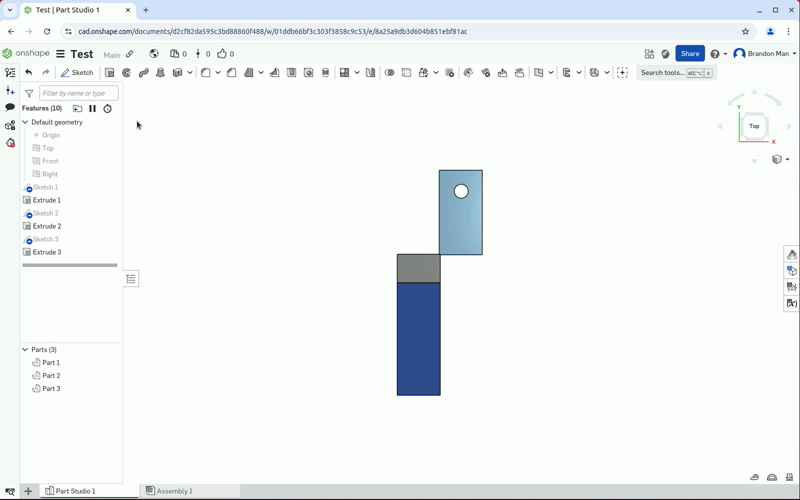
mouse_move(73, 189)
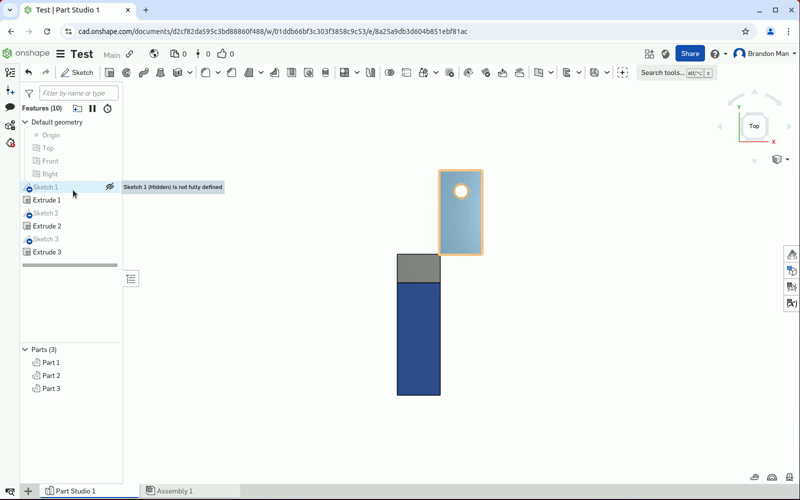
click(73, 189)
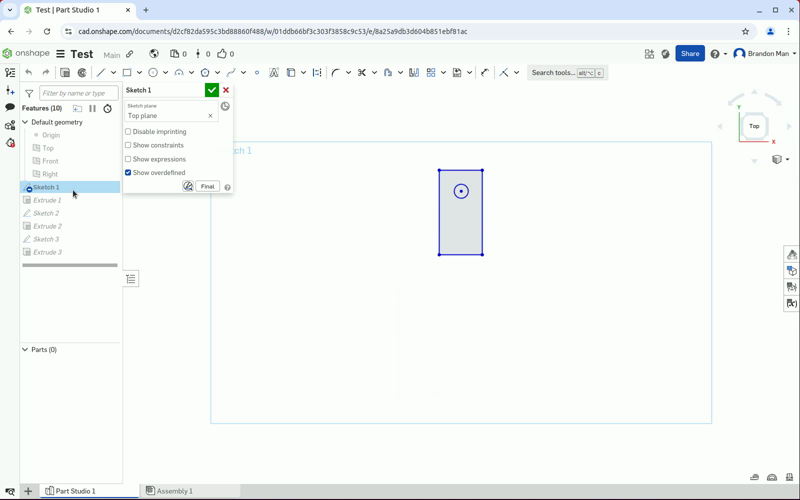
mouse_move(229, 92)
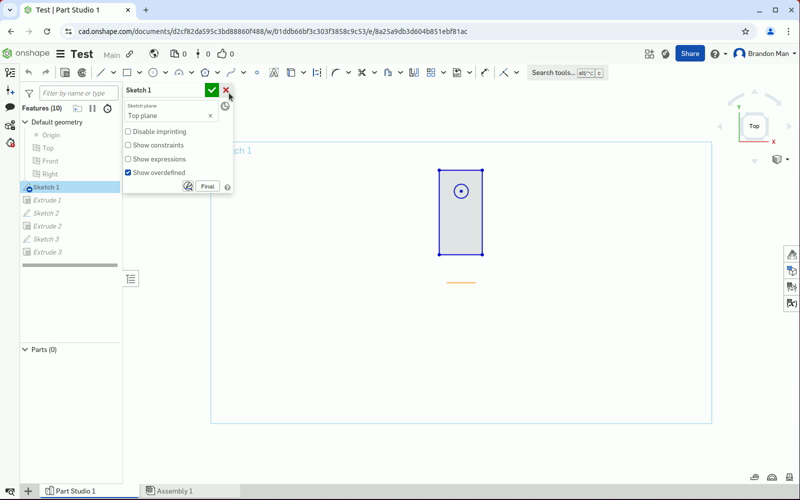
click(229, 92)
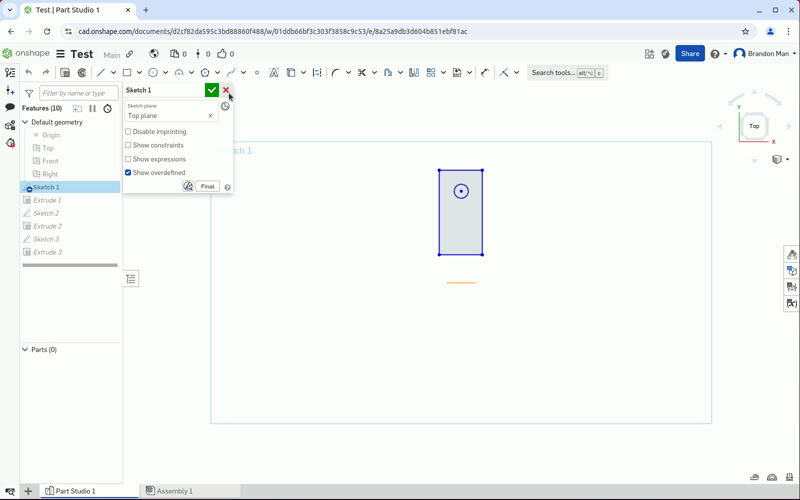
key(shift+s)
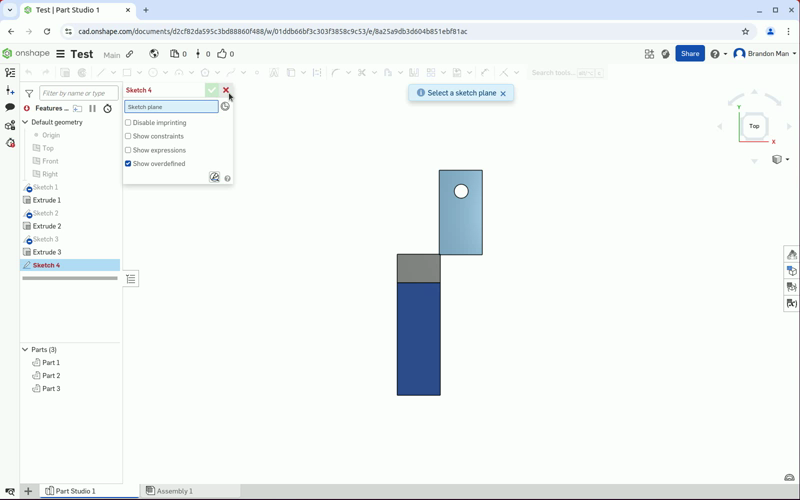
mouse_move(73, 150)
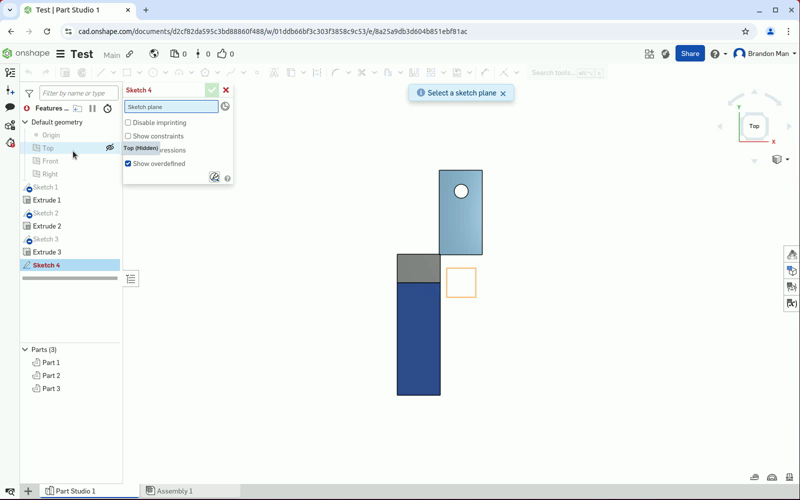
click(73, 150)
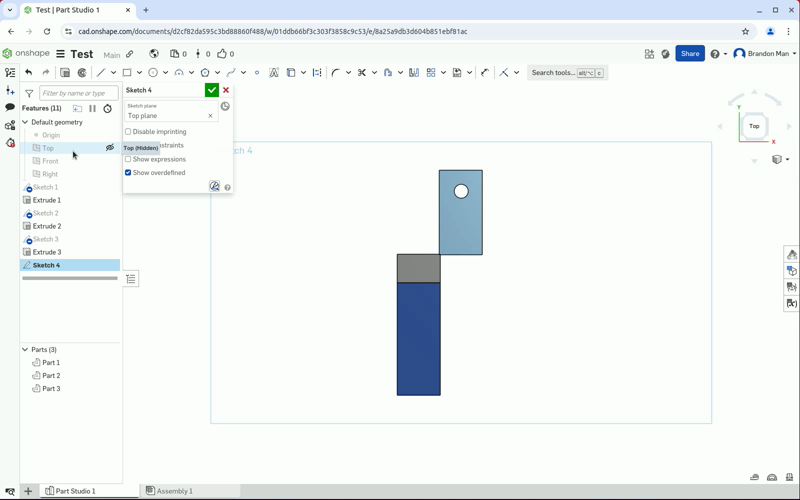
mouse_move(73, 352)
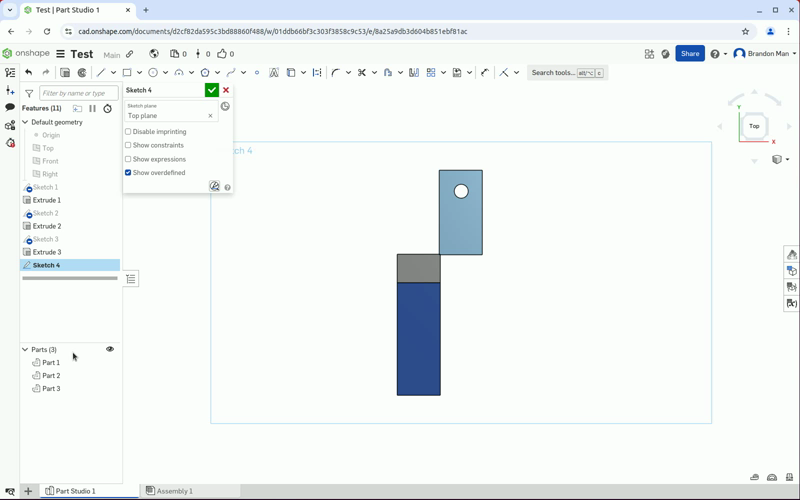
key(y)
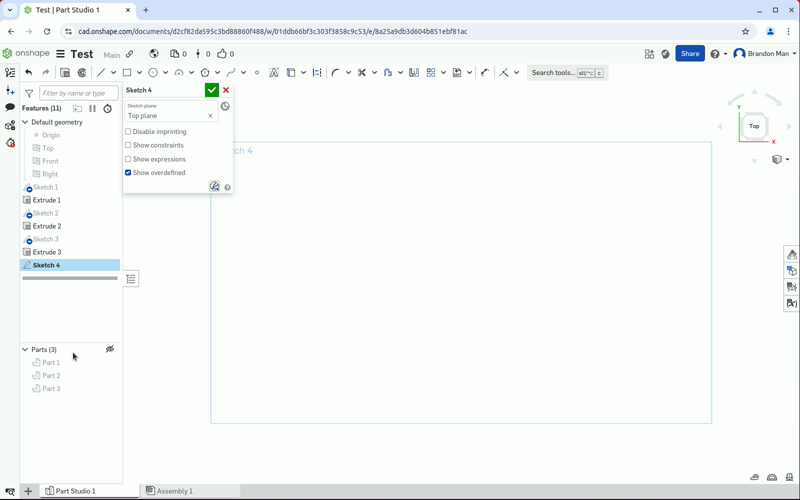
key(l)
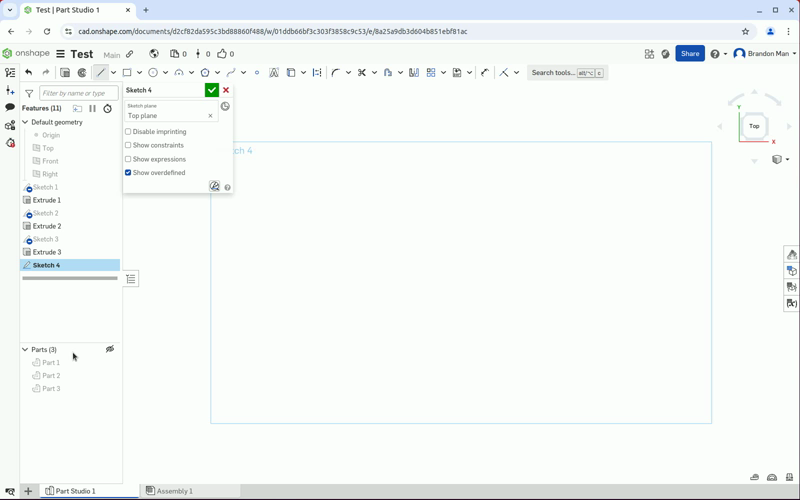
key_down(shift)
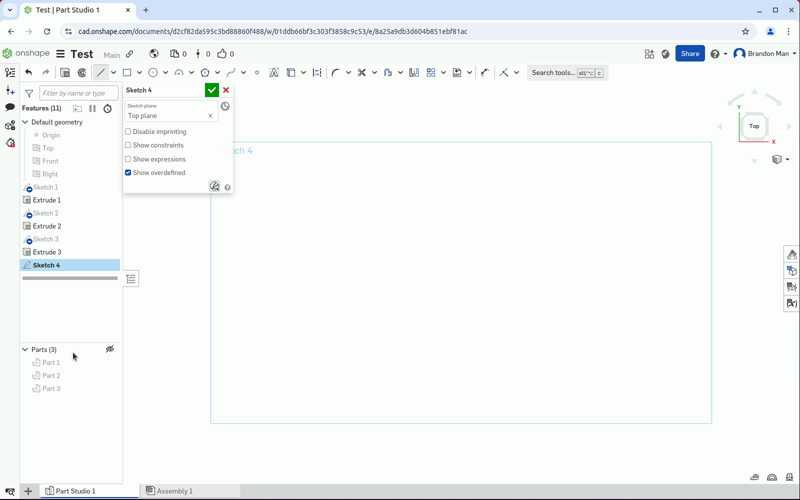
mouse_move(481, 282)
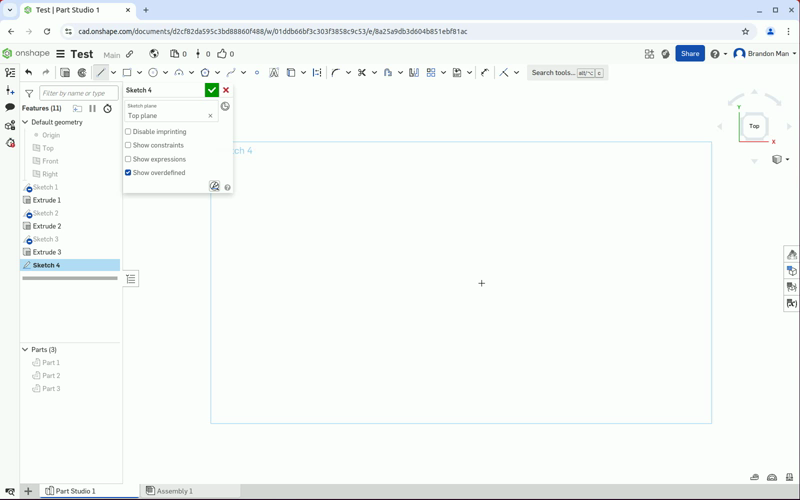
click(481, 282)
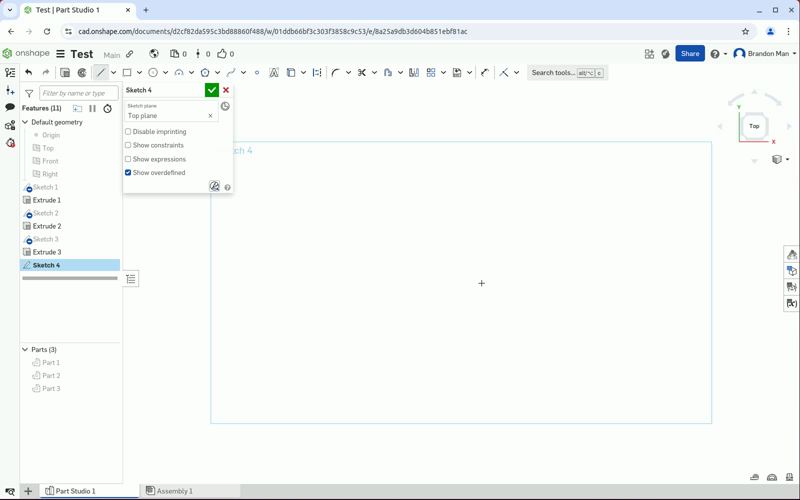
key_up(shift)
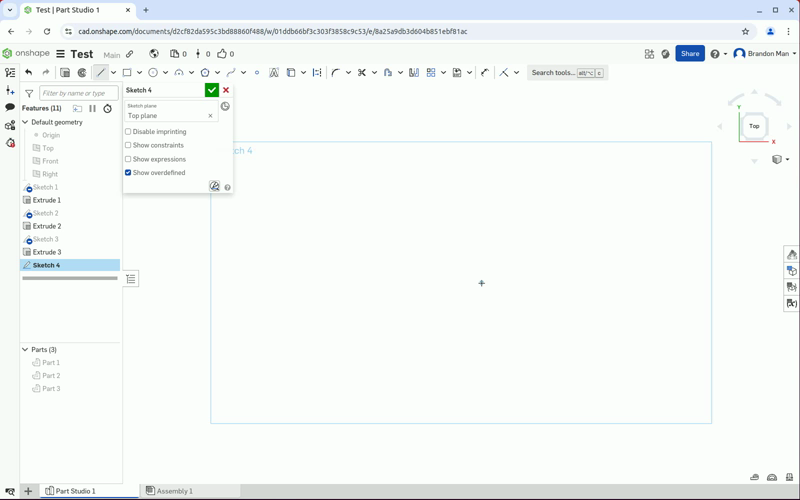
key_down(shift)
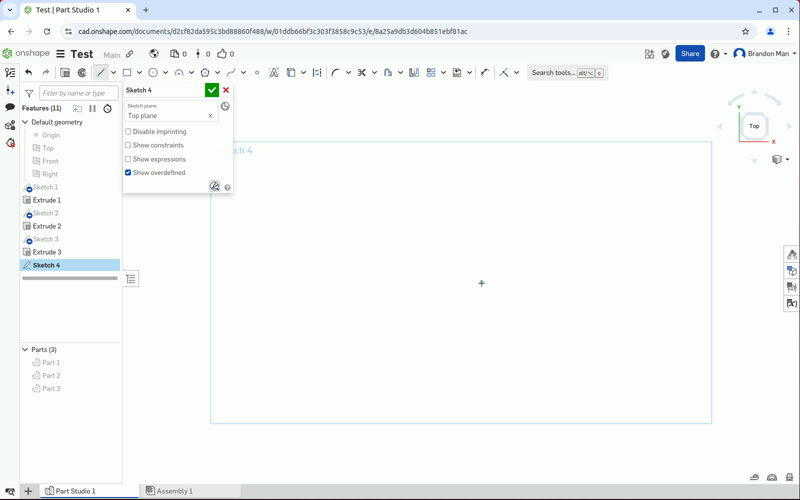
mouse_move(511, 282)
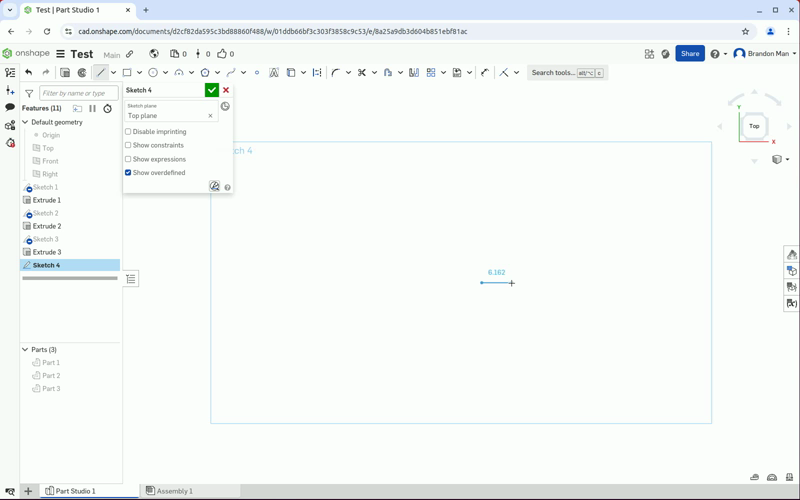
mouse_move(525, 282)
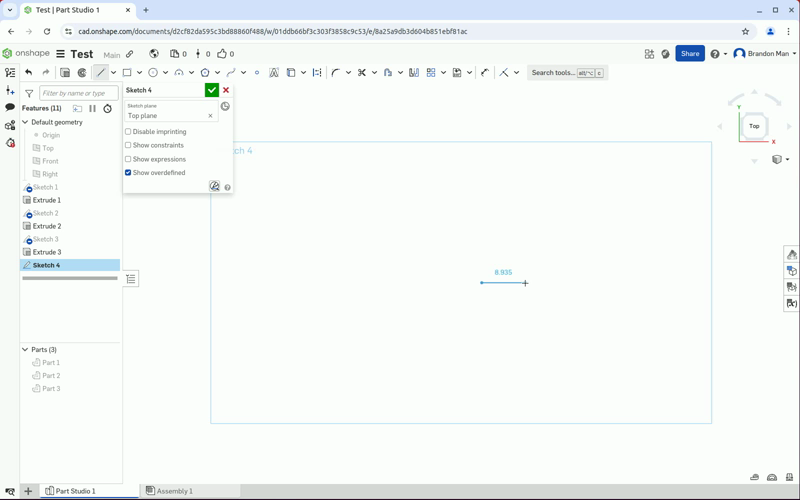
click(525, 282)
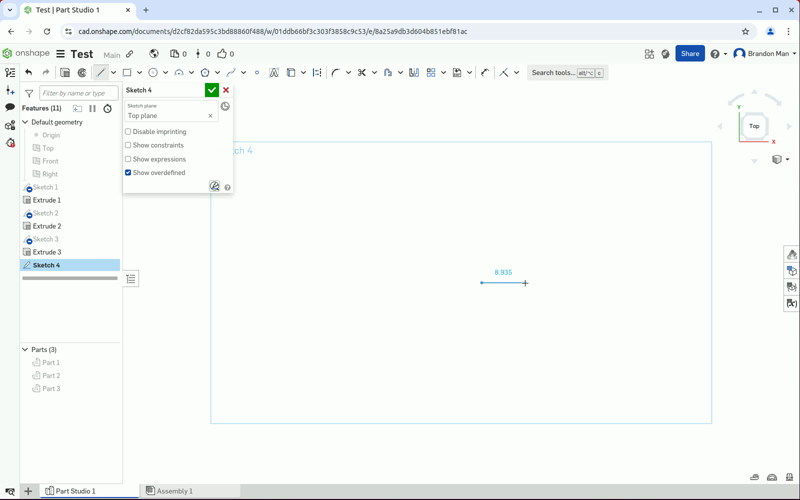
key_up(shift)
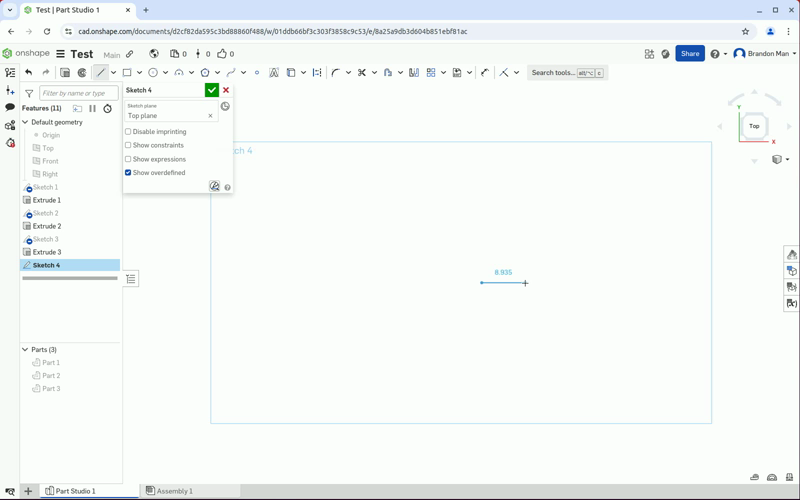
key_down(shift)
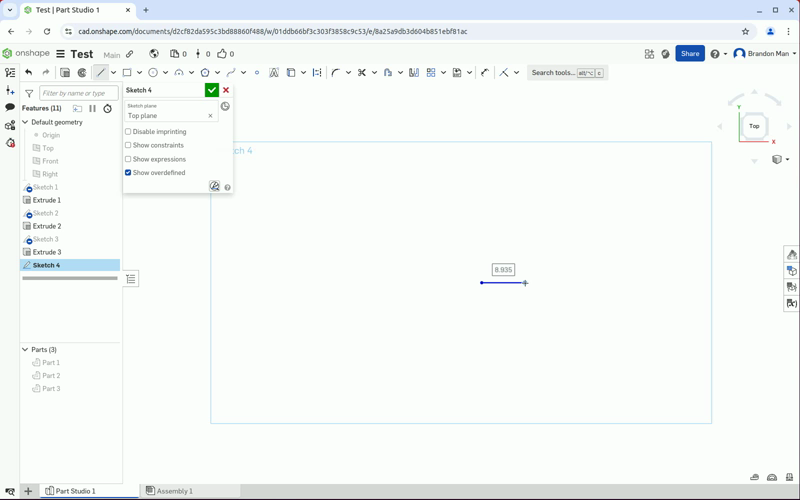
mouse_move(555, 282)
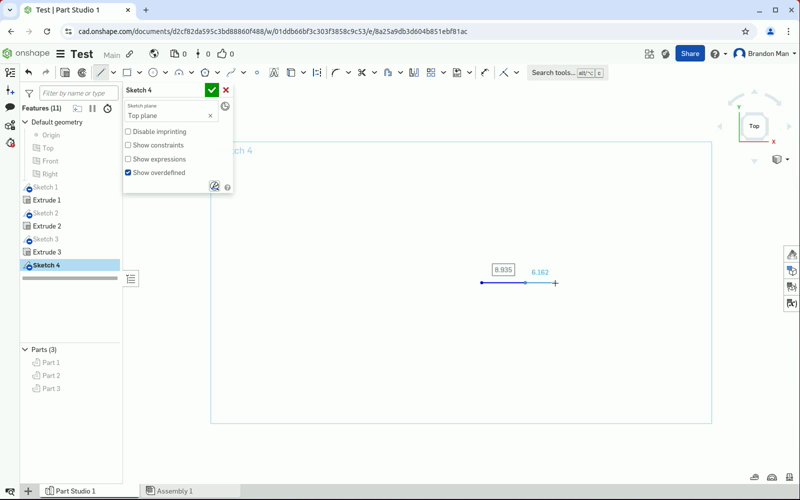
mouse_move(525, 254)
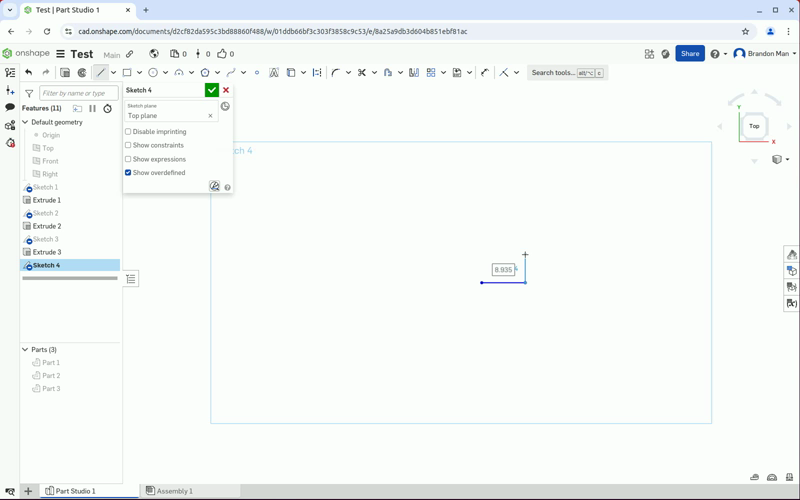
click(525, 254)
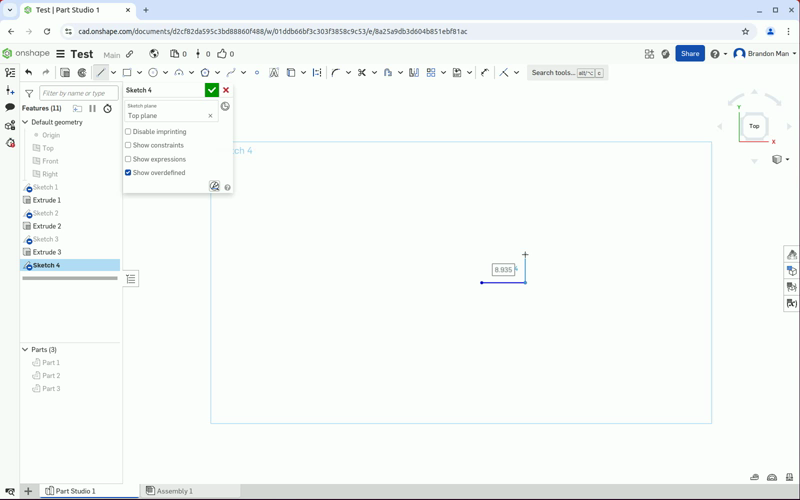
key_up(shift)
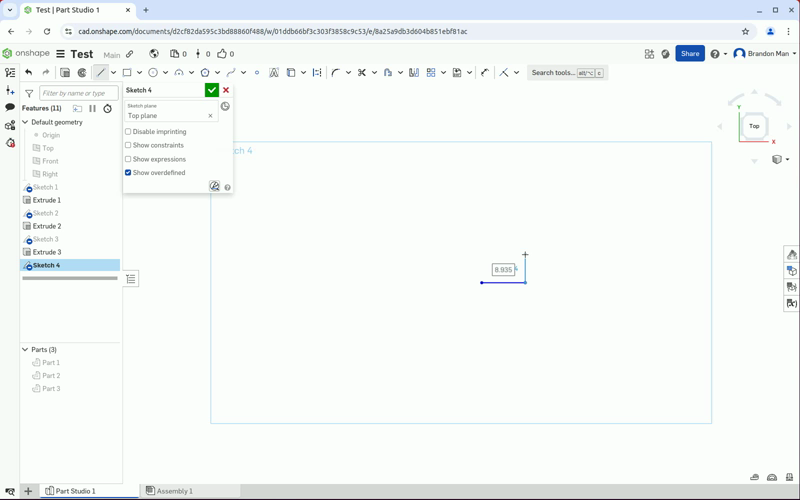
key_down(shift)
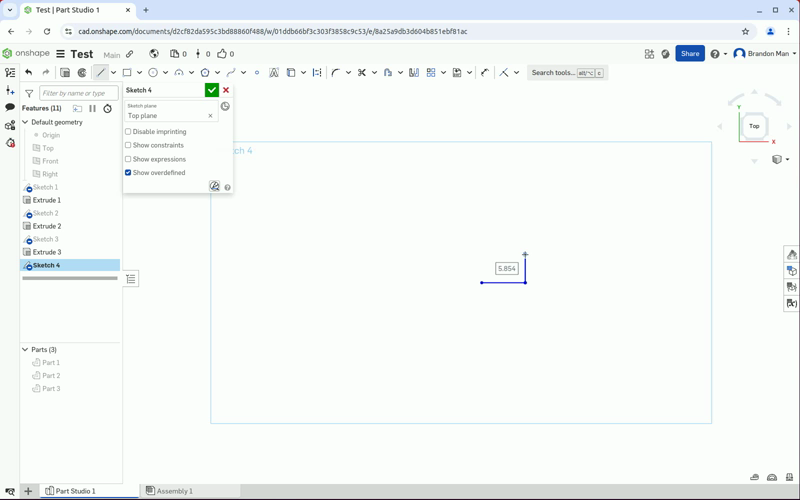
mouse_move(555, 254)
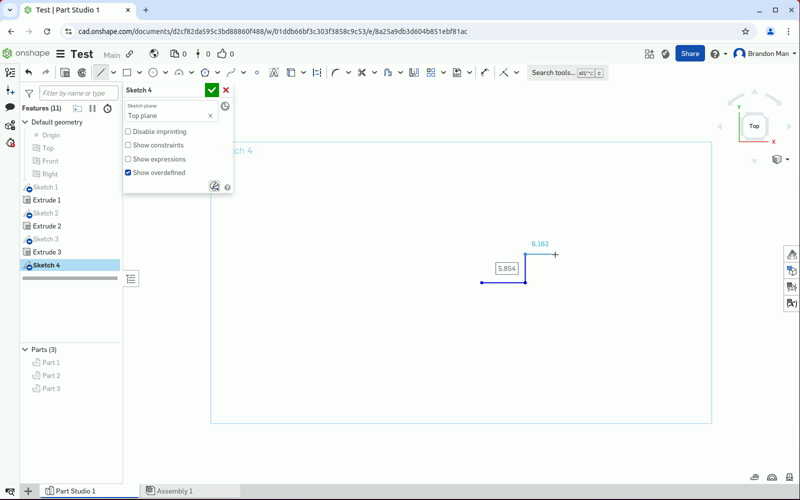
mouse_move(481, 254)
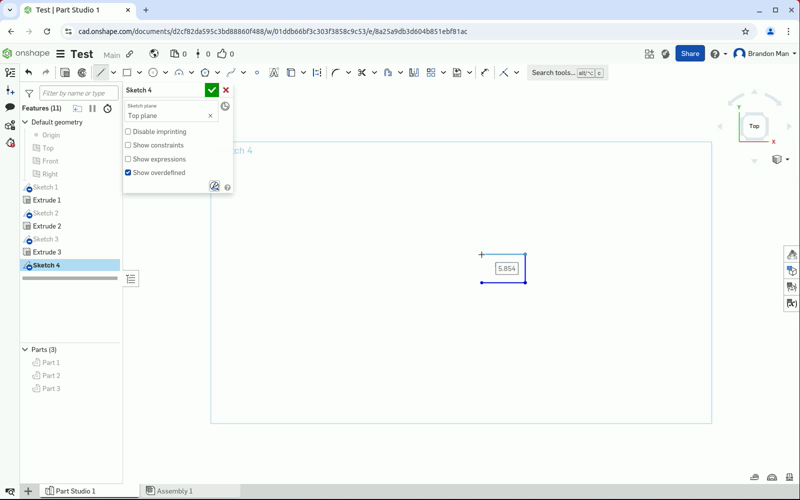
click(481, 254)
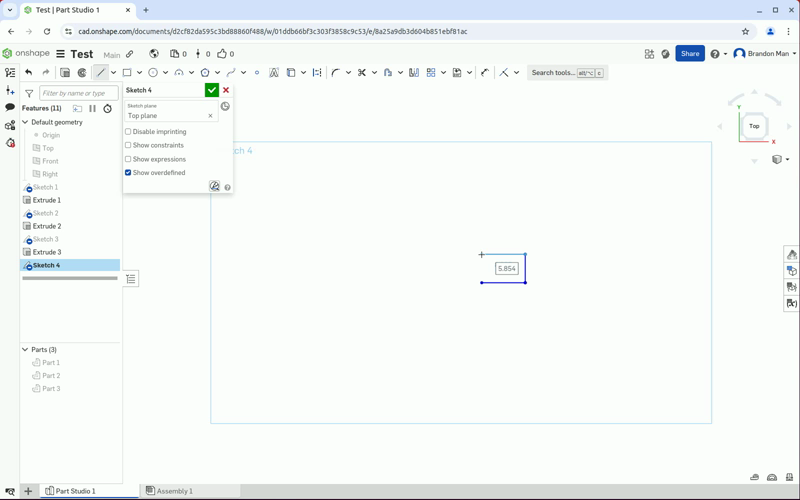
key_up(shift)
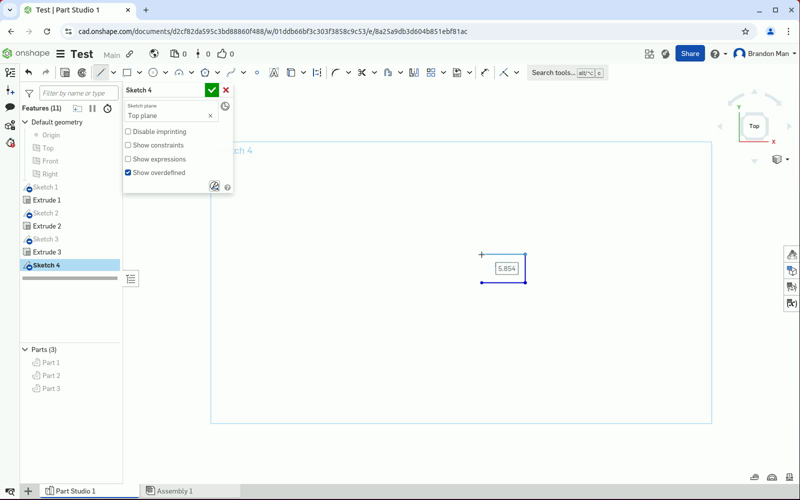
mouse_move(511, 254)
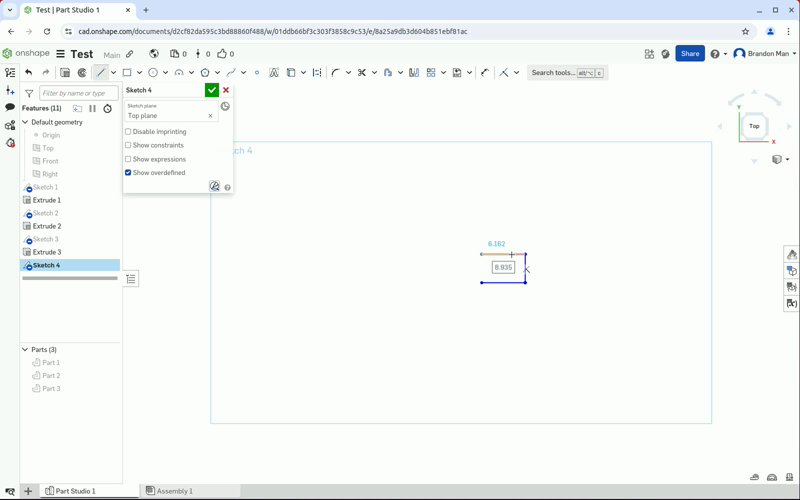
key_down(shift)
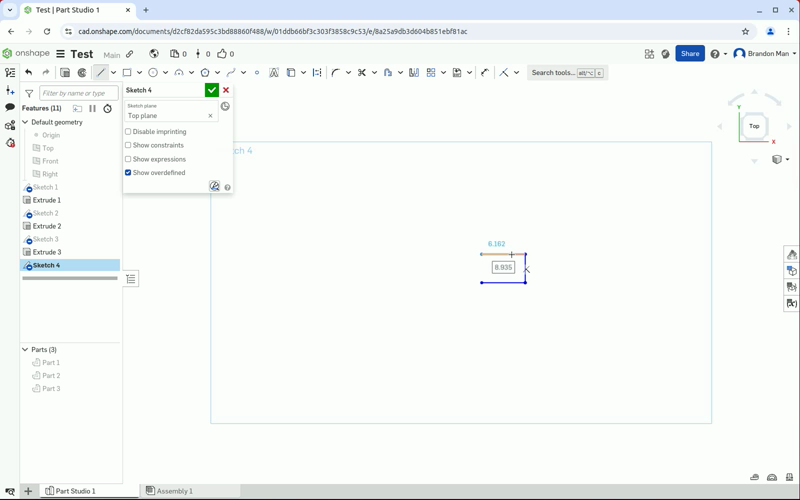
mouse_move(481, 282)
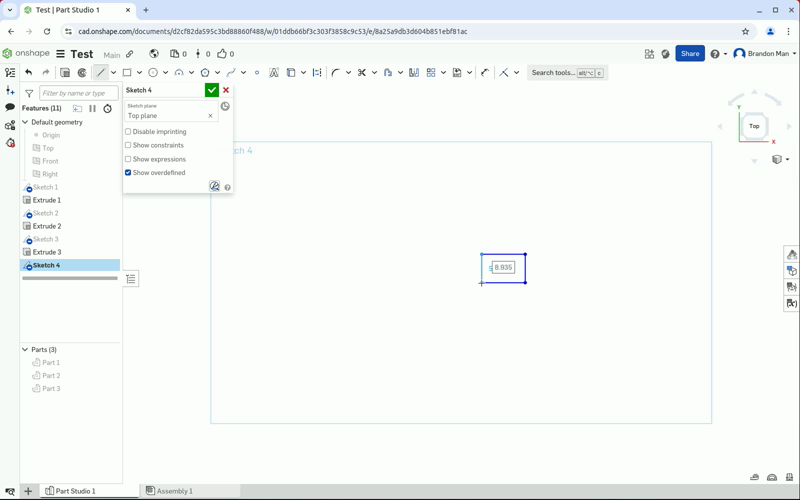
key_up(shift)
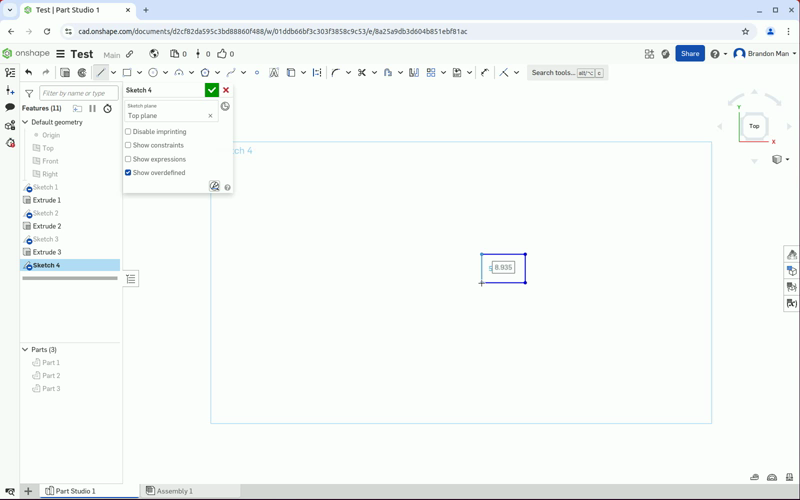
click(481, 282)
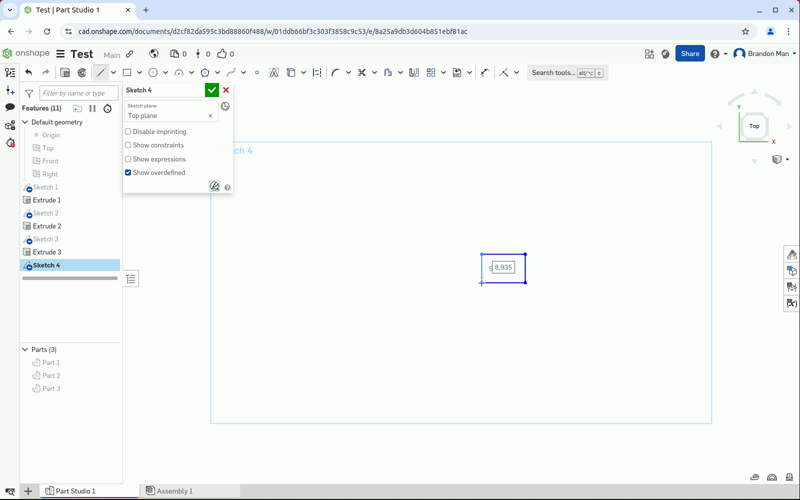
key(esc)
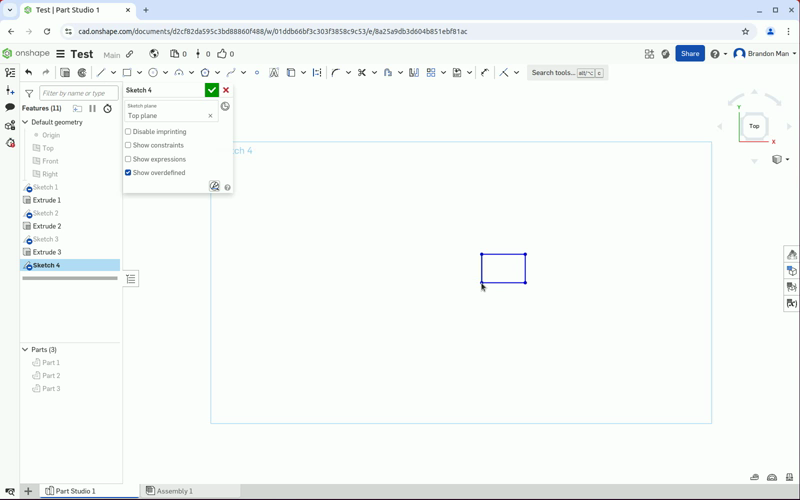
mouse_move(504, 258)
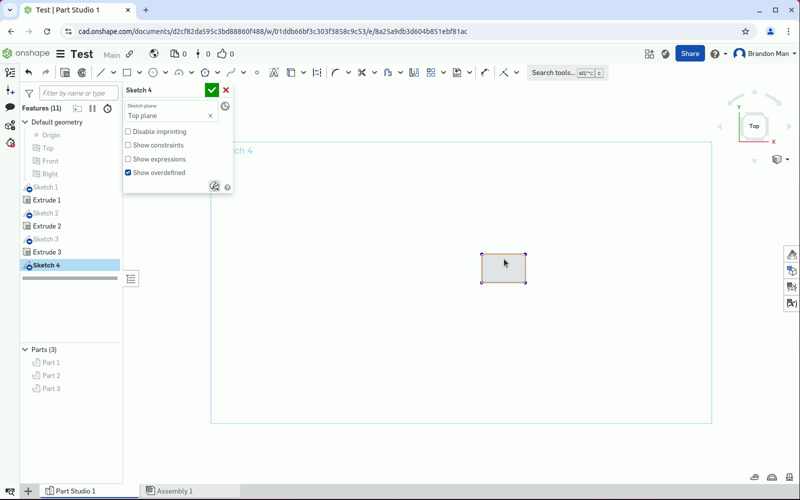
scroll(6)
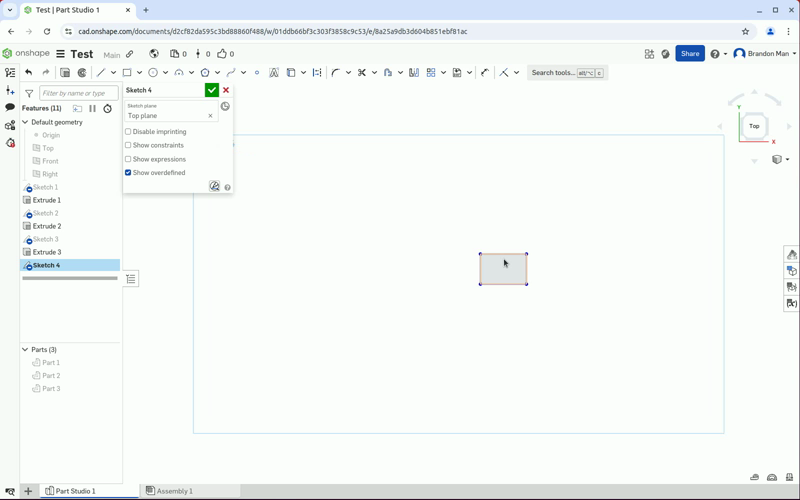
scroll(6)
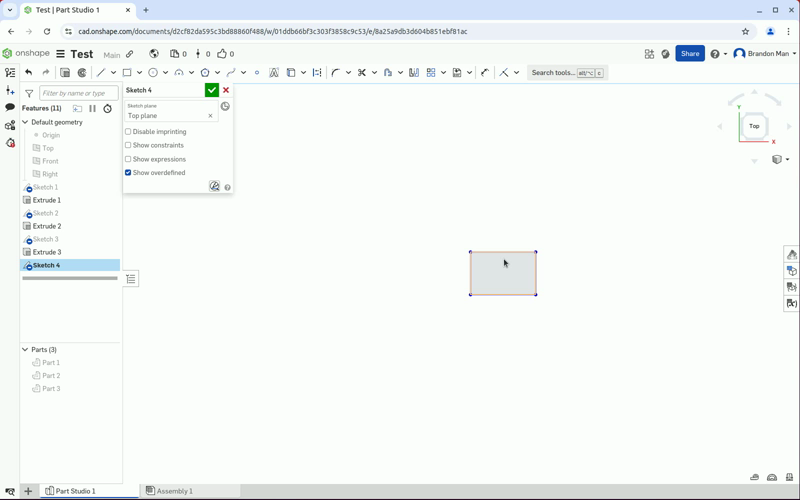
scroll(6)
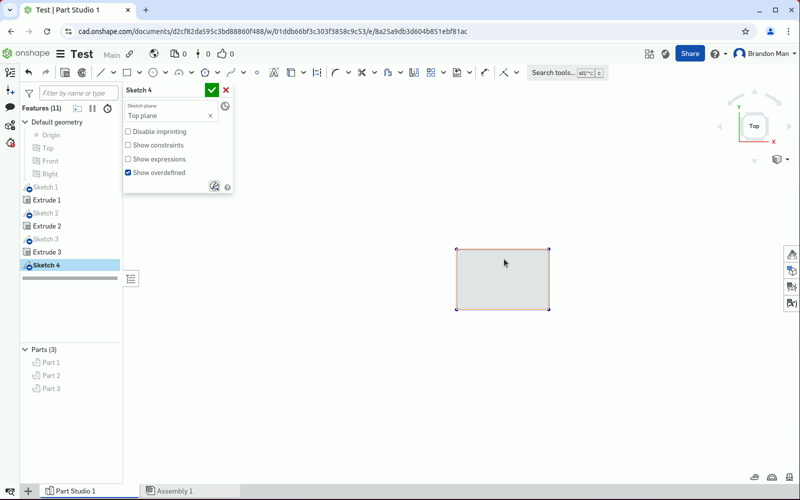
scroll(6)
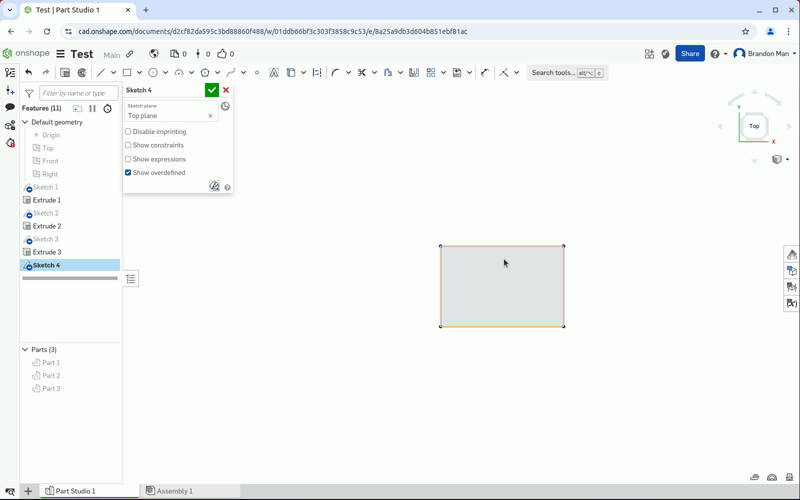
scroll(6)
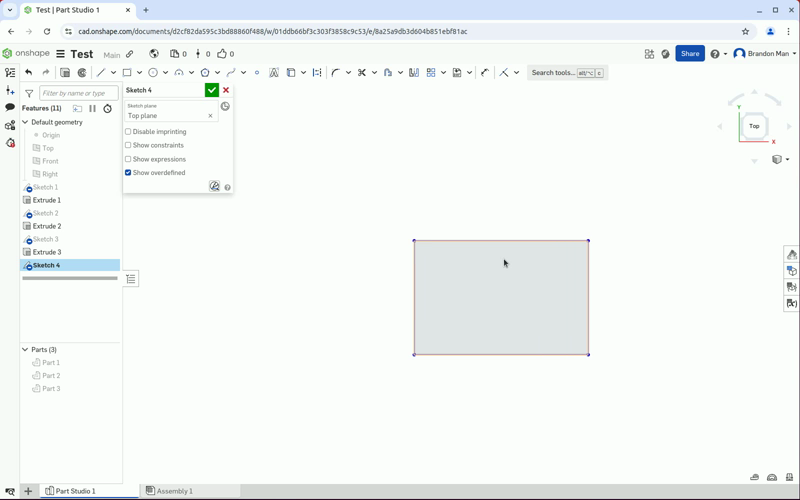
scroll(6)
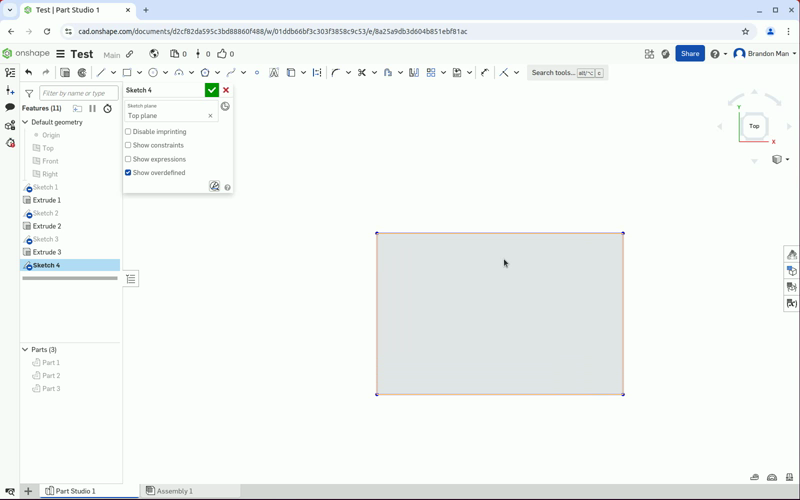
scroll(6)
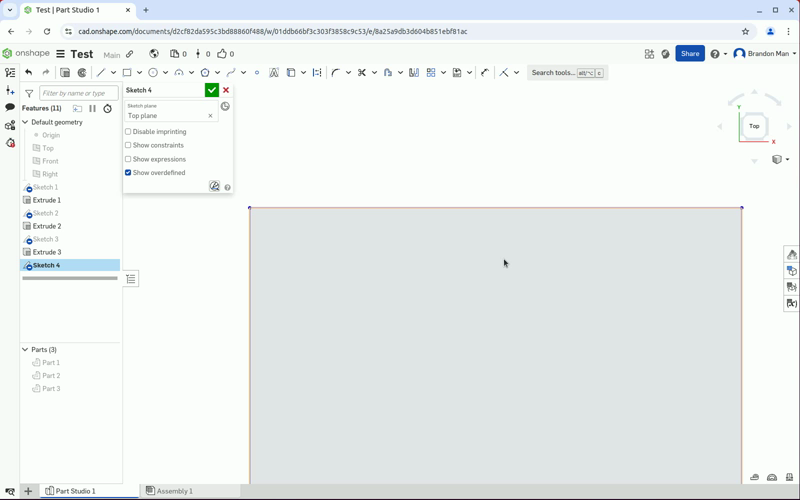
click(504, 258)
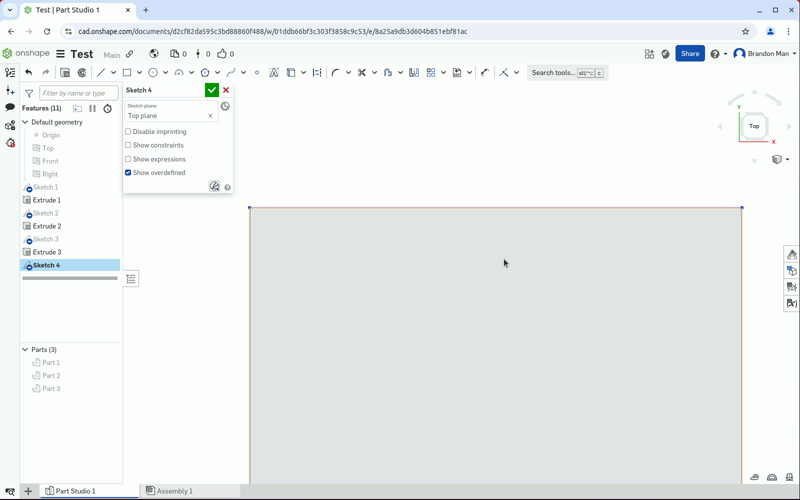
scroll(-6)
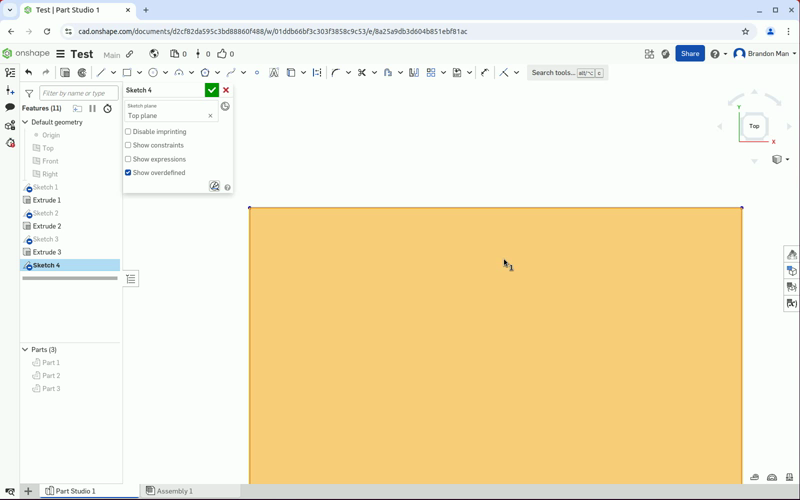
scroll(-6)
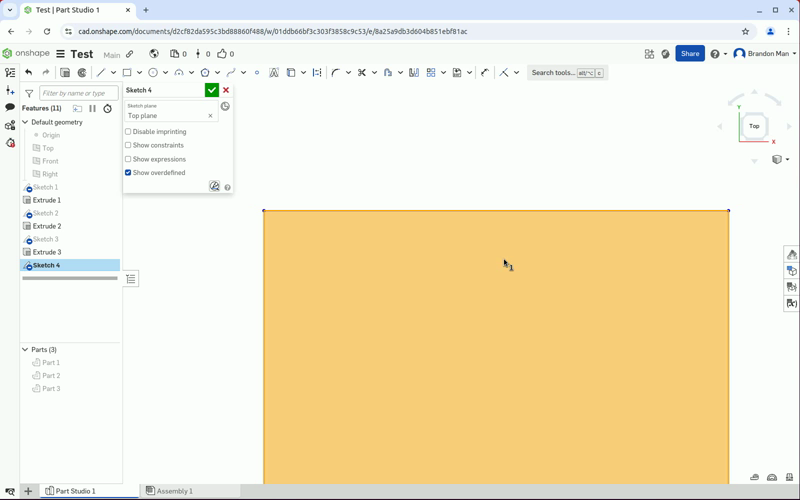
scroll(-6)
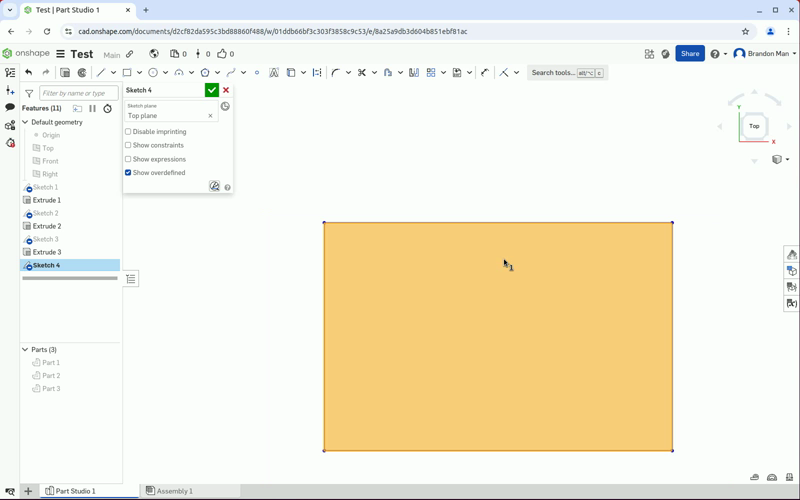
scroll(-6)
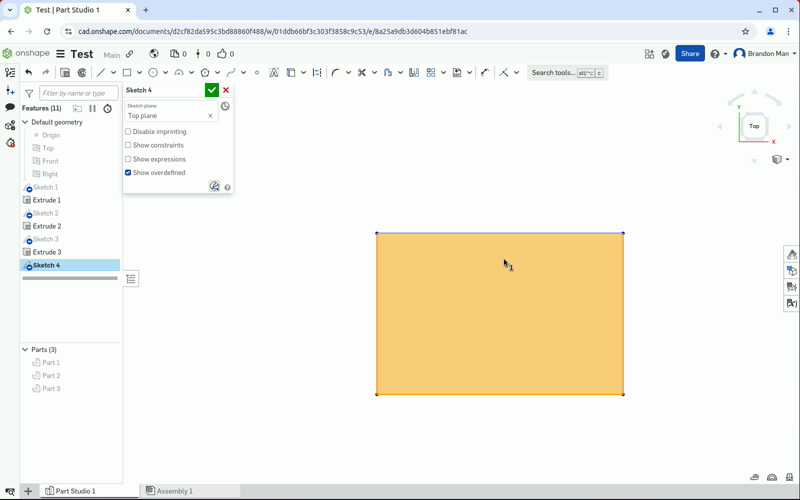
scroll(-6)
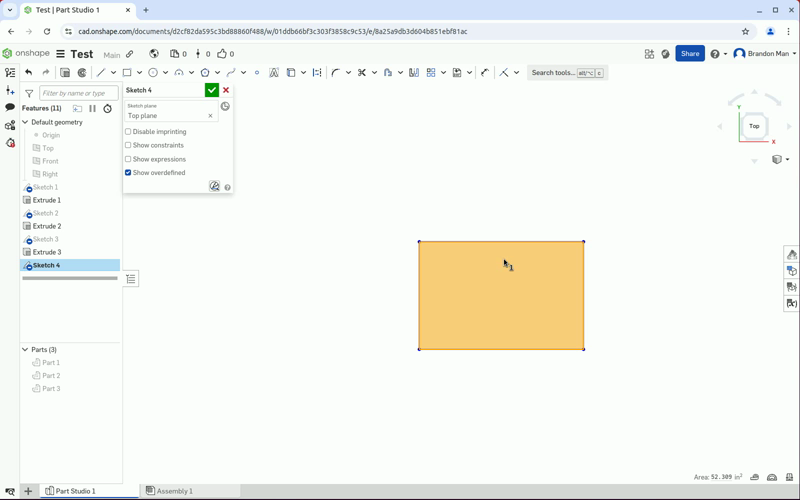
scroll(-6)
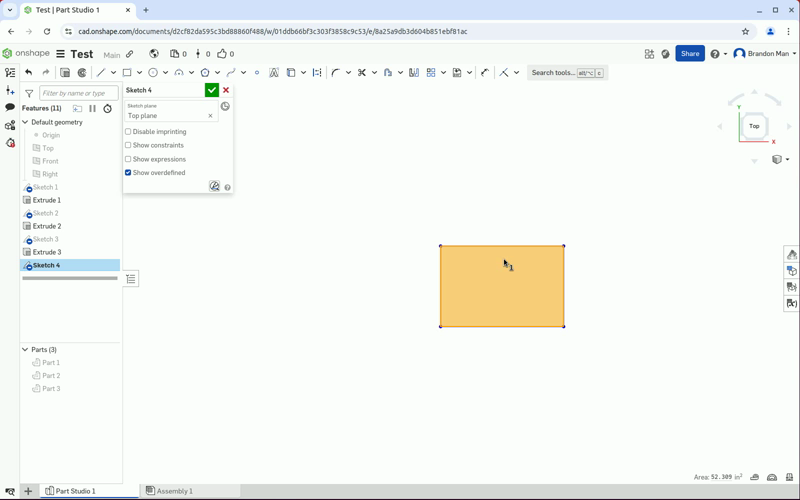
scroll(-6)
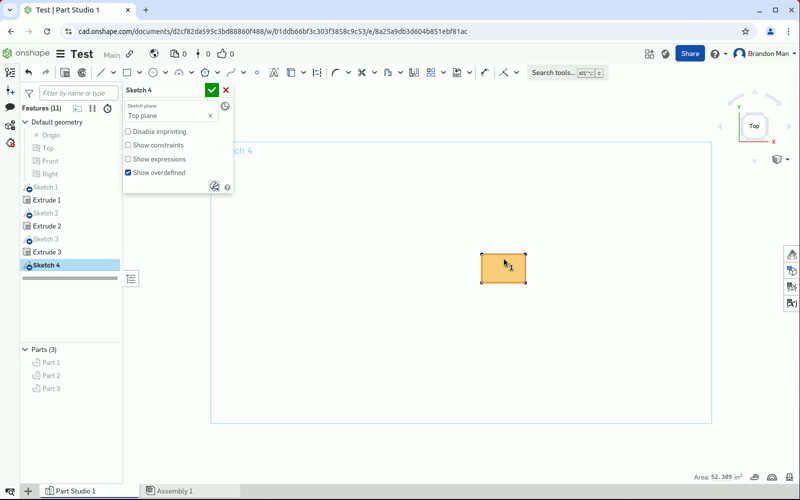
mouse_move(73, 352)
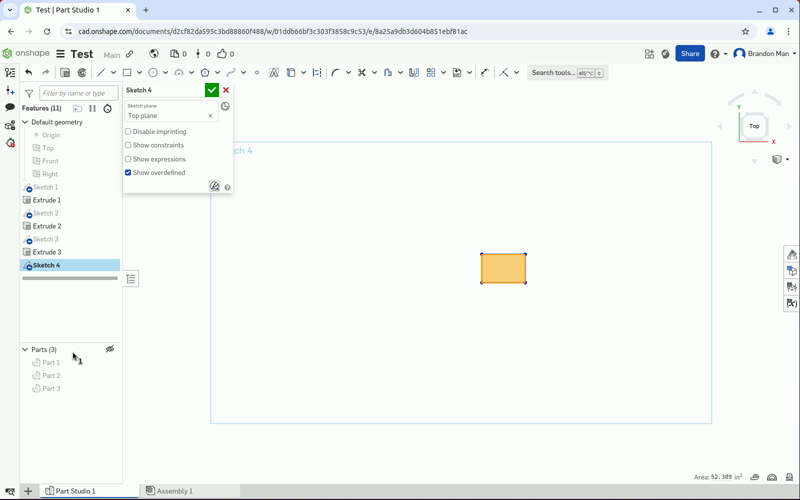
key(shift+y)
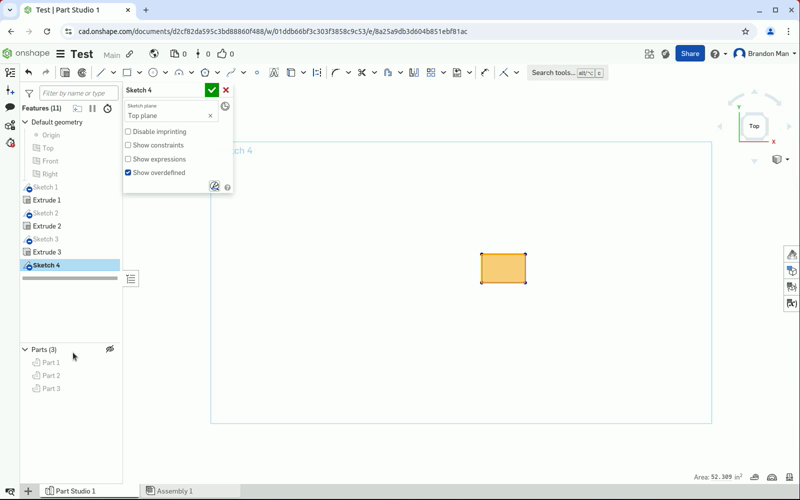
key(shift+e)
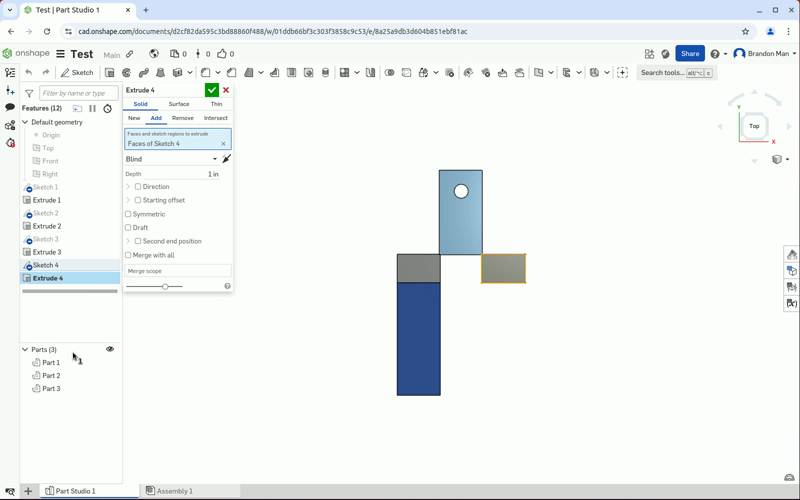
mouse_move(143, 106)
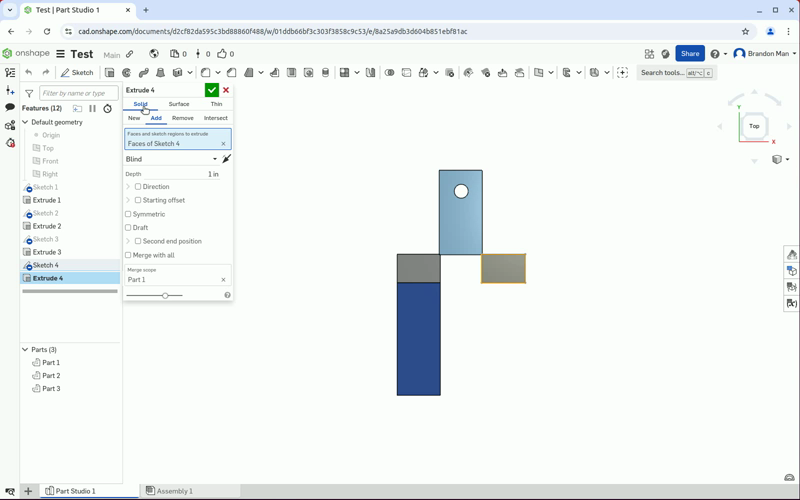
click(143, 106)
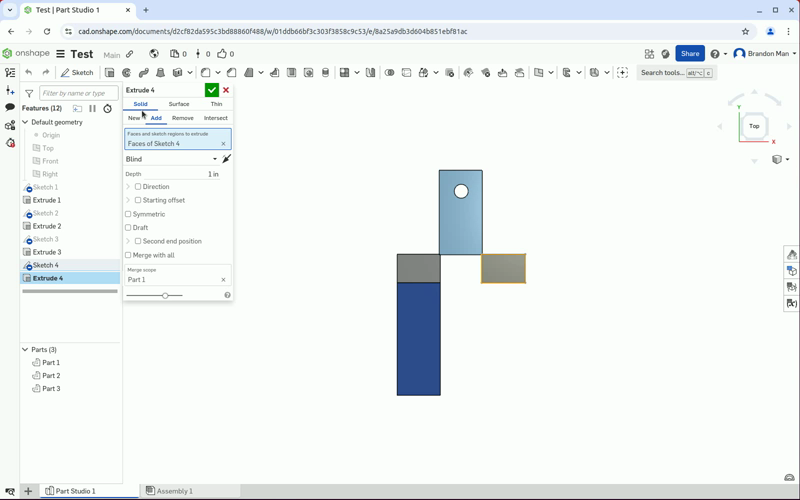
mouse_move(137, 120)
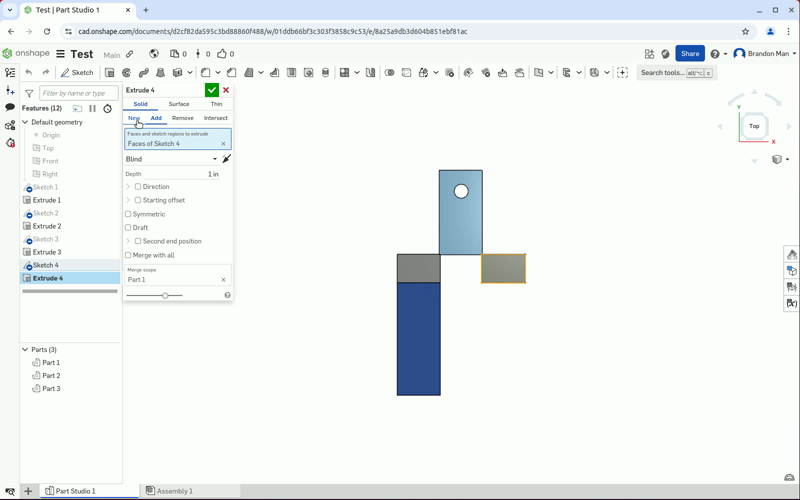
click(137, 120)
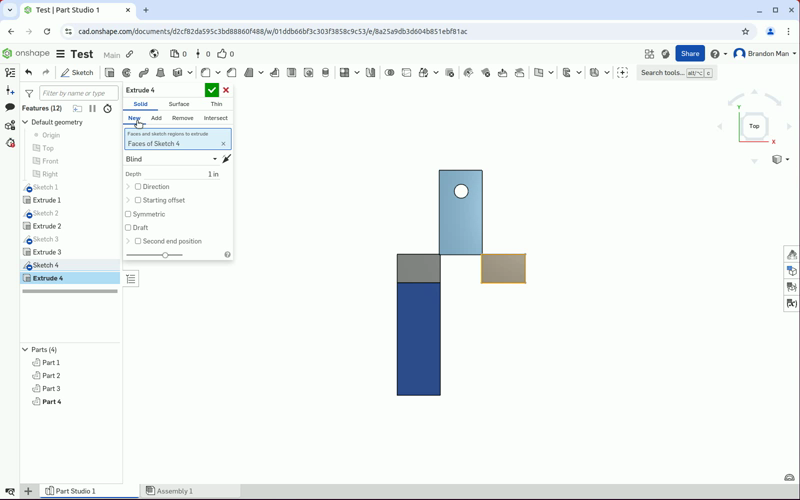
key(tab, 4)
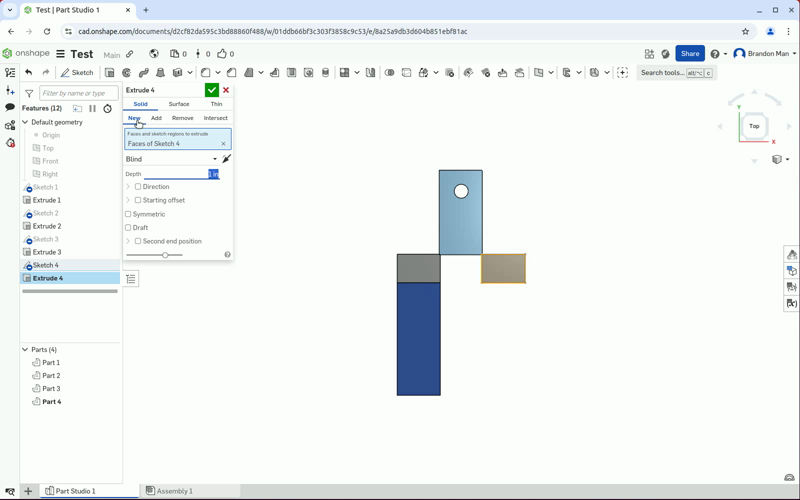
text(5.777)
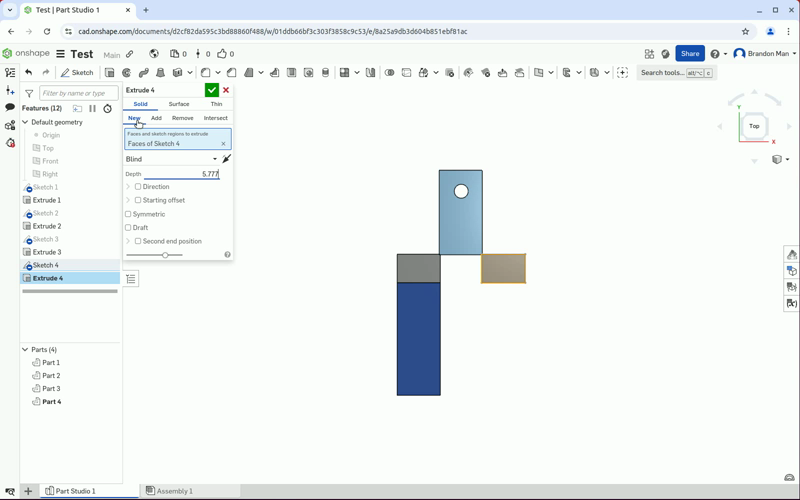
key(enter)
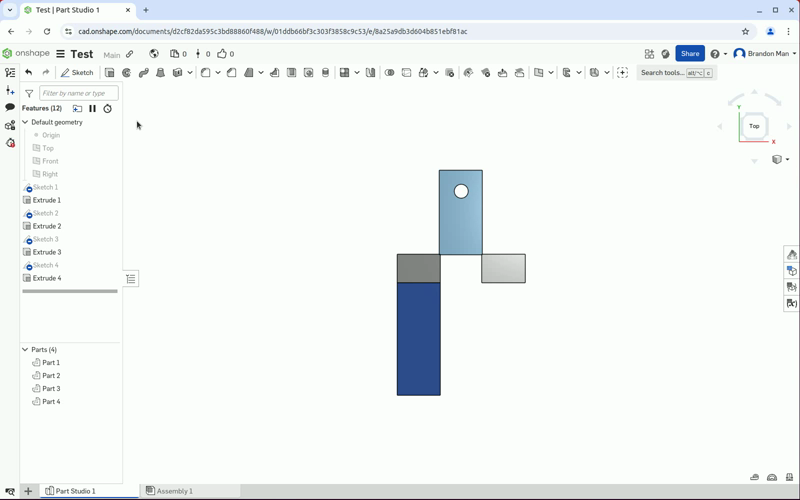
key(shift+h)
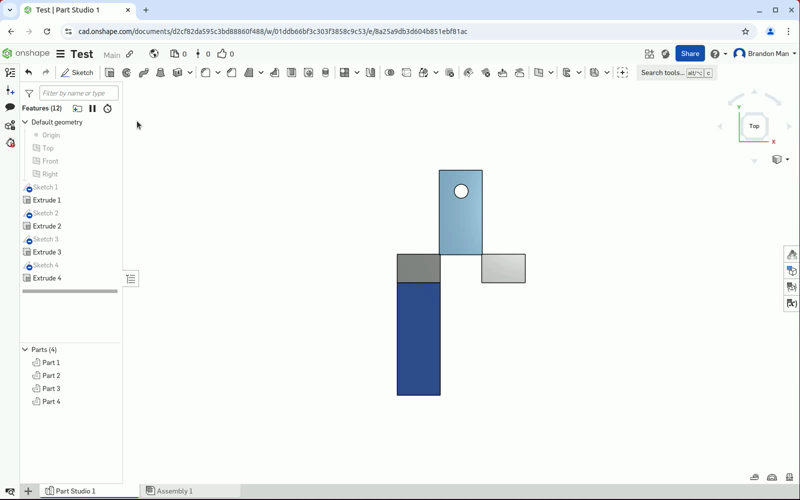
key(shift+h)
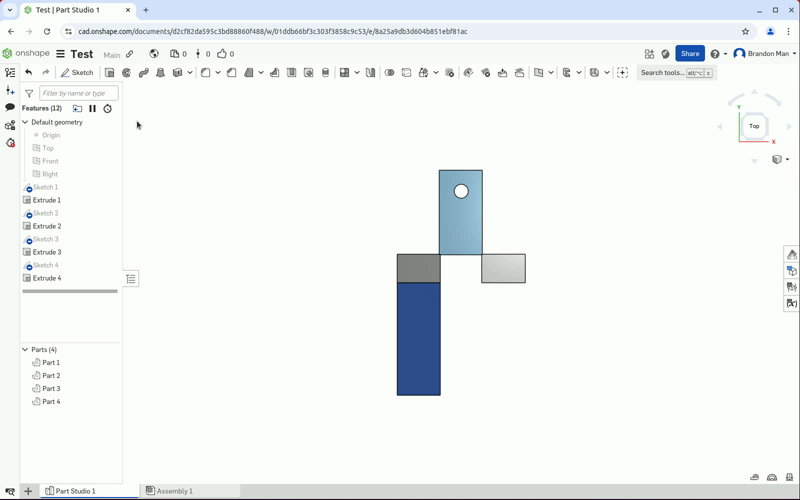
mouse_move(73, 189)
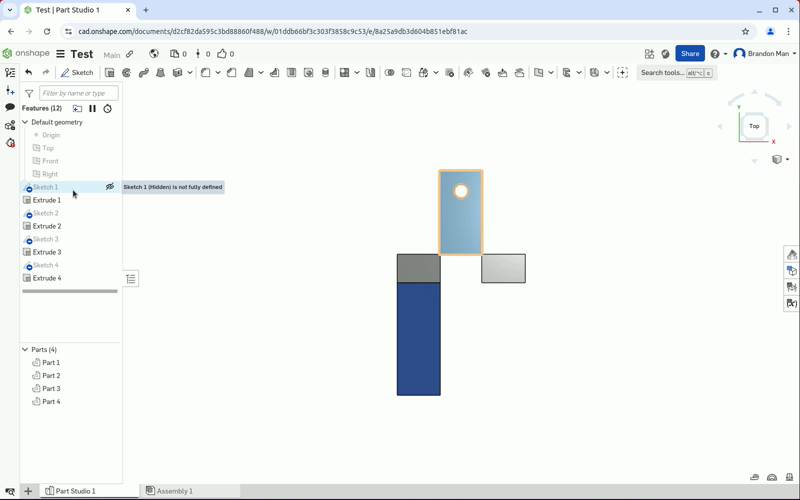
click(73, 189)
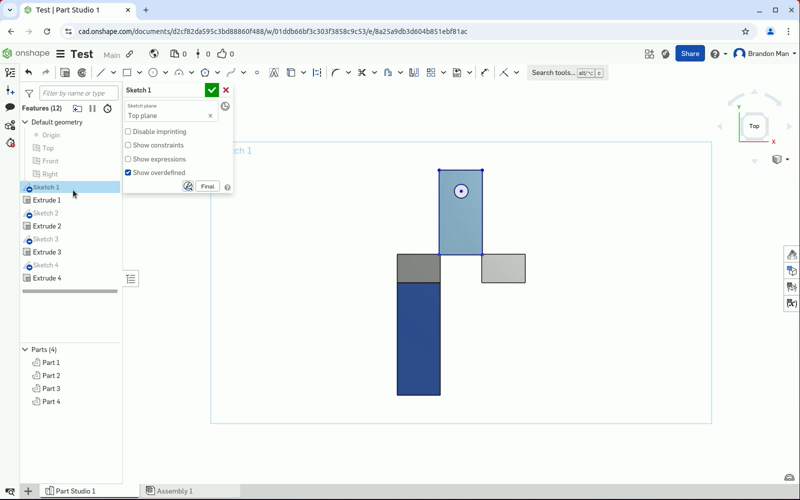
mouse_move(229, 92)
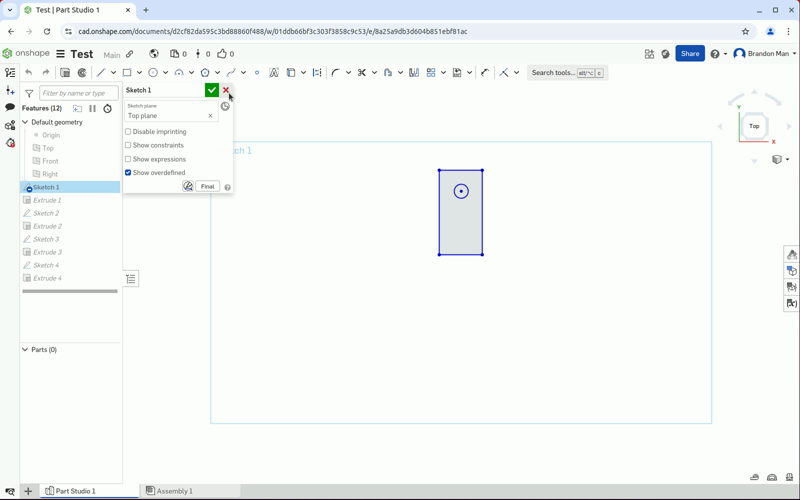
click(229, 92)
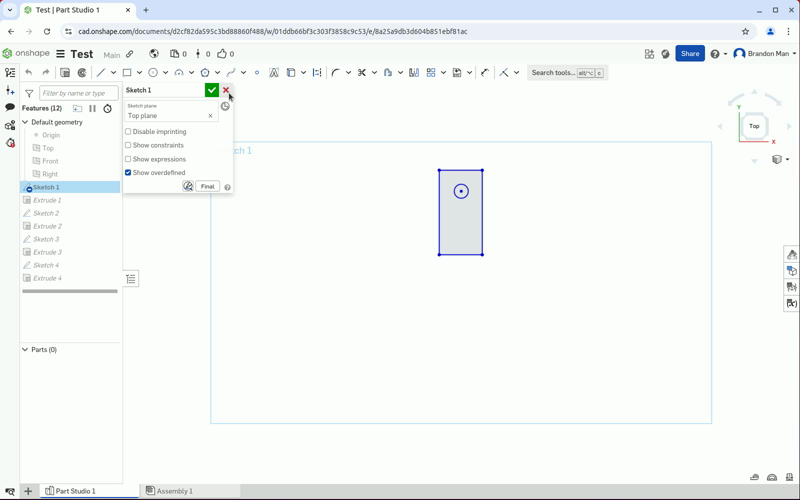
key(shift+s)
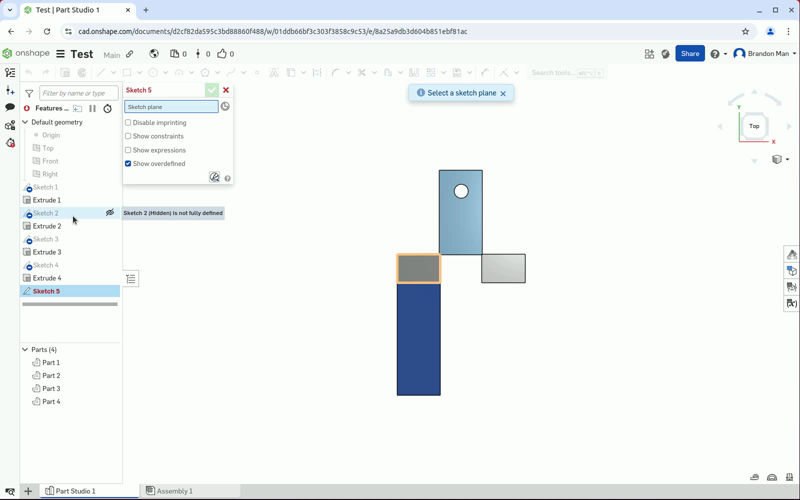
scroll(3)
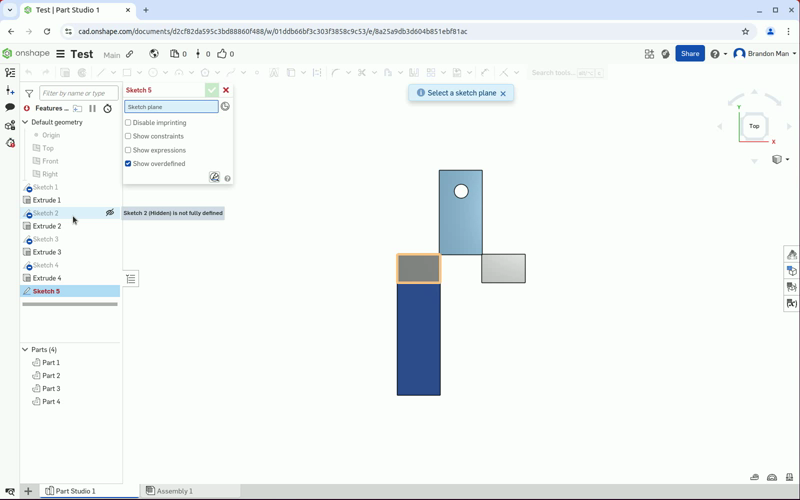
mouse_move(73, 150)
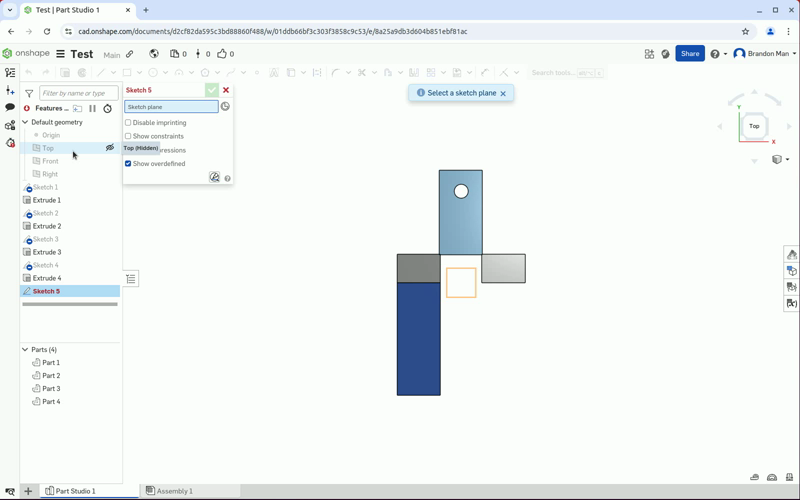
click(73, 150)
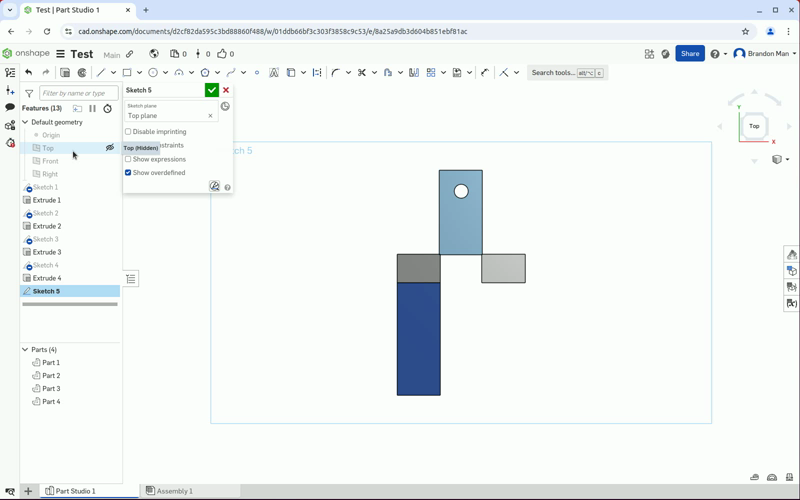
mouse_move(73, 352)
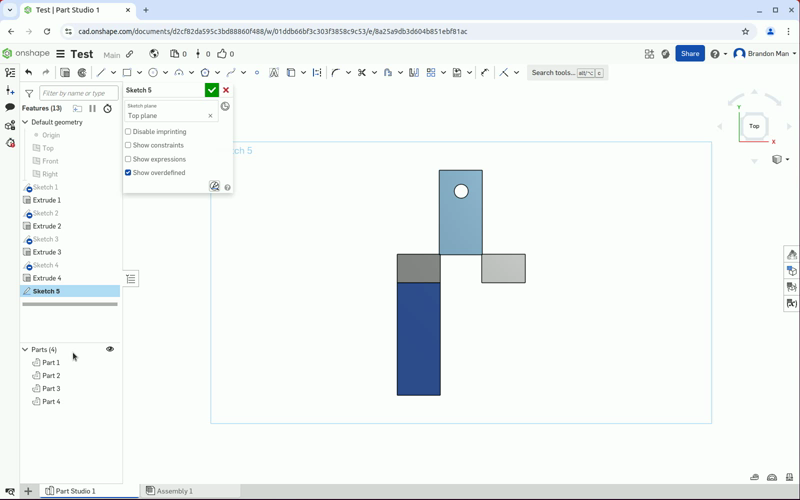
key(y)
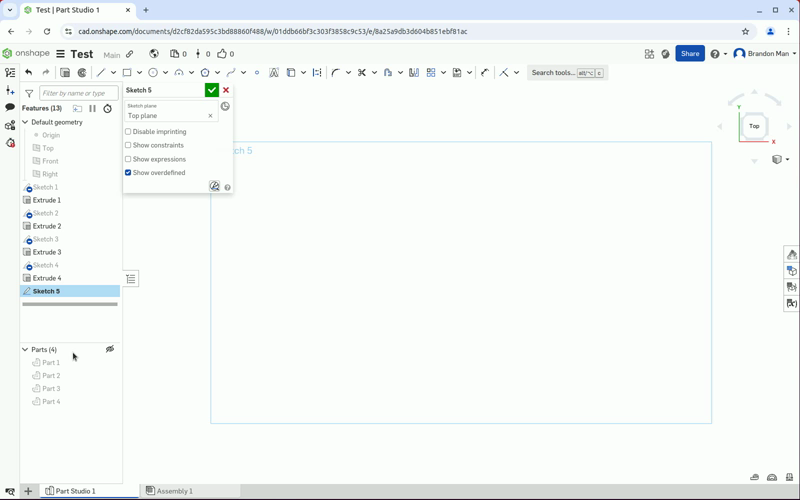
key(l)
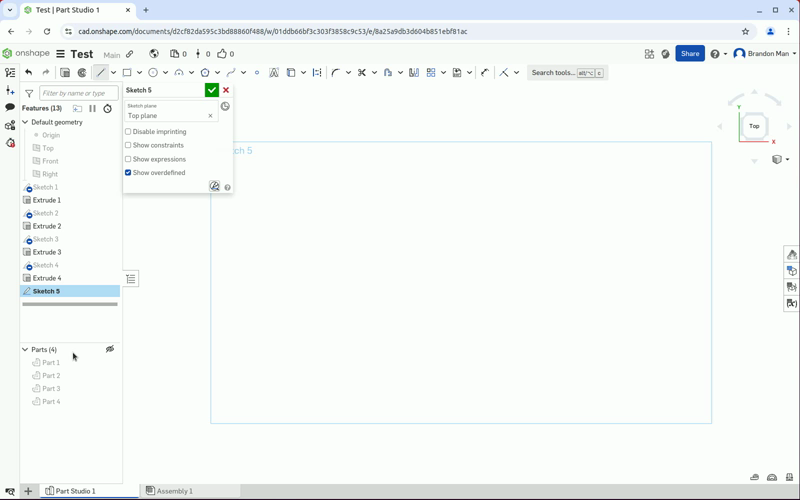
key_down(shift)
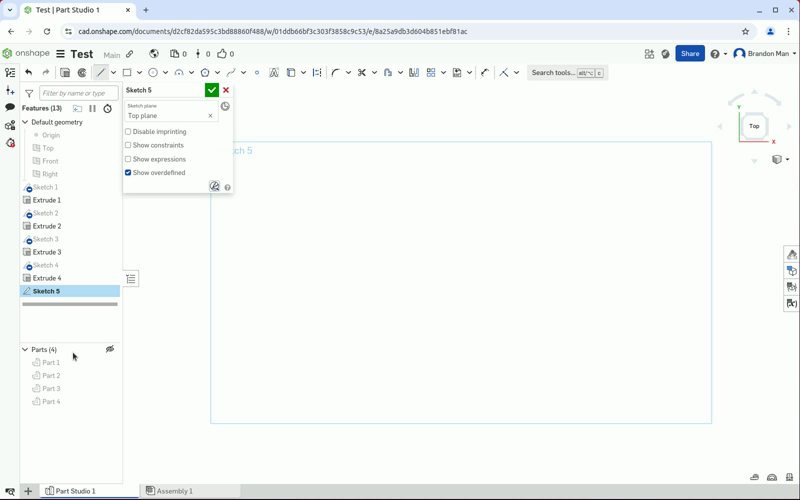
mouse_move(481, 395)
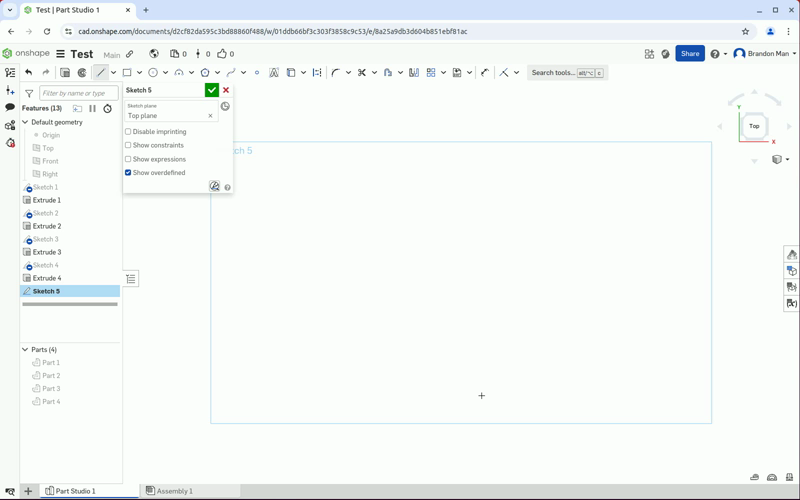
click(481, 395)
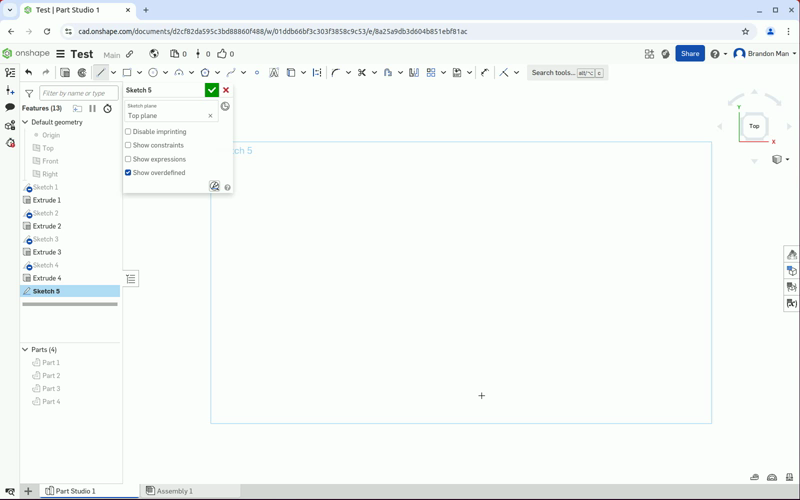
key_up(shift)
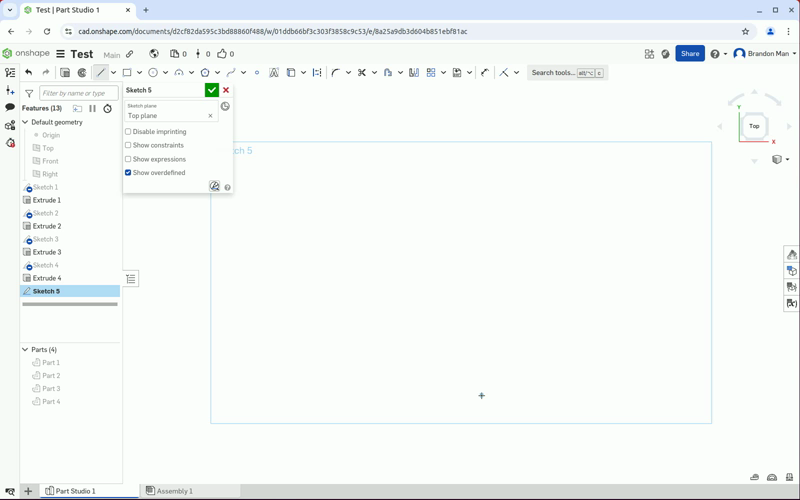
key_down(shift)
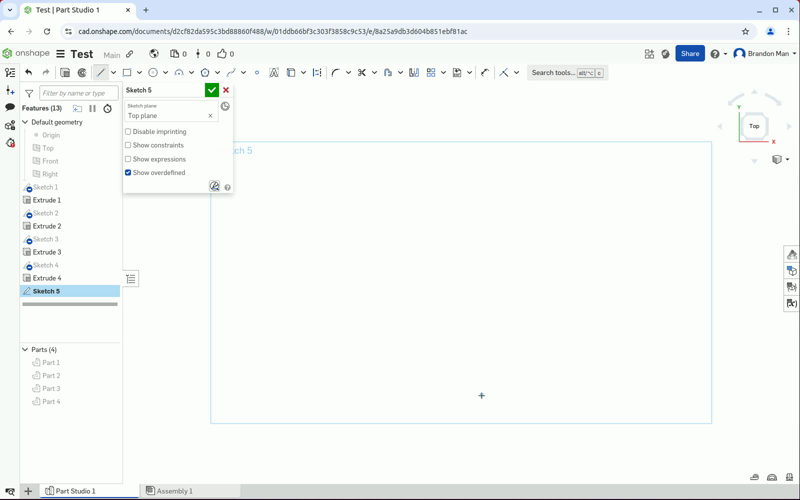
mouse_move(511, 395)
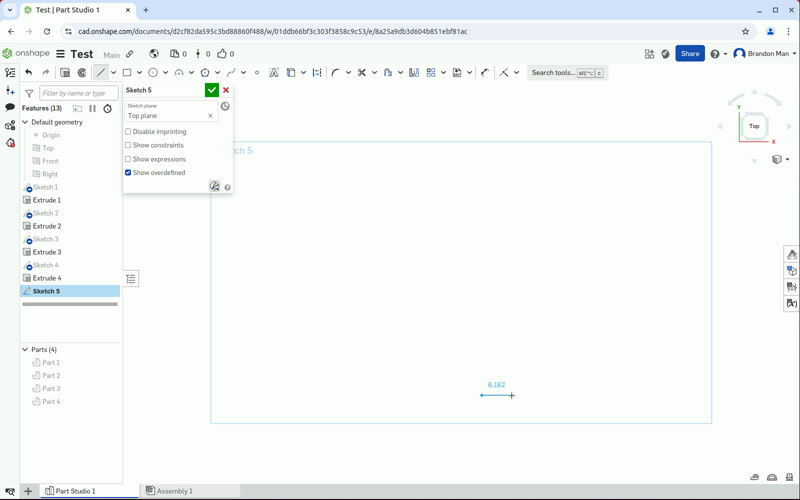
mouse_move(524, 395)
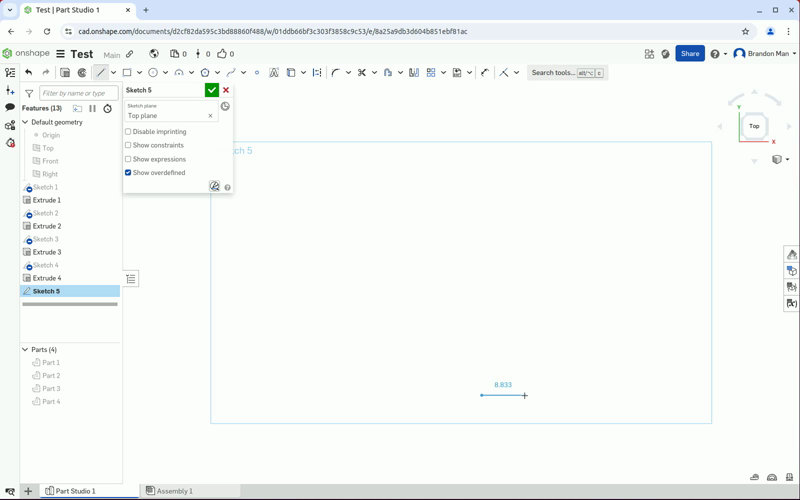
click(524, 395)
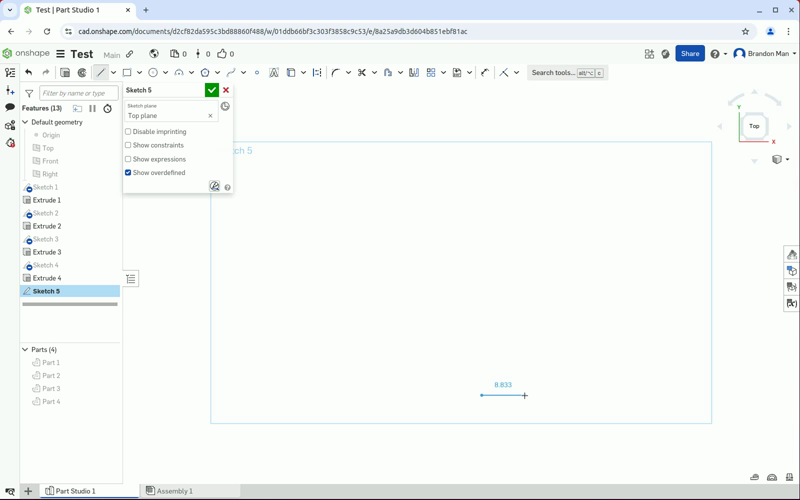
key_up(shift)
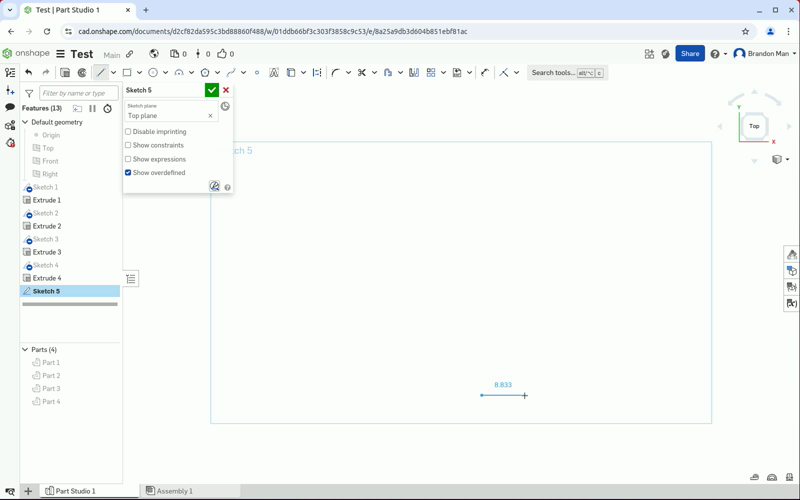
key_down(shift)
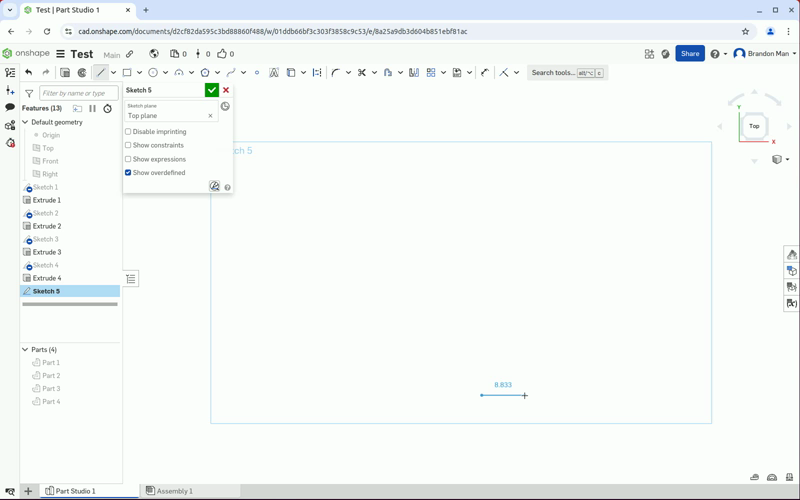
mouse_move(524, 282)
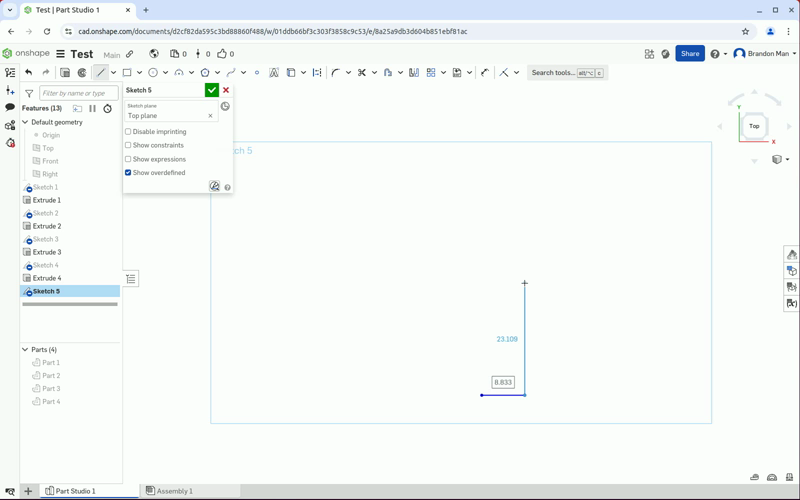
click(524, 282)
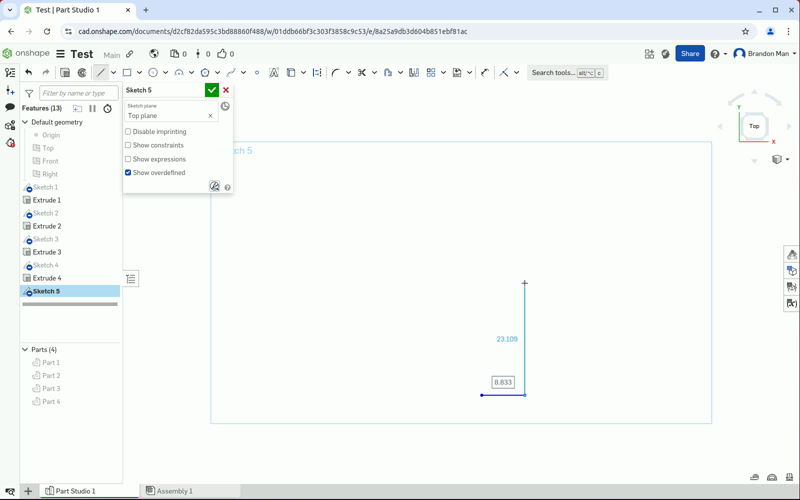
key_up(shift)
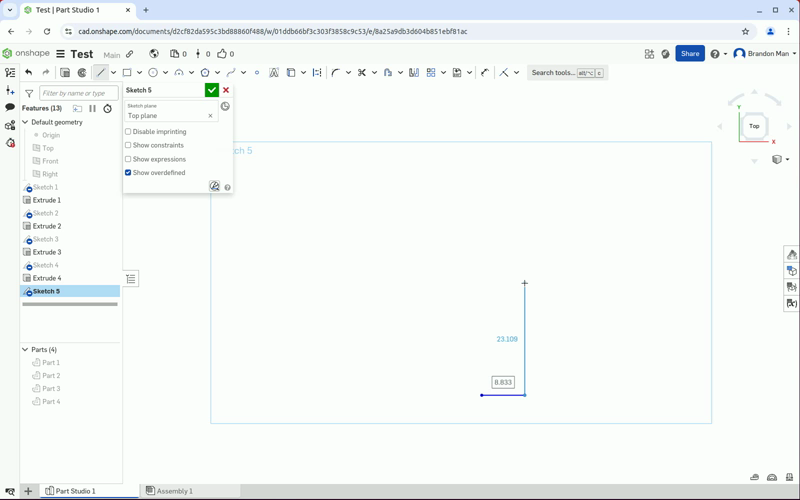
key_down(shift)
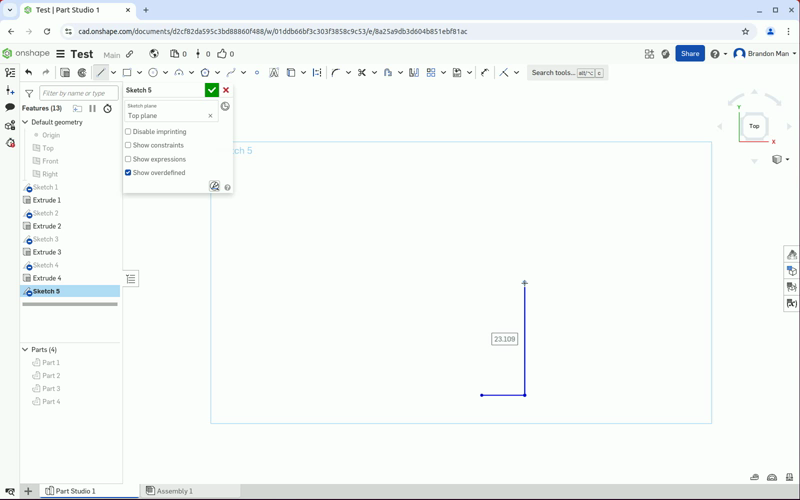
mouse_move(554, 282)
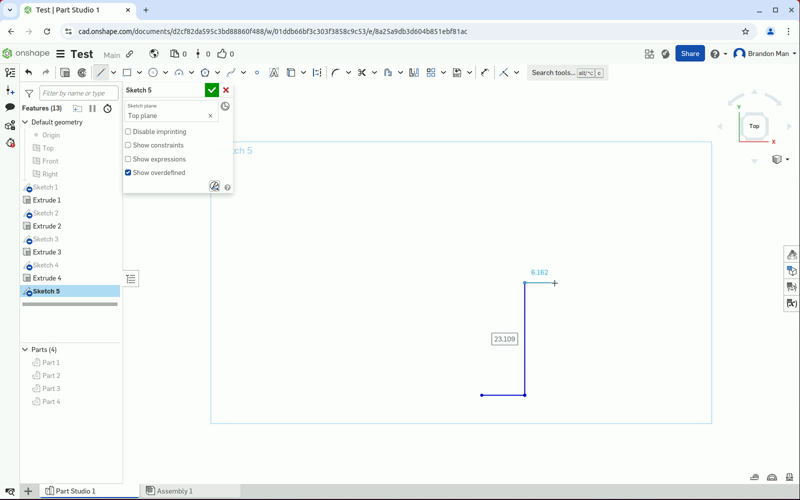
mouse_move(481, 282)
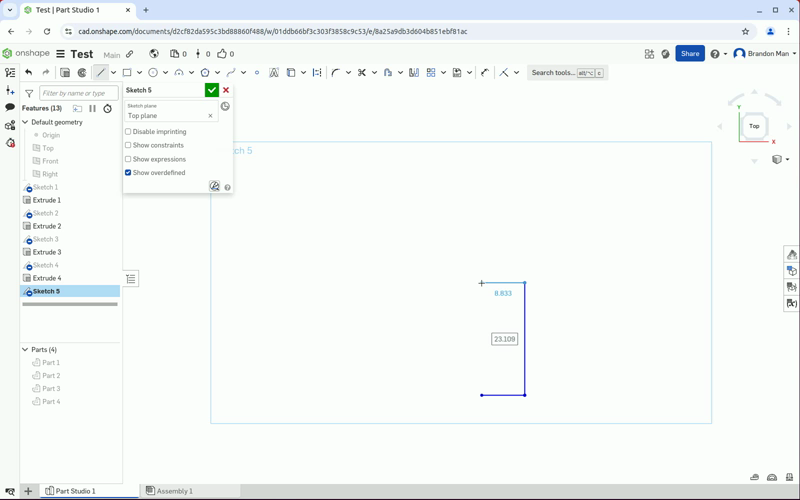
click(481, 282)
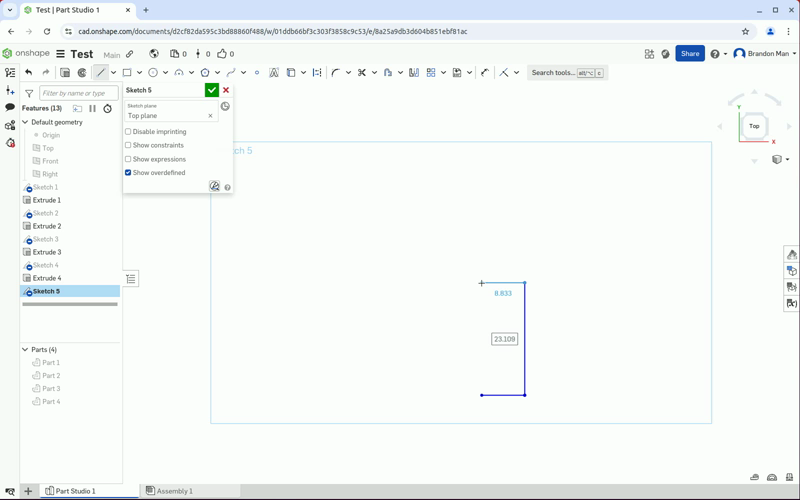
key_up(shift)
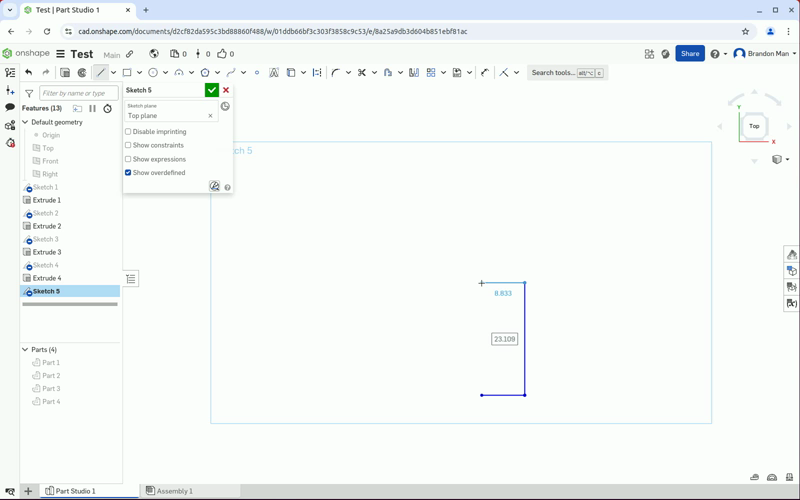
key_down(shift)
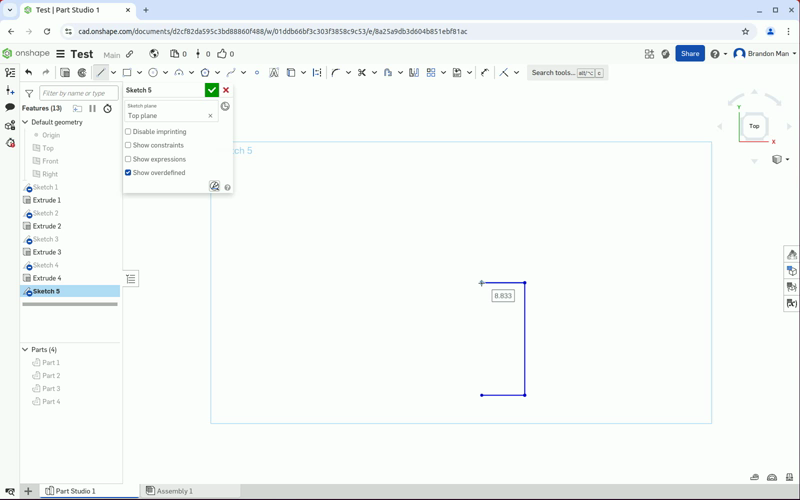
mouse_move(481, 395)
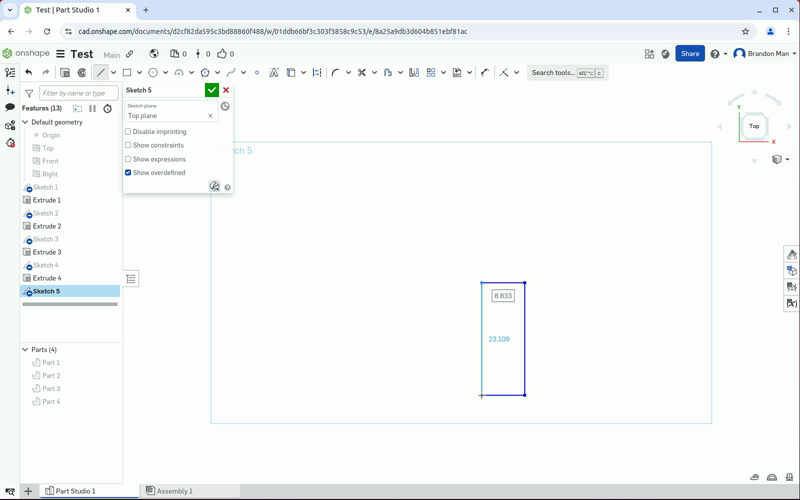
key_up(shift)
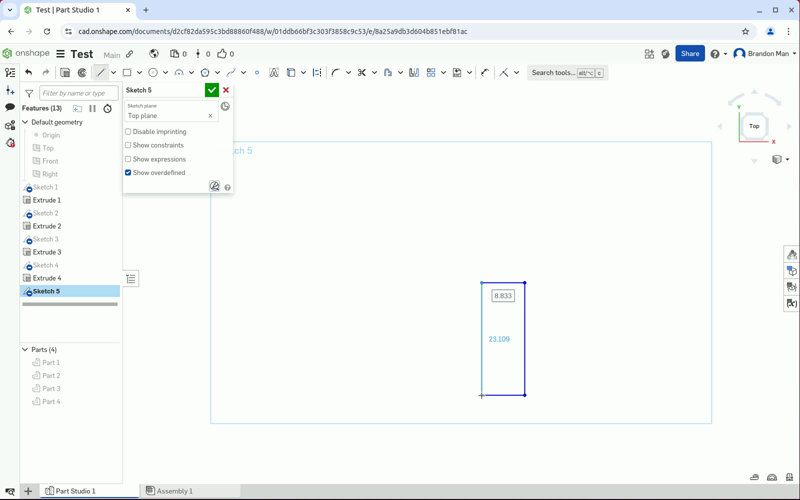
click(481, 395)
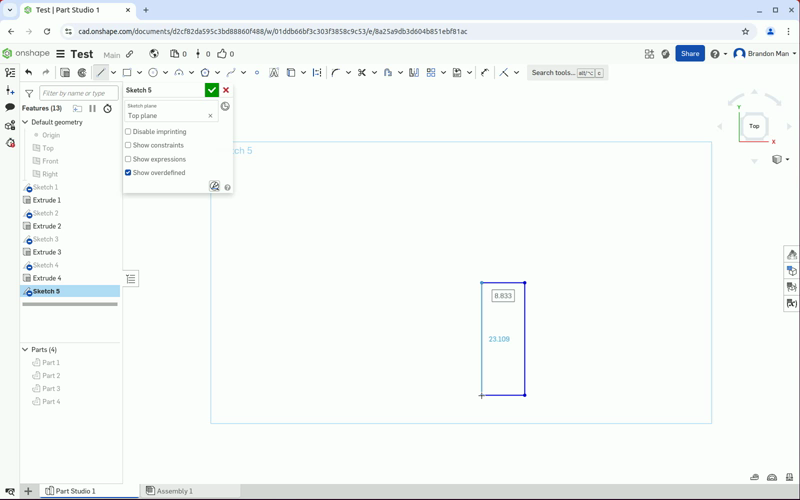
key(esc)
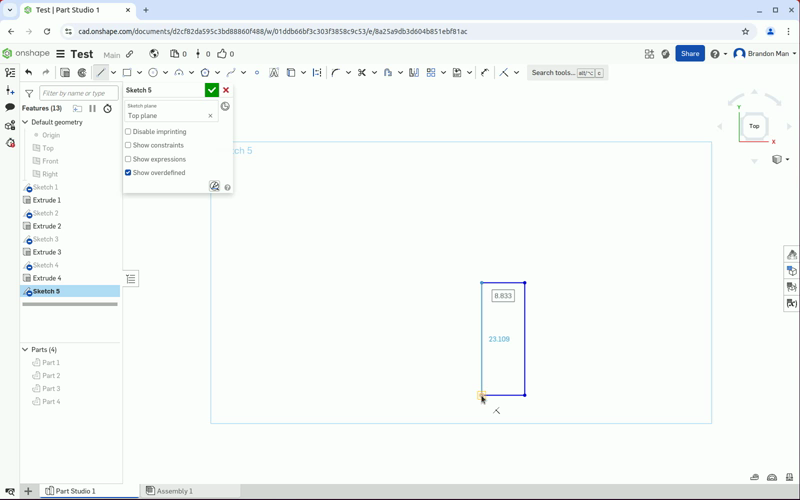
mouse_move(485, 326)
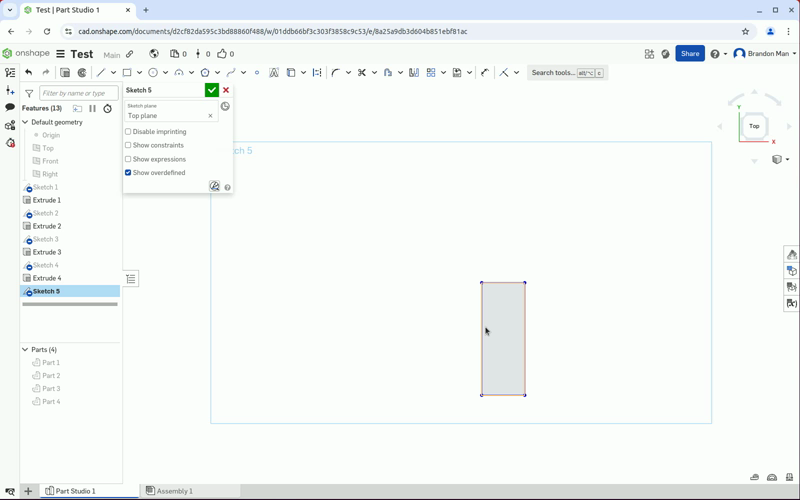
click(485, 326)
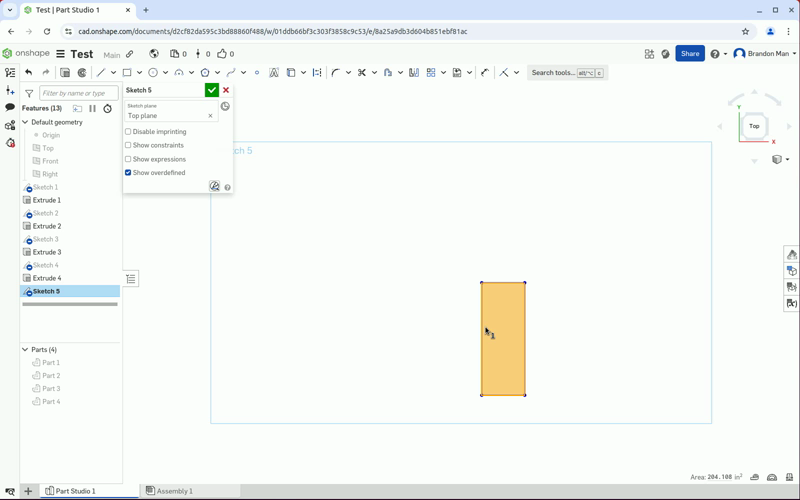
mouse_move(73, 352)
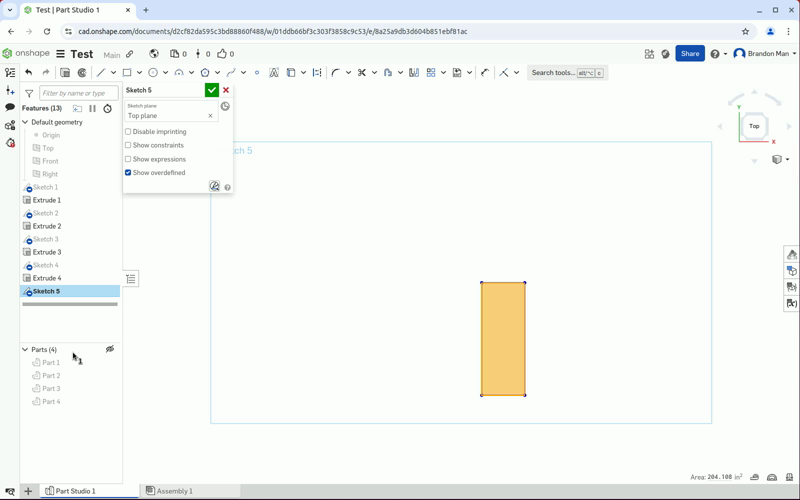
key(shift+y)
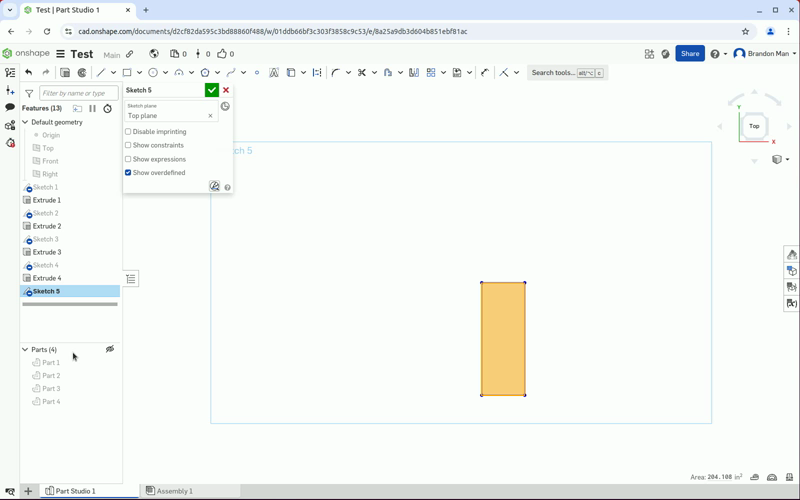
key(shift+e)
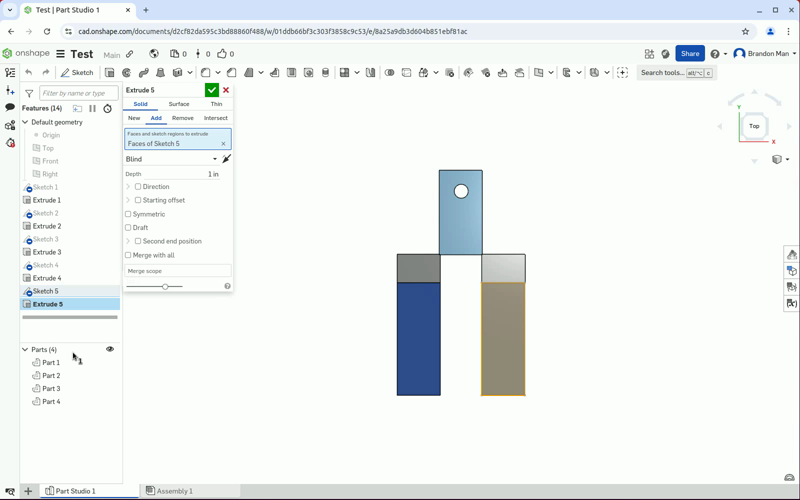
mouse_move(143, 106)
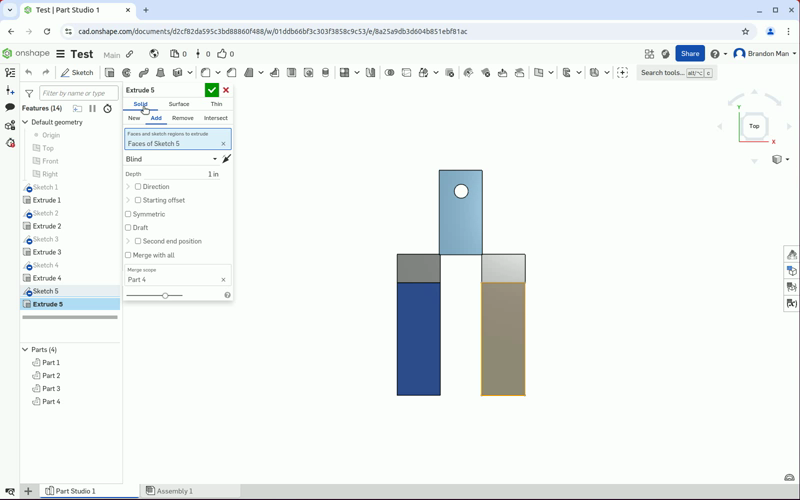
click(143, 106)
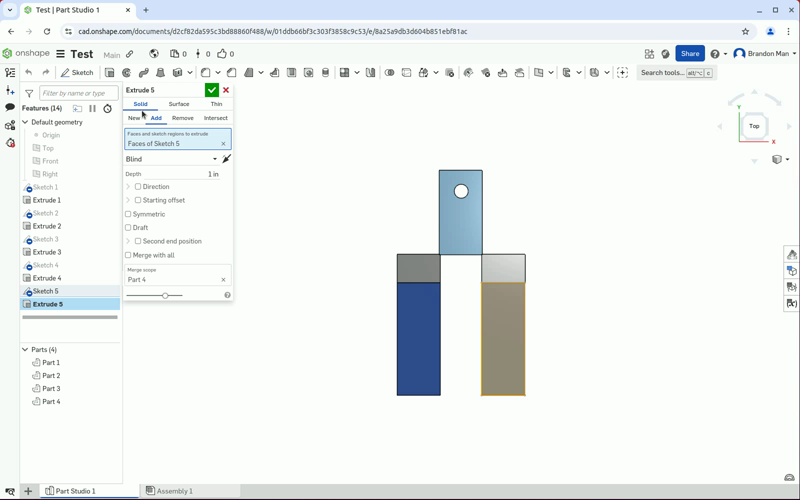
mouse_move(137, 120)
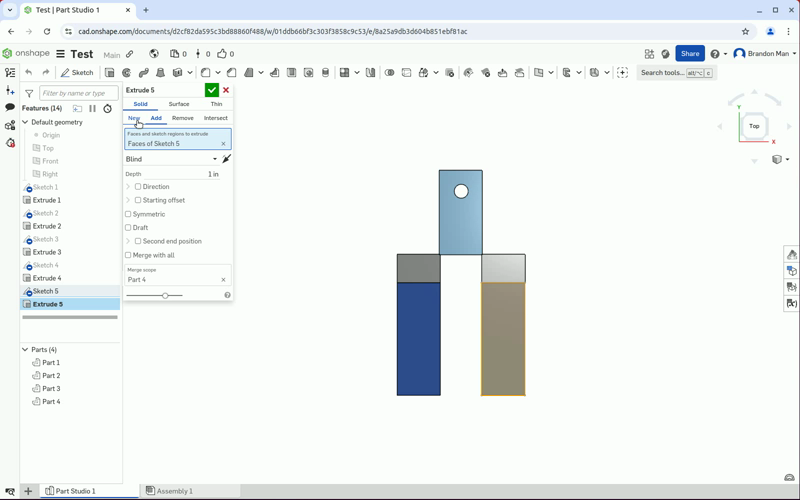
click(137, 120)
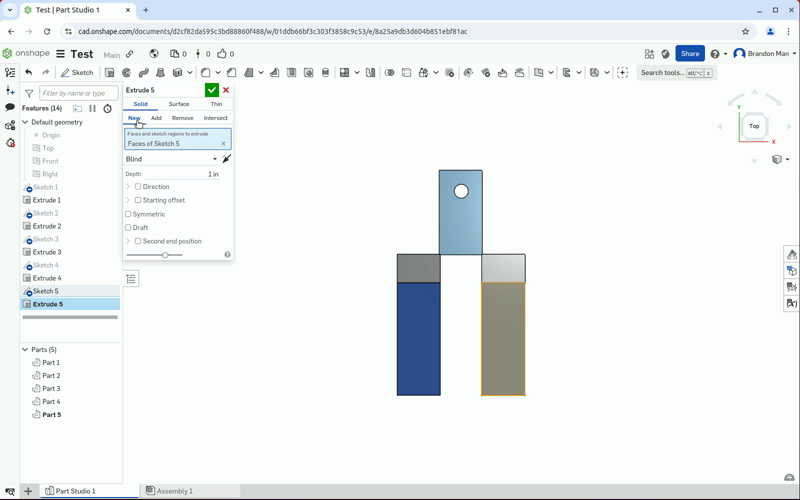
key(tab, 4)
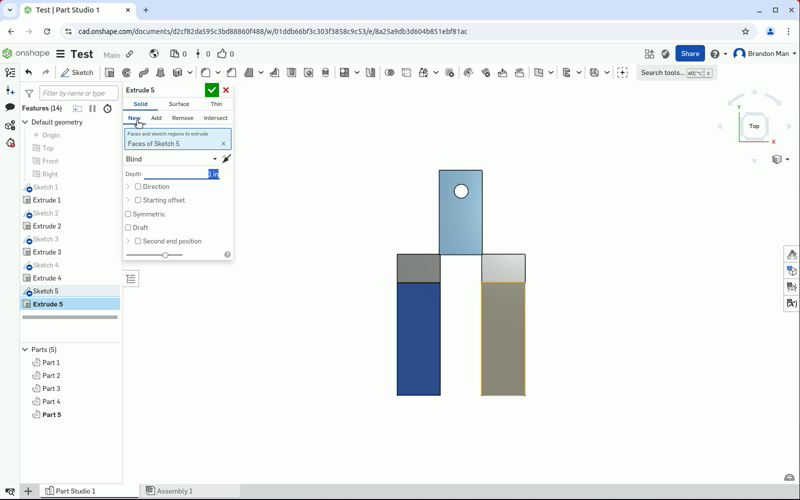
text(5.777)
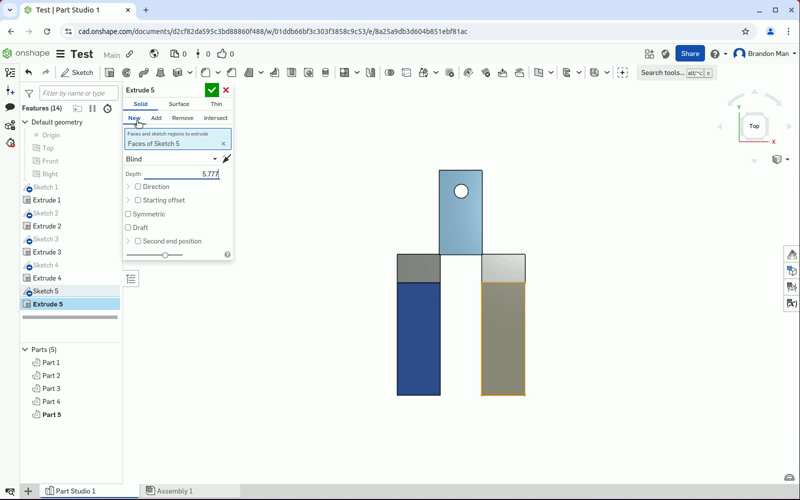
key(enter)
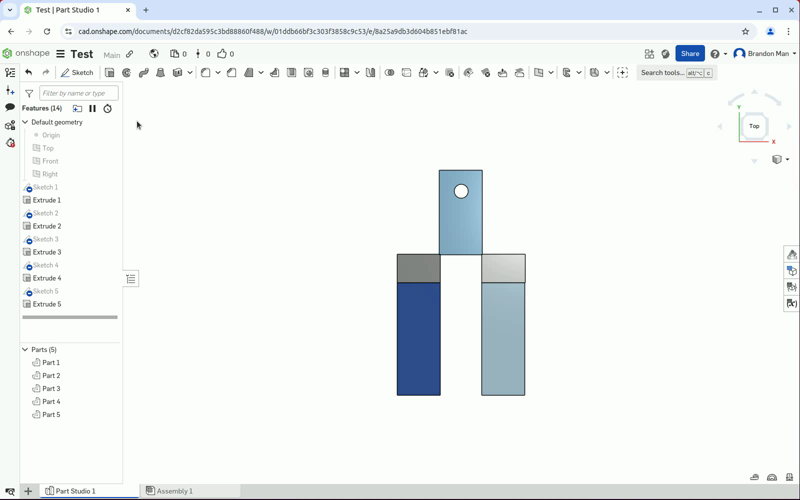
key(shift+h)
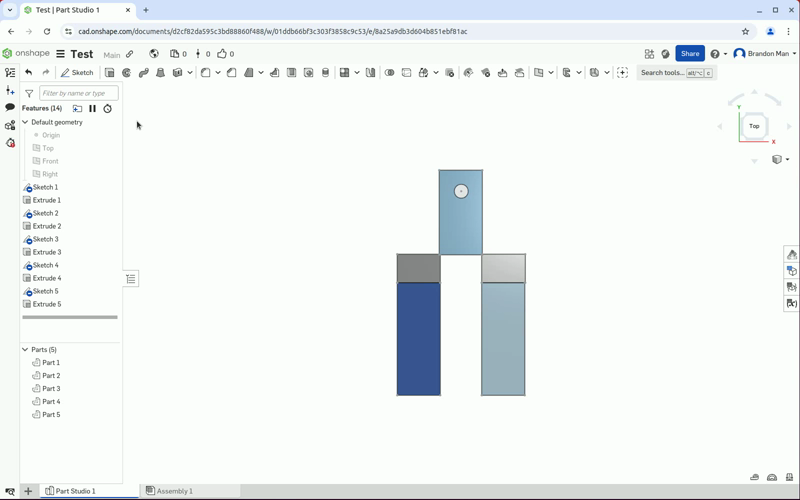
key(shift+h)
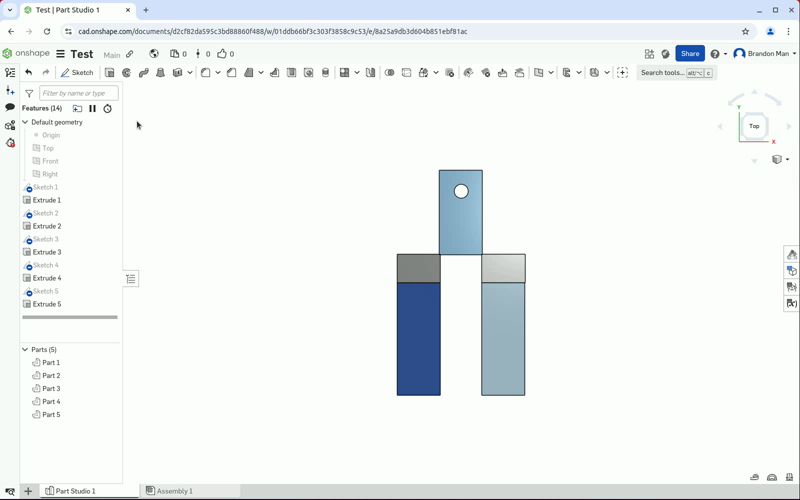
mouse_move(73, 189)
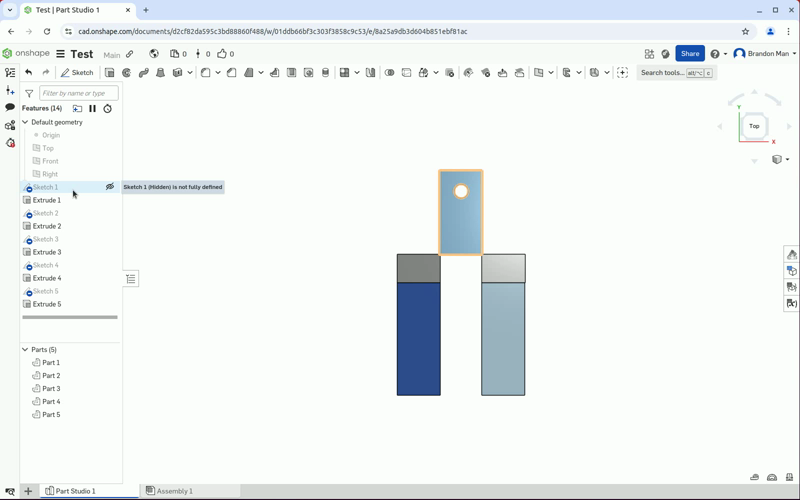
click(73, 189)
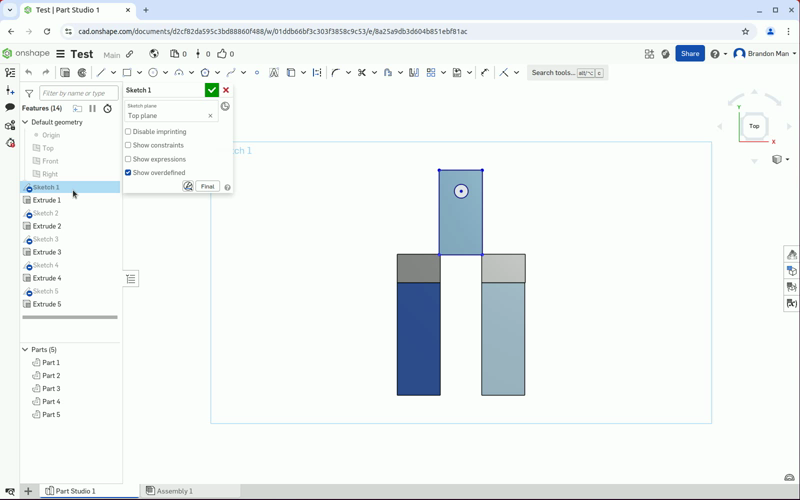
mouse_move(229, 92)
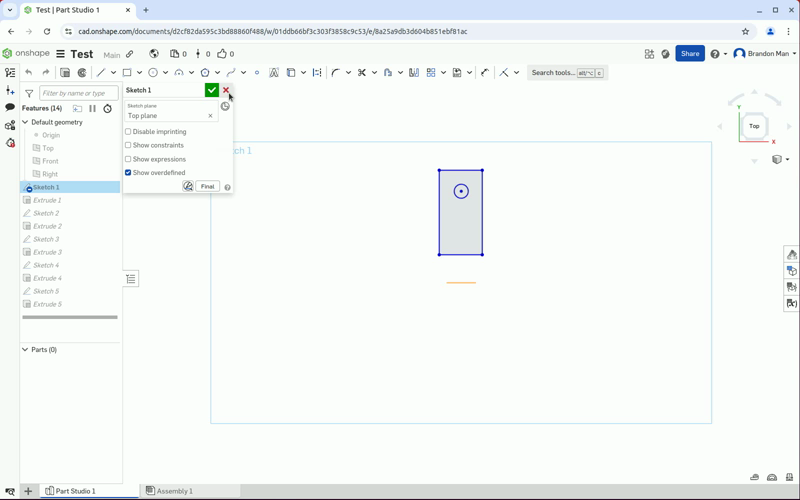
click(229, 92)
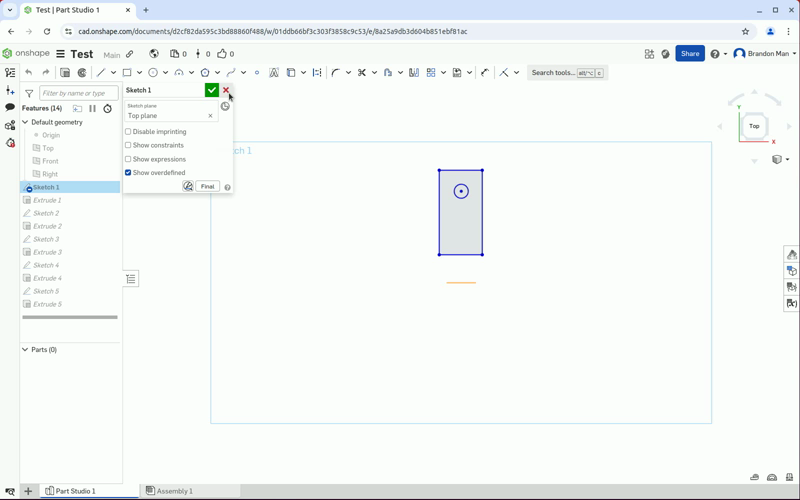
key(shift+s)
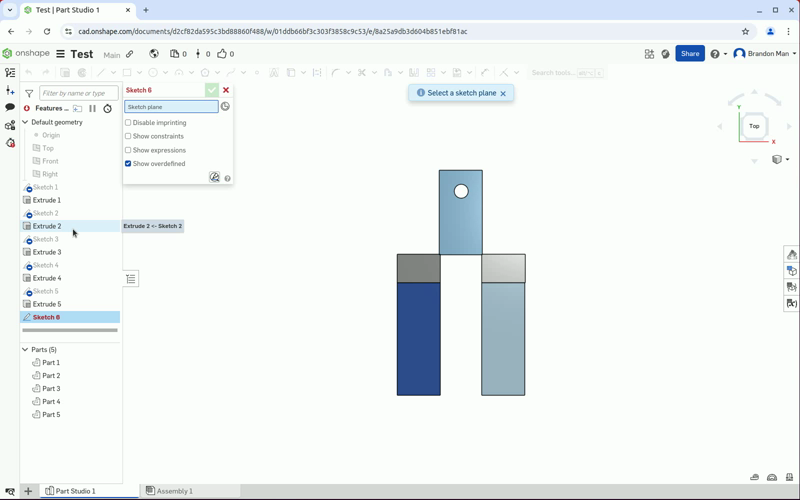
scroll(3)
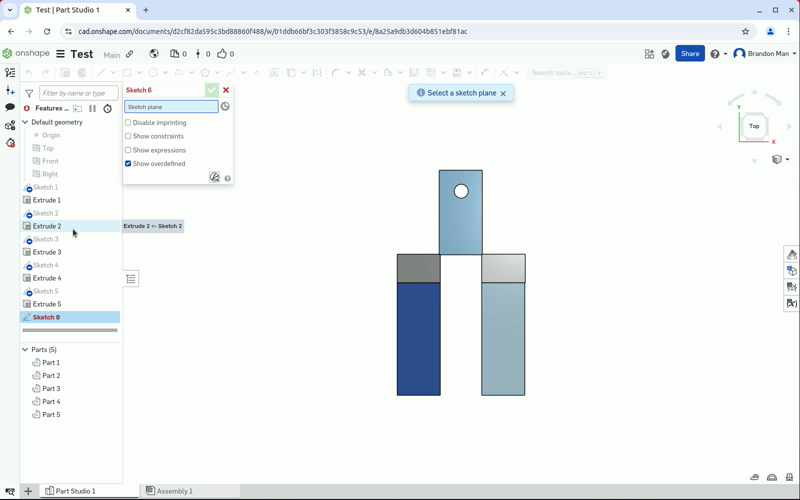
mouse_move(73, 150)
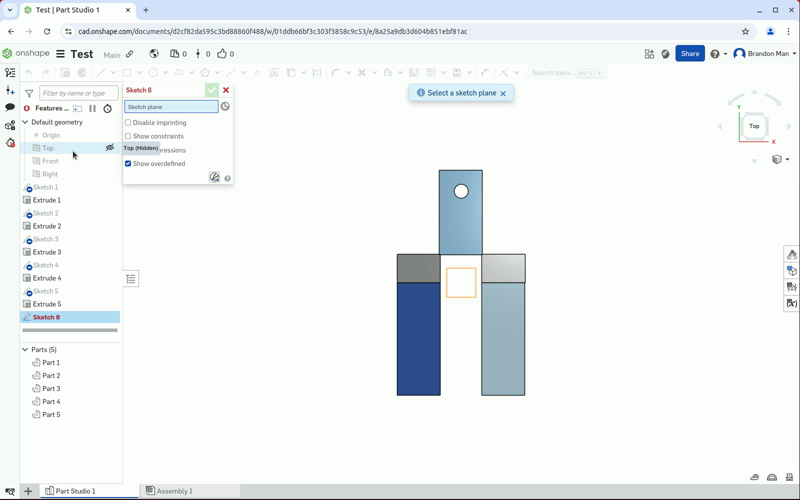
click(73, 150)
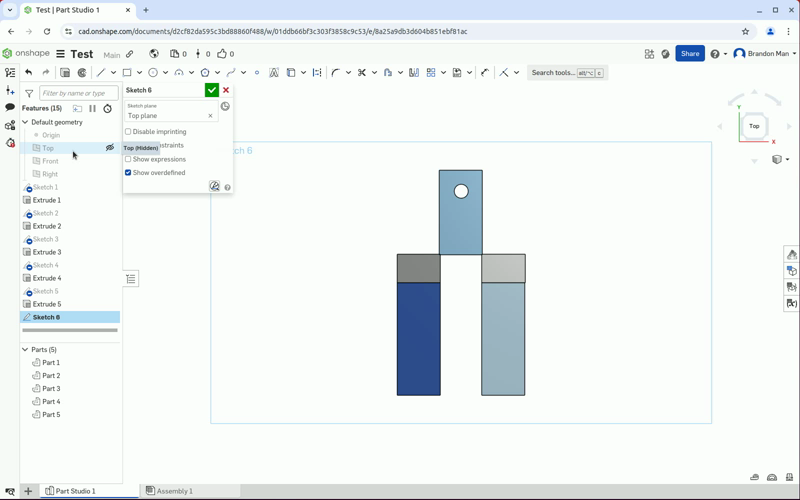
mouse_move(73, 352)
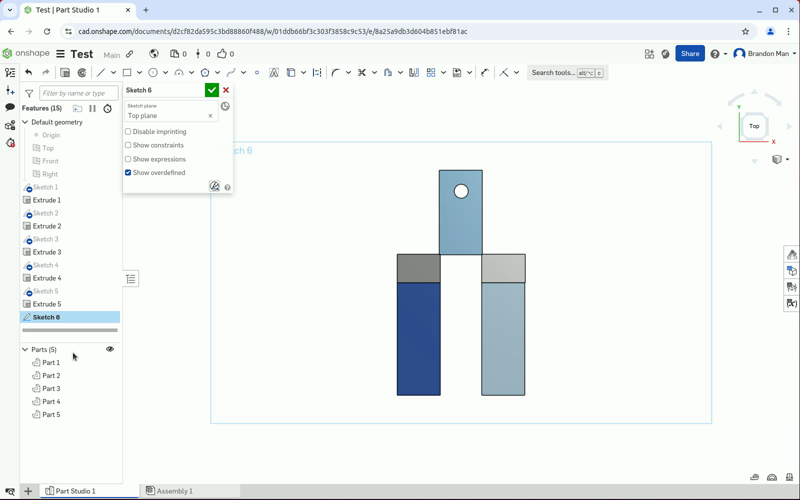
key(y)
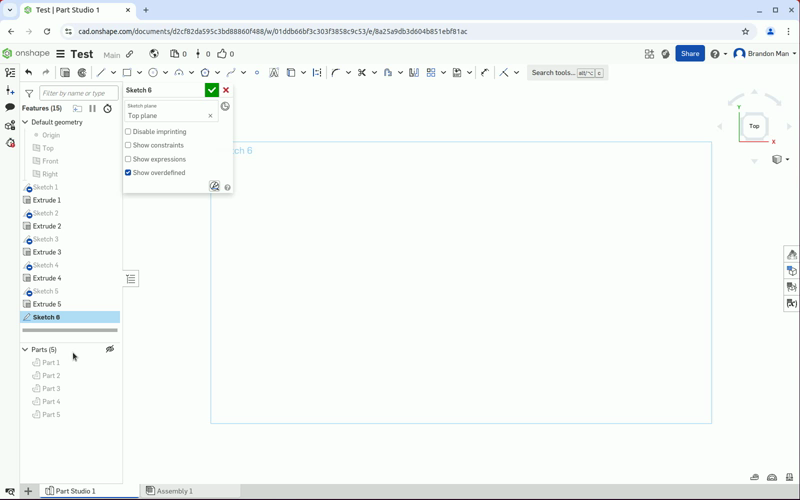
key(l)
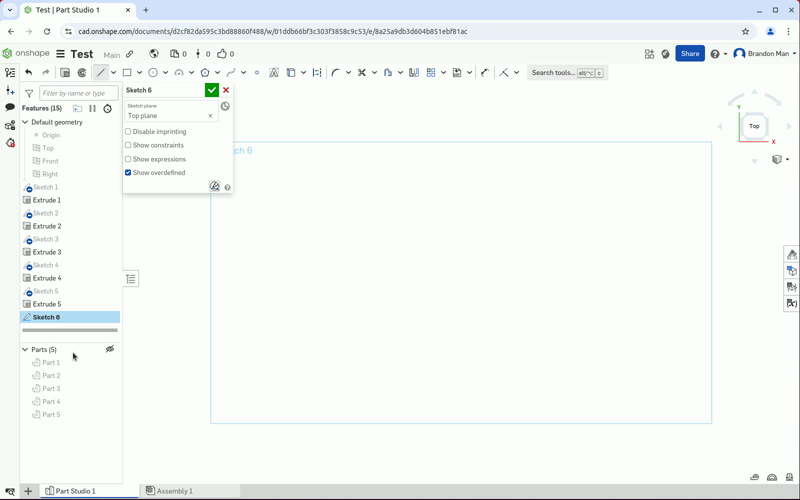
key_down(shift)
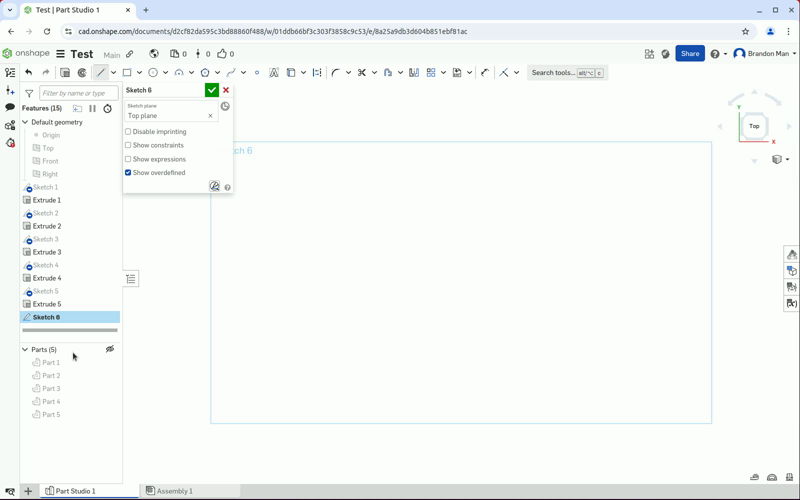
mouse_move(439, 282)
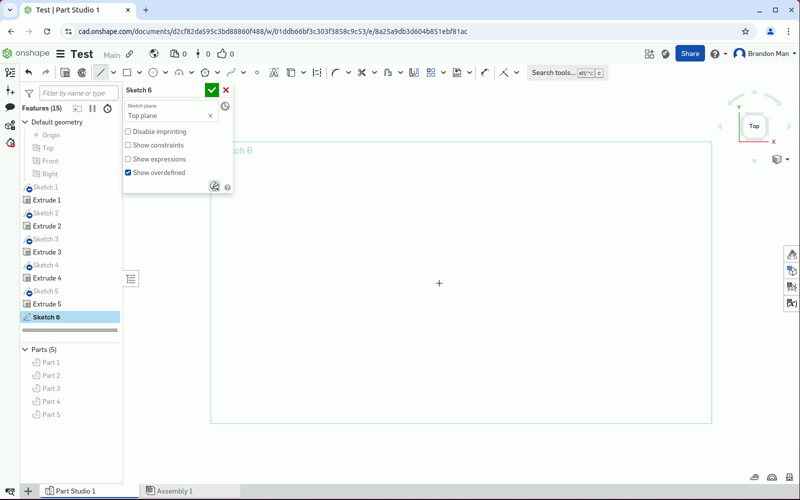
click(439, 282)
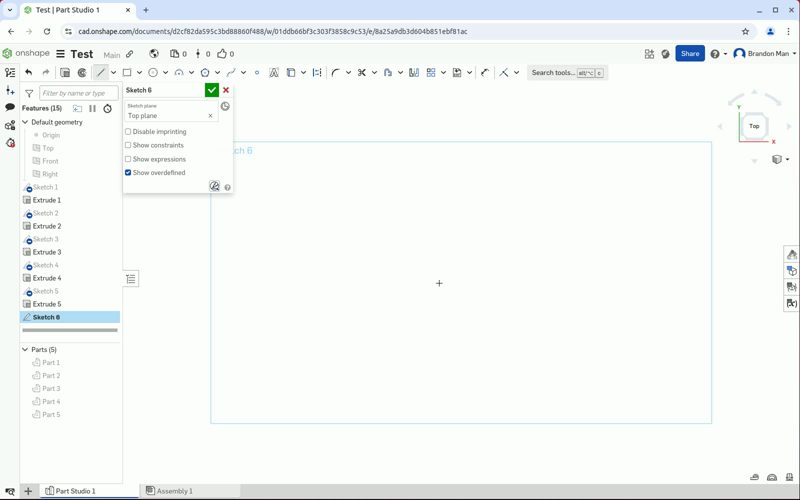
key_up(shift)
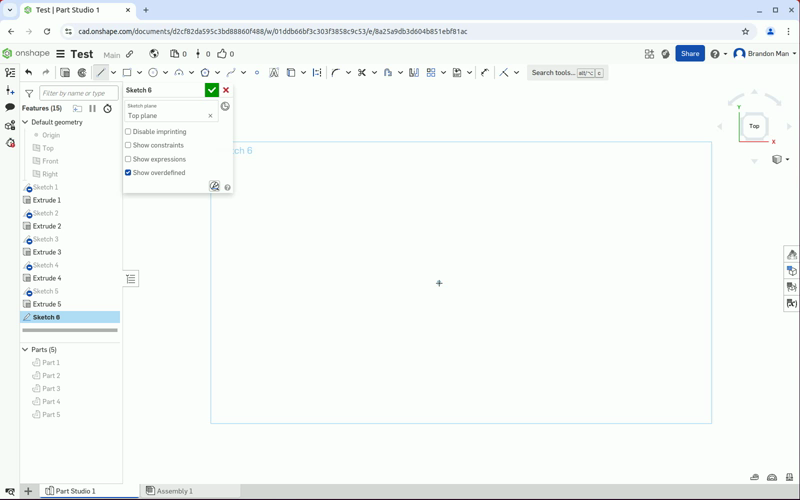
key_down(shift)
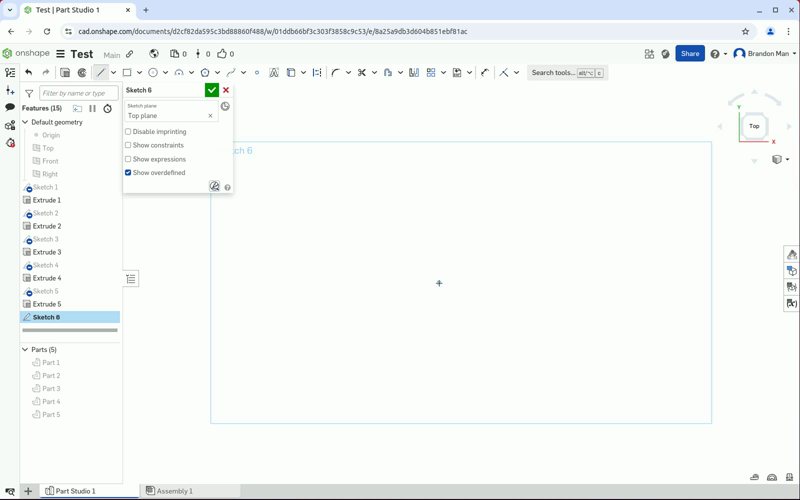
mouse_move(469, 282)
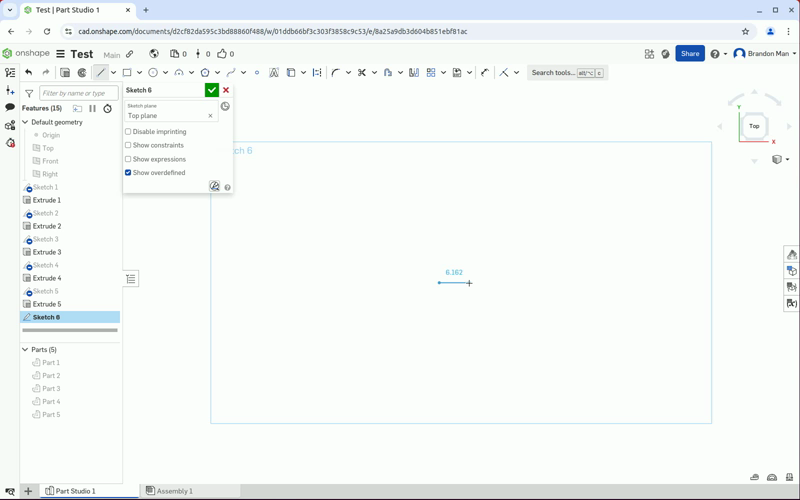
mouse_move(482, 282)
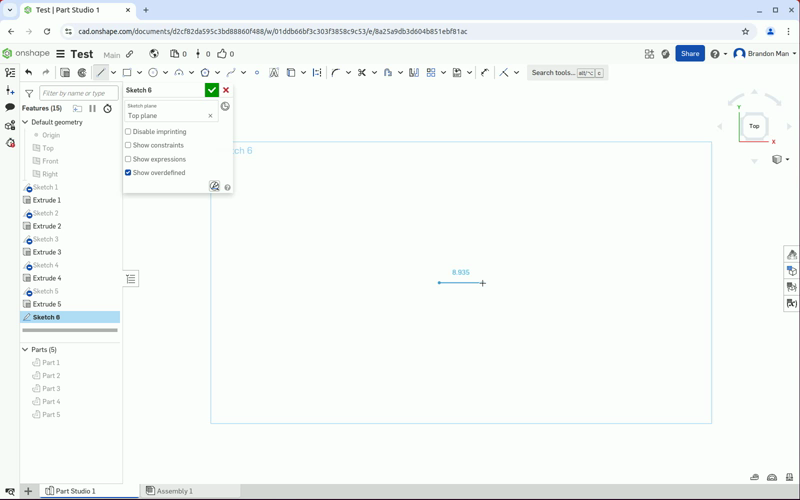
click(482, 282)
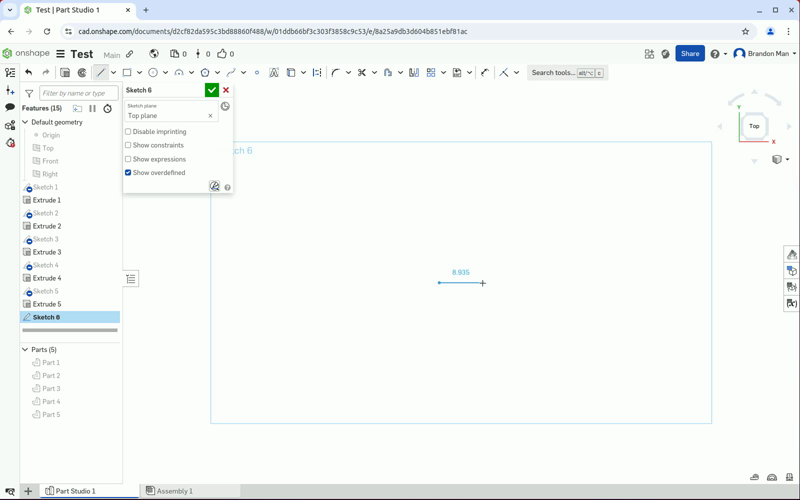
key_up(shift)
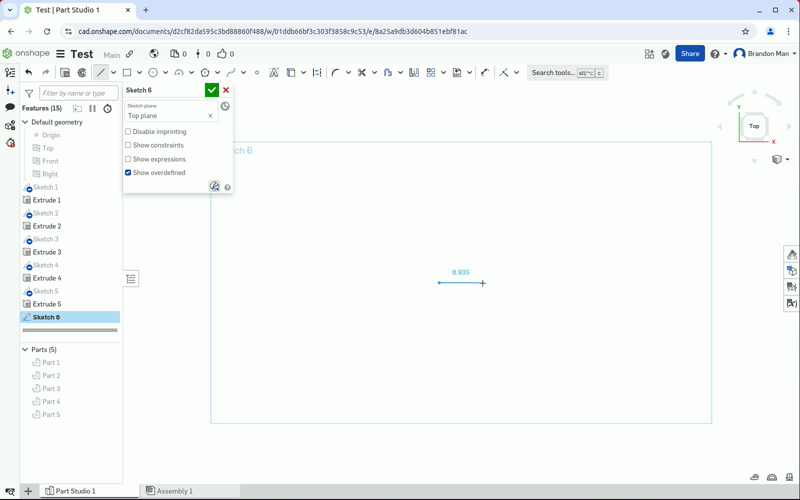
key_down(shift)
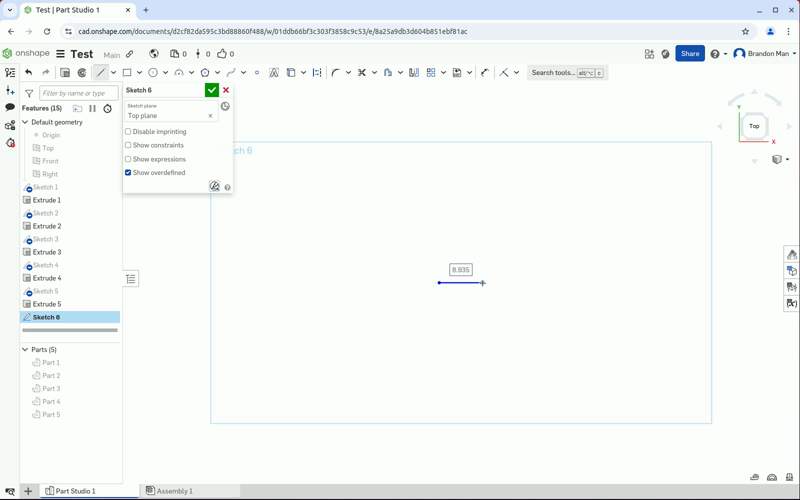
mouse_move(512, 282)
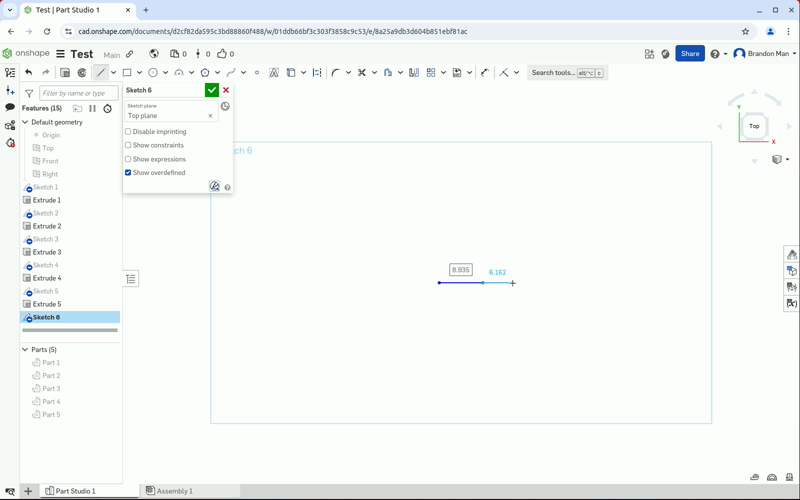
mouse_move(482, 254)
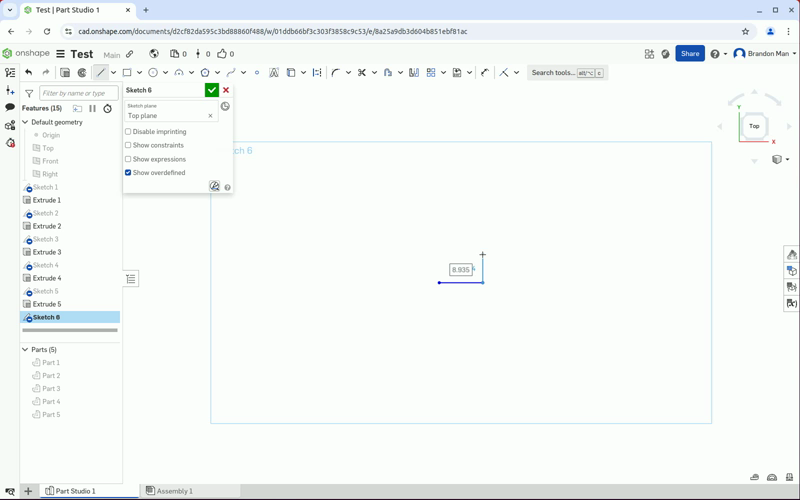
click(482, 254)
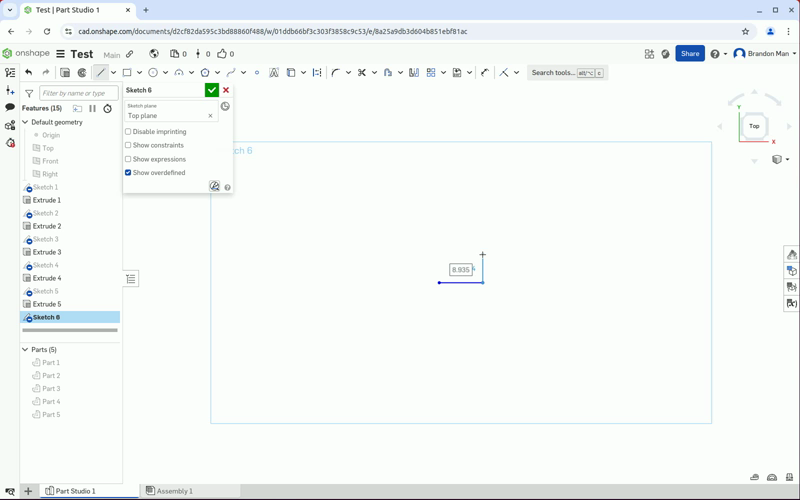
key_up(shift)
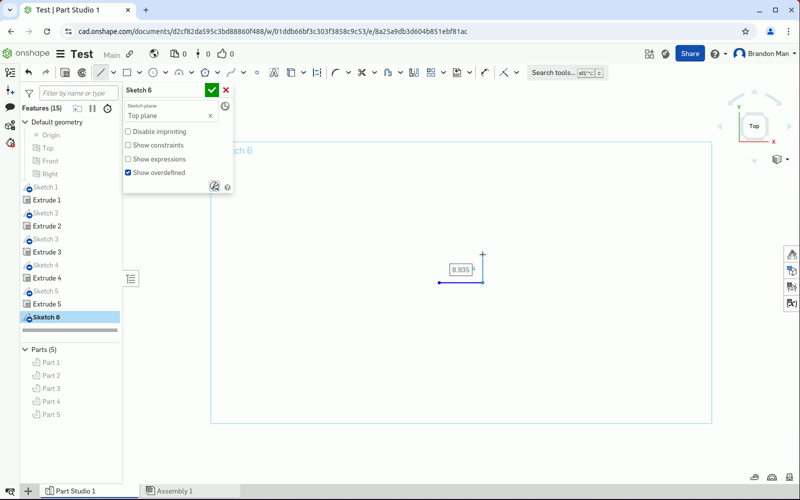
key_down(shift)
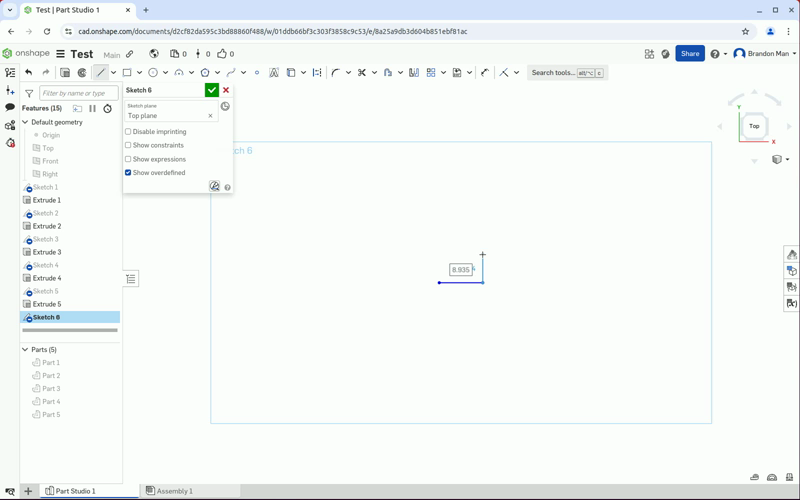
mouse_move(512, 254)
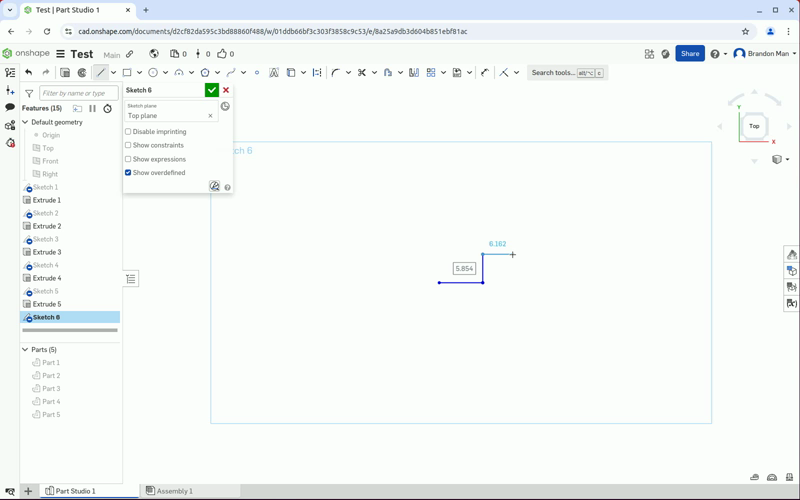
mouse_move(439, 254)
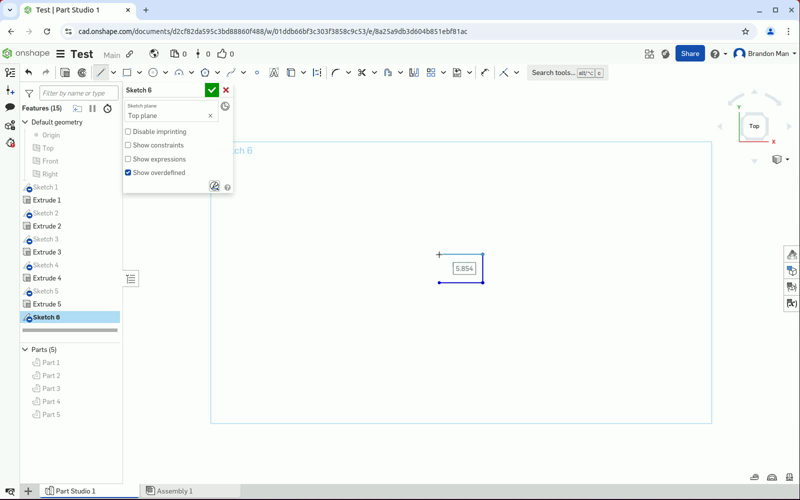
click(439, 254)
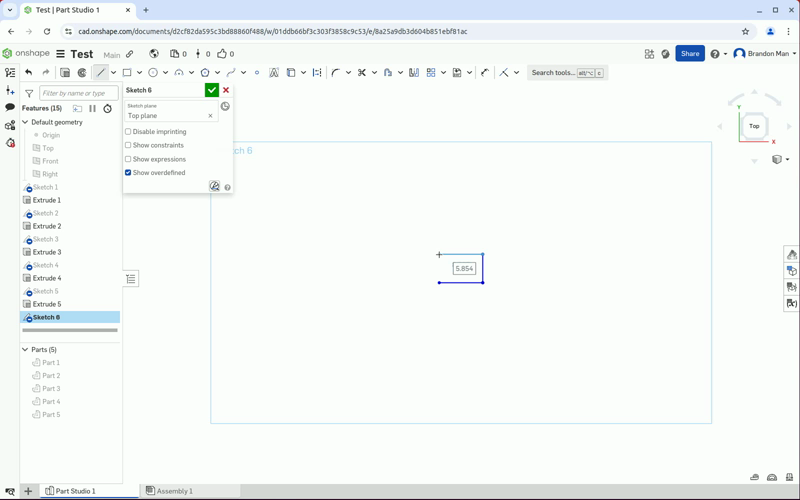
key_up(shift)
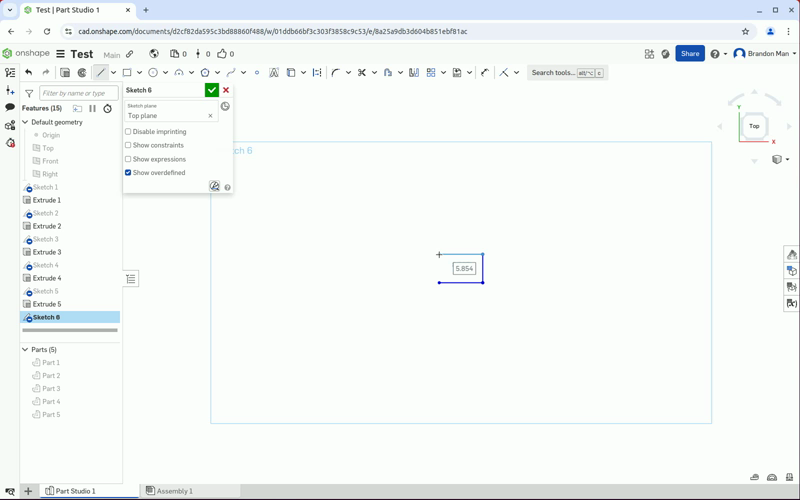
mouse_move(469, 254)
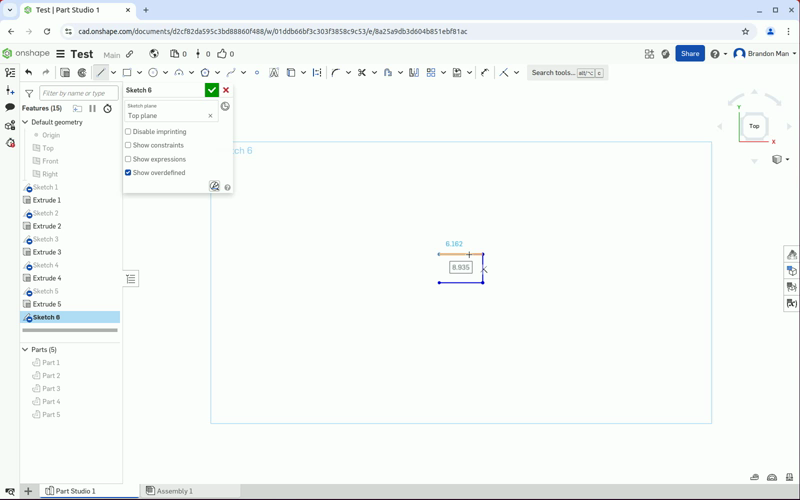
key_down(shift)
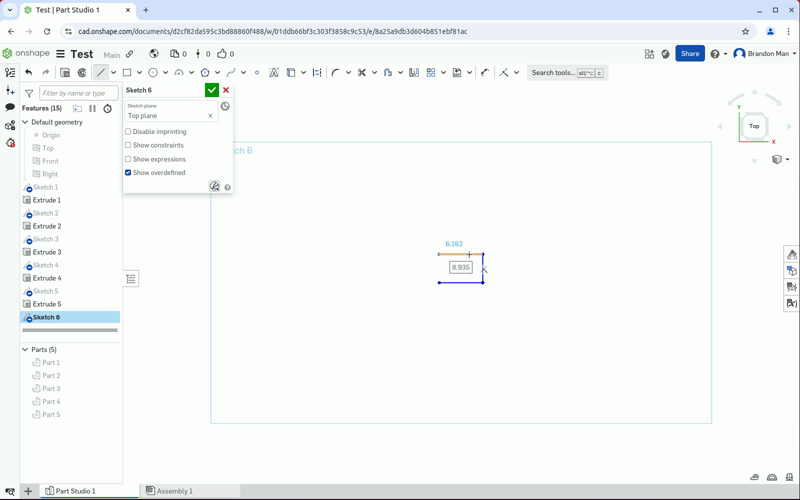
mouse_move(439, 282)
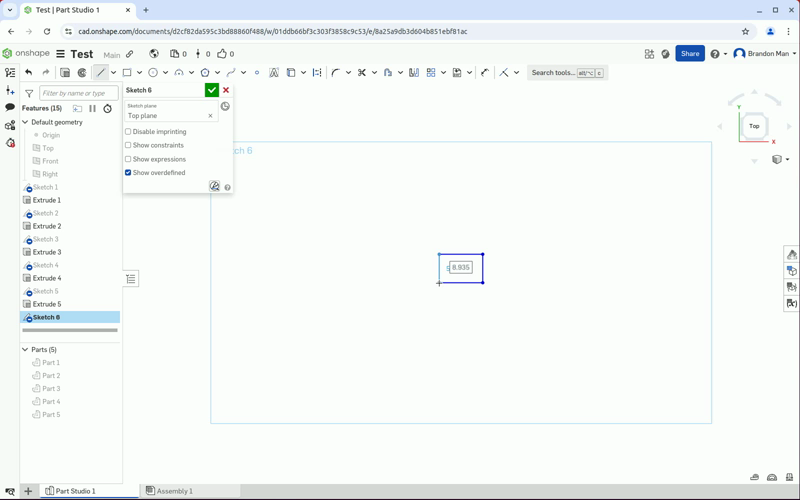
key_up(shift)
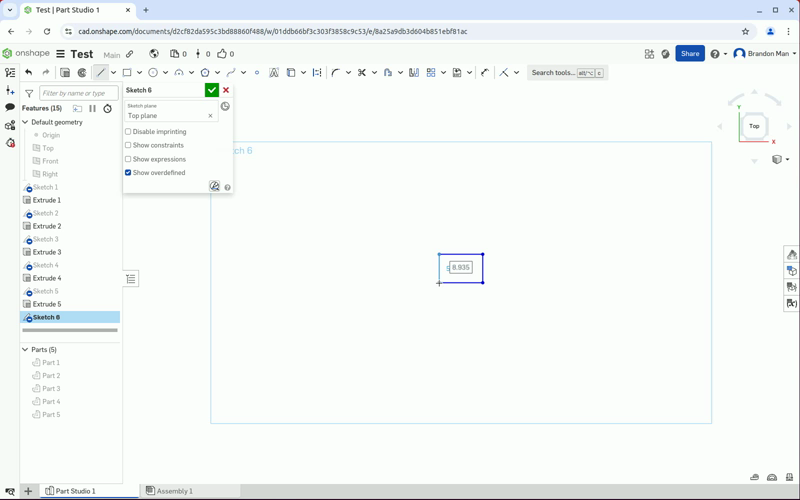
click(439, 282)
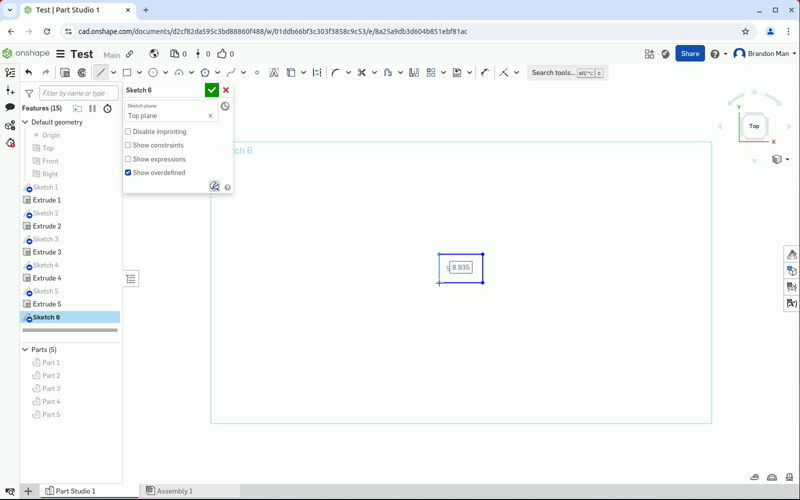
key(esc)
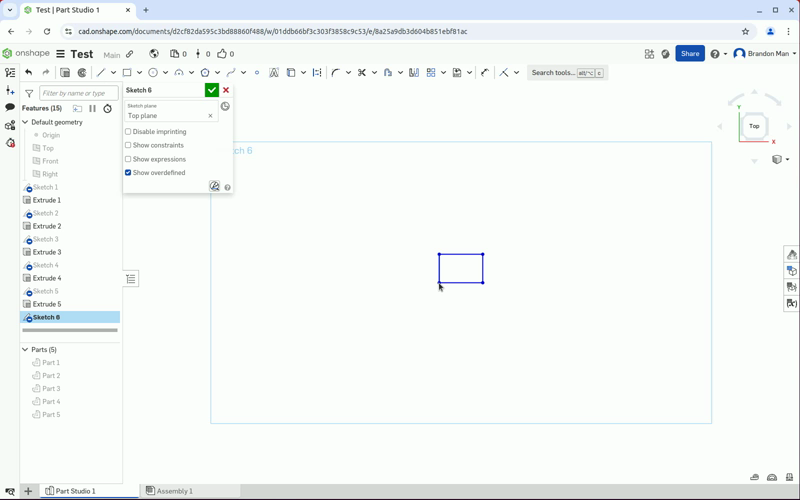
mouse_move(470, 257)
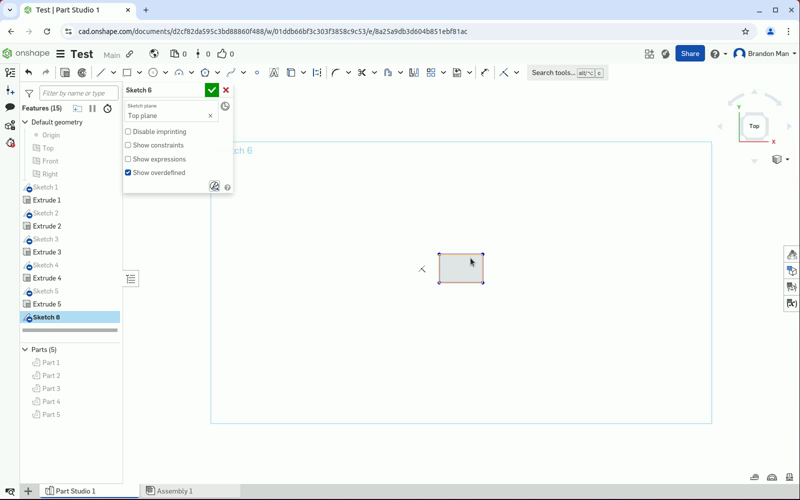
scroll(6)
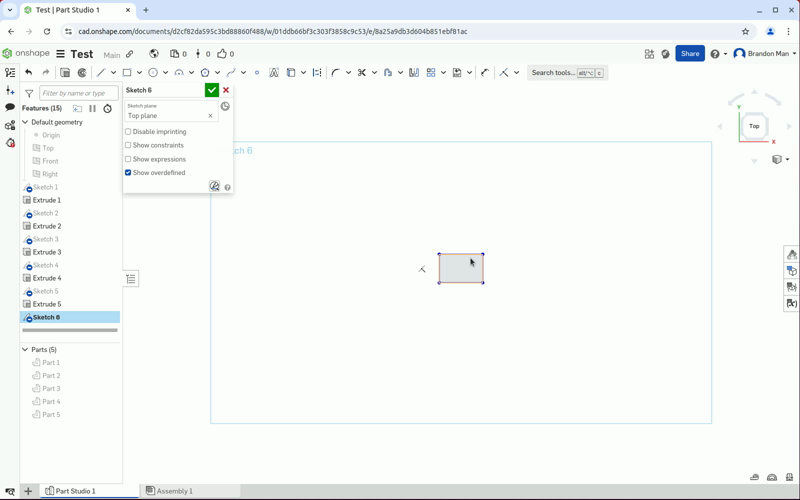
scroll(6)
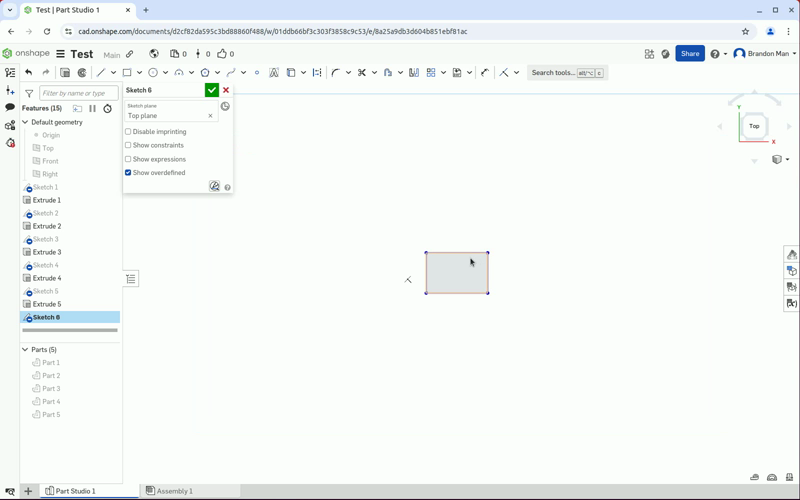
scroll(6)
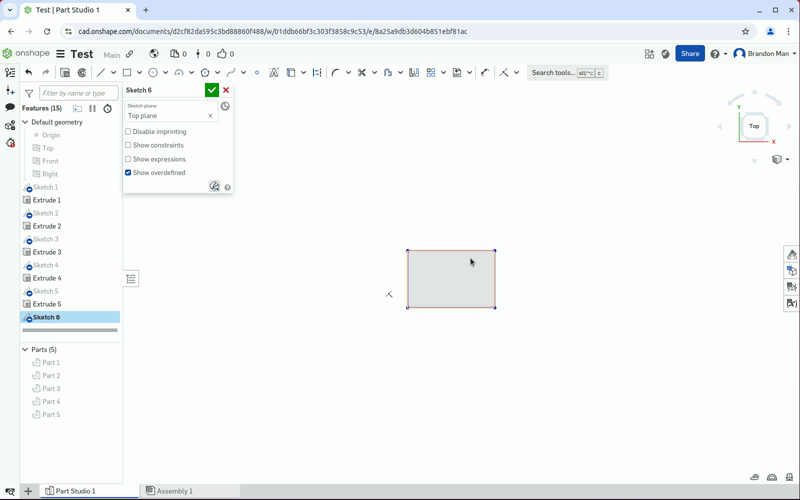
scroll(6)
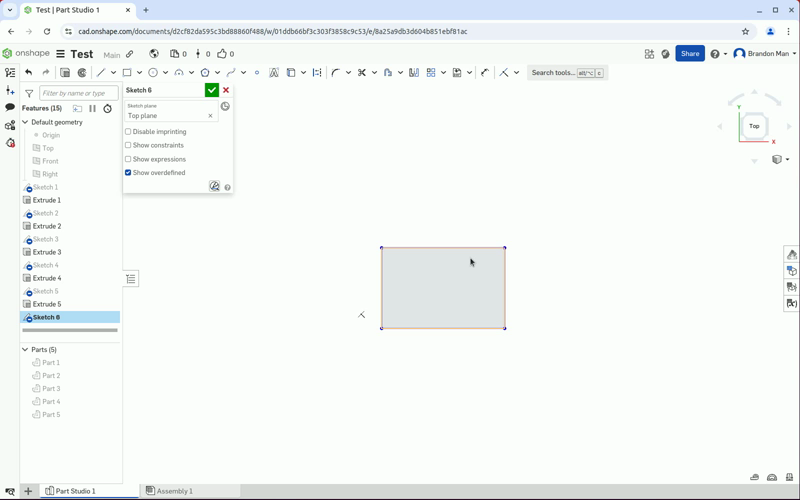
scroll(6)
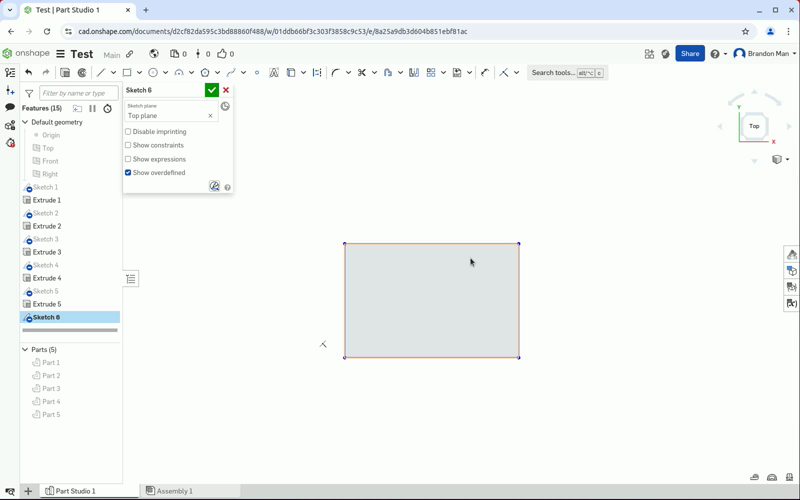
scroll(6)
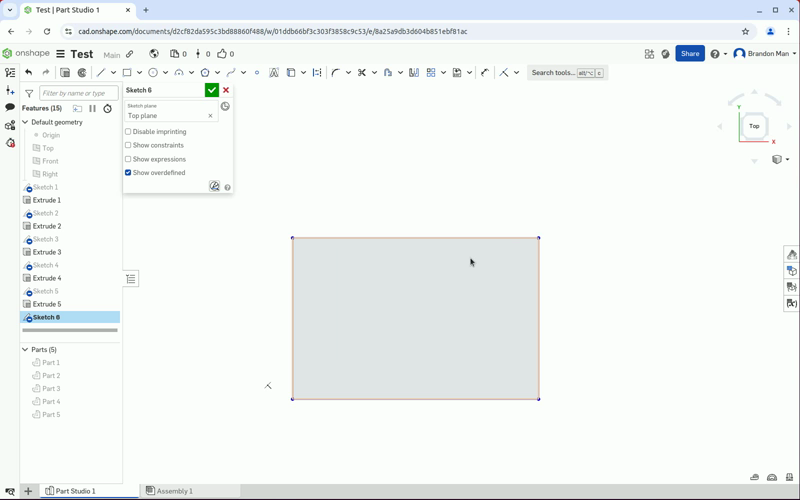
scroll(6)
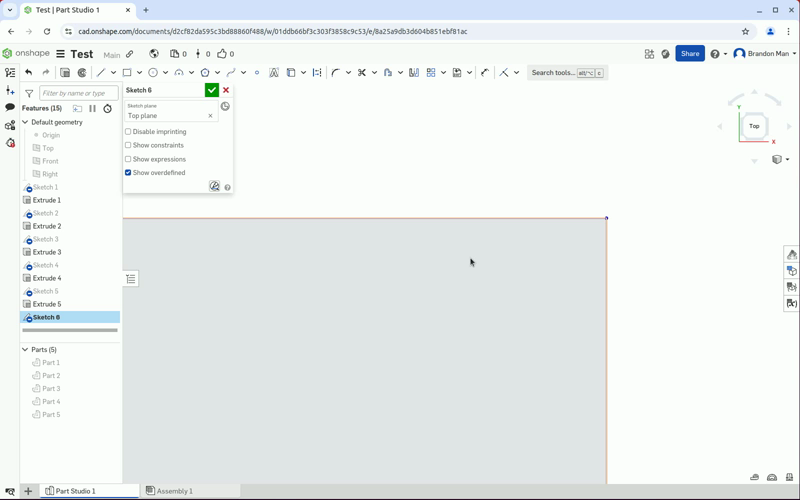
click(470, 257)
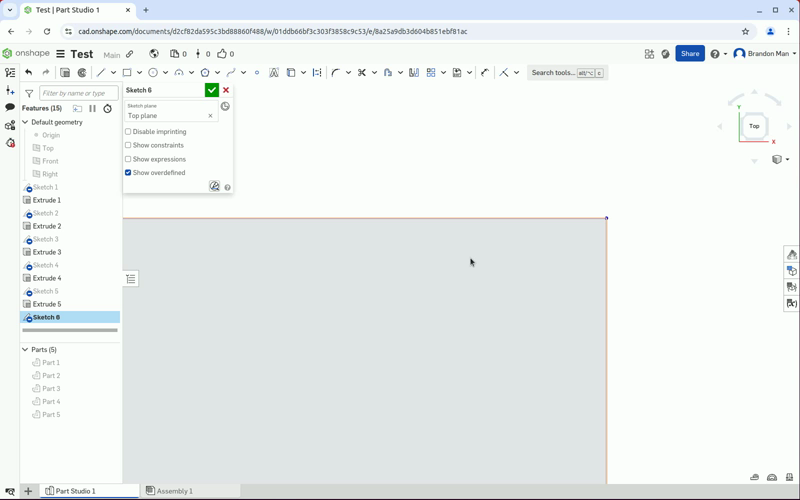
scroll(-6)
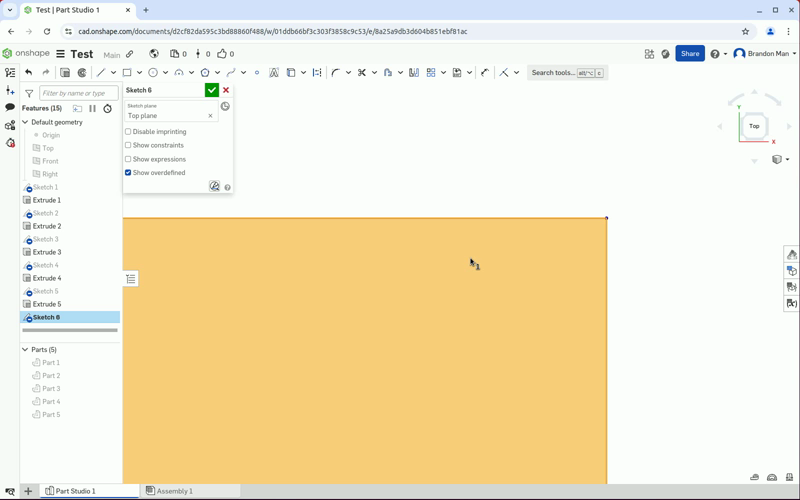
scroll(-6)
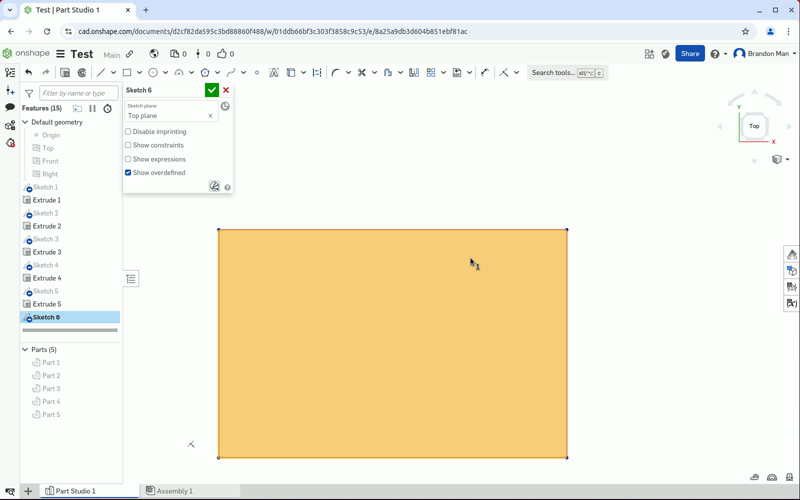
scroll(-6)
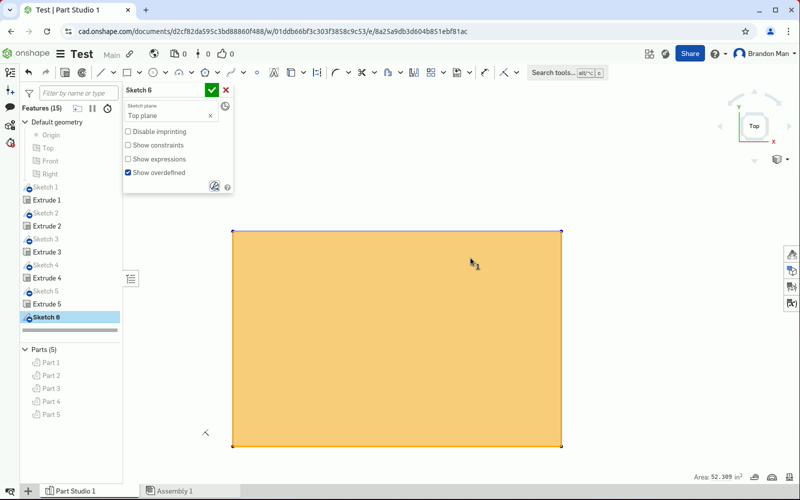
scroll(-6)
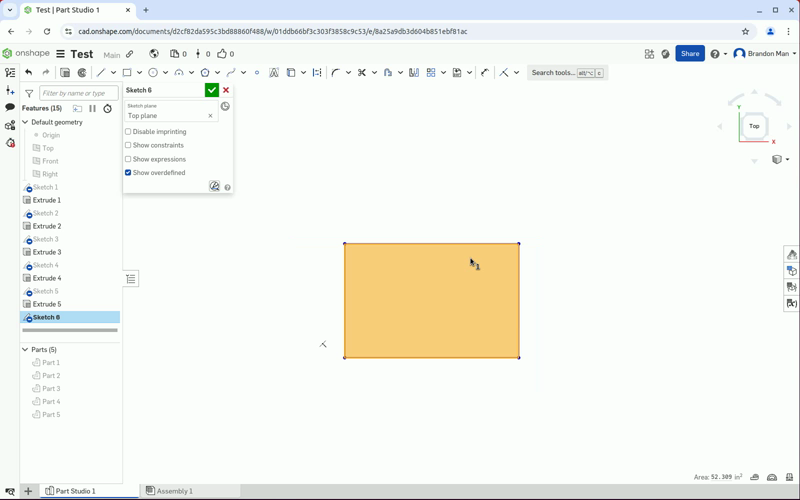
scroll(-6)
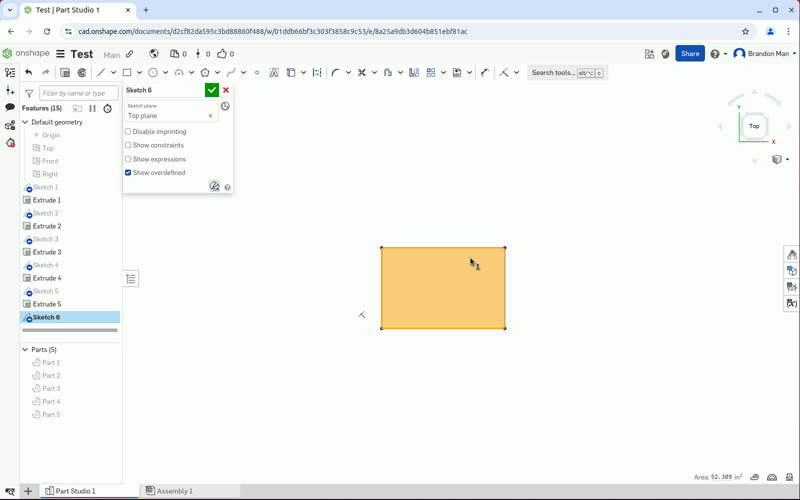
scroll(-6)
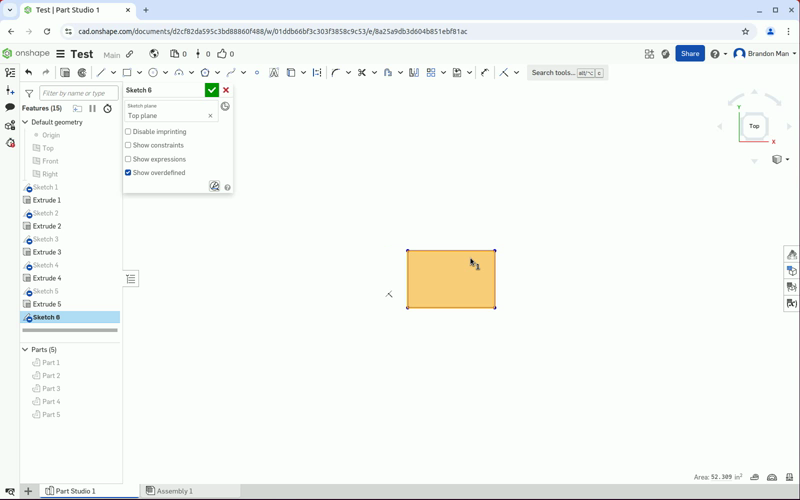
scroll(-6)
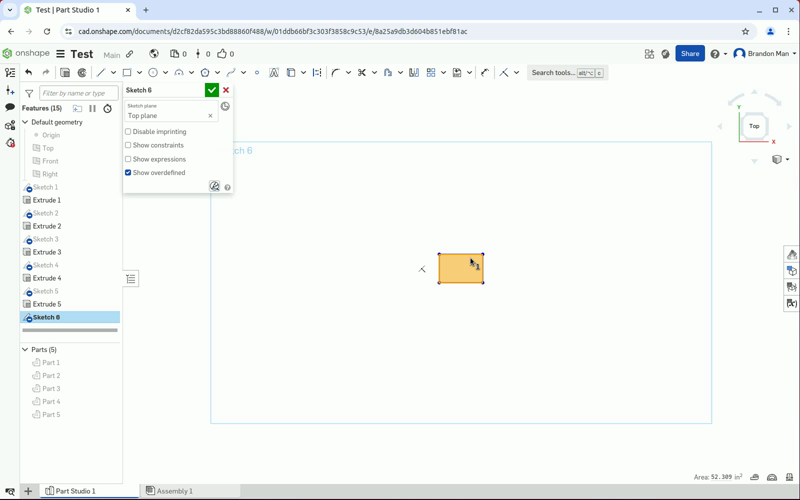
mouse_move(73, 352)
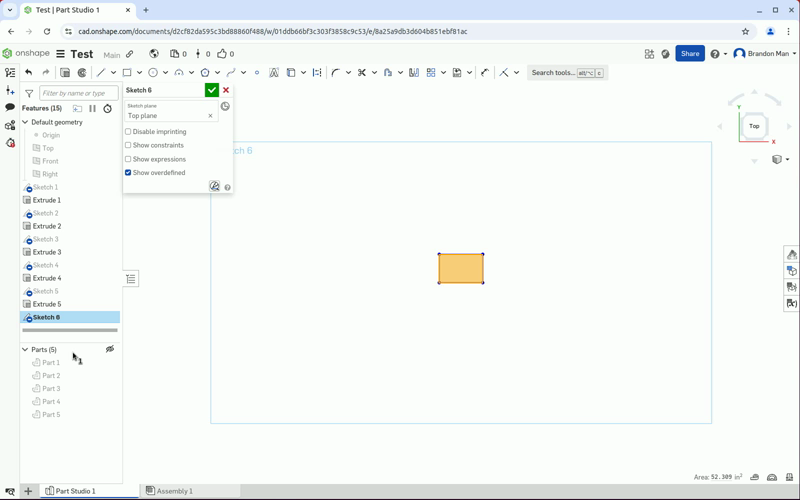
key(shift+y)
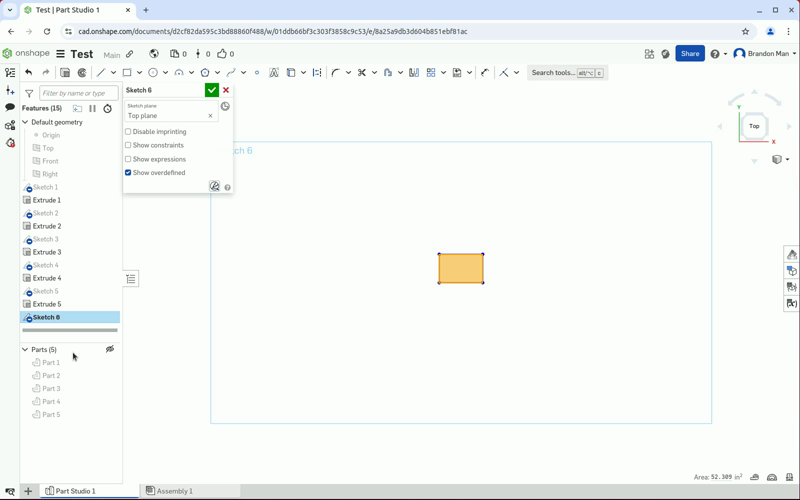
key(shift+e)
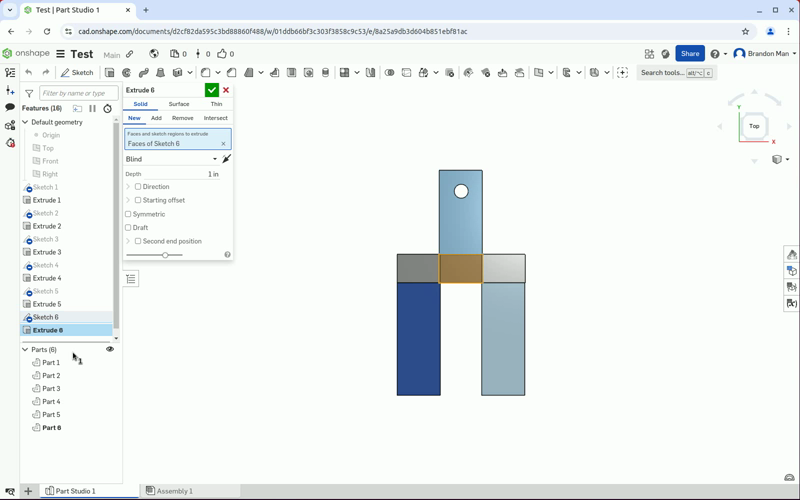
mouse_move(143, 106)
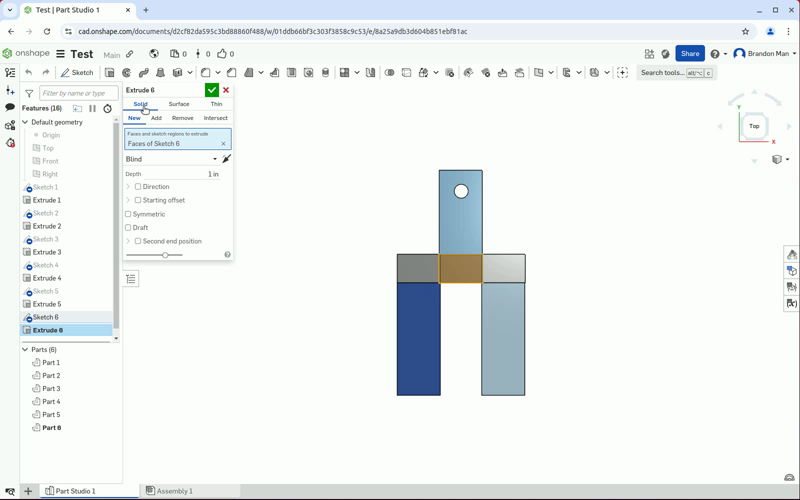
click(143, 106)
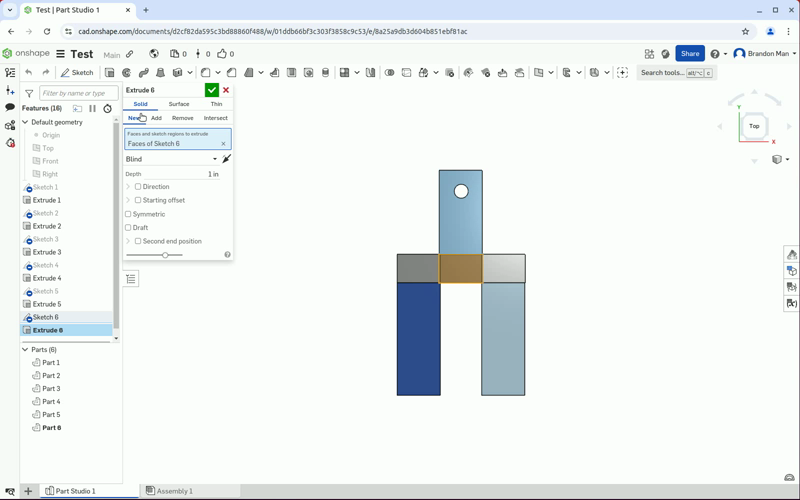
mouse_move(137, 120)
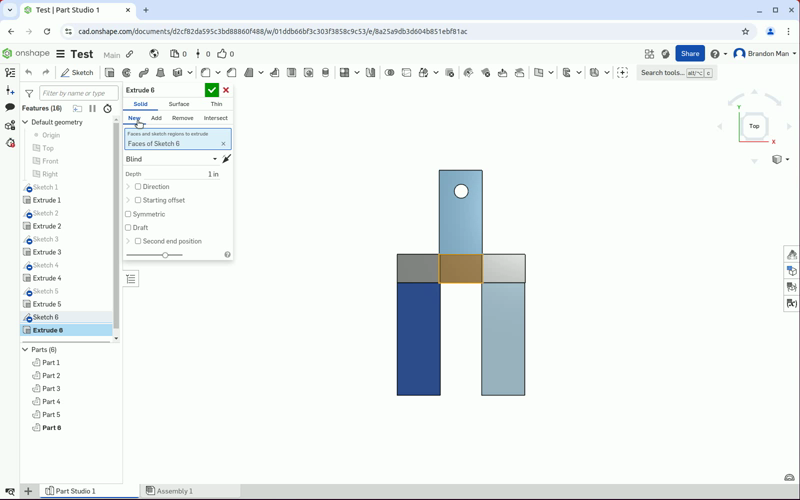
click(137, 120)
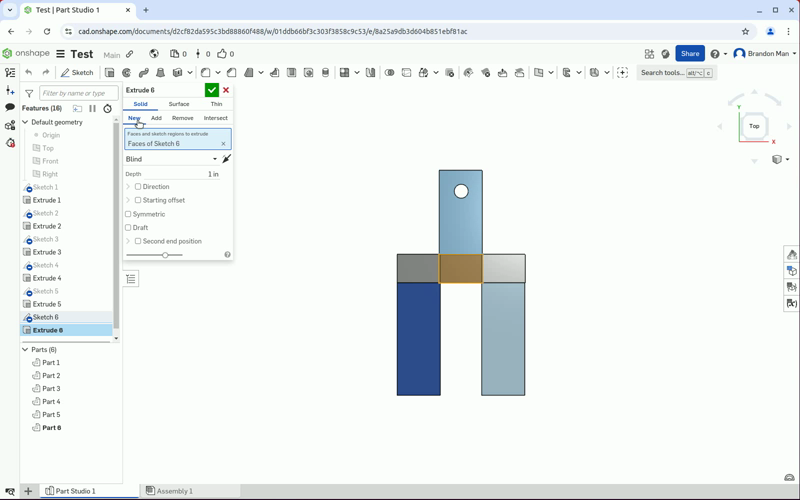
key(tab, 4)
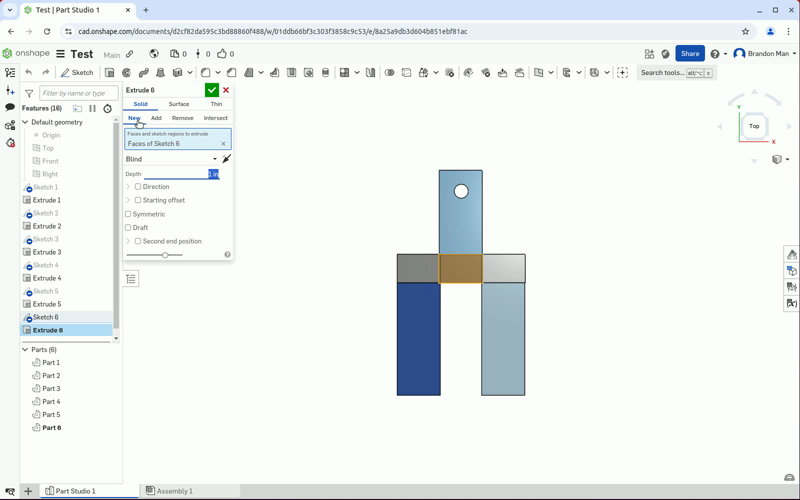
text(5.777)
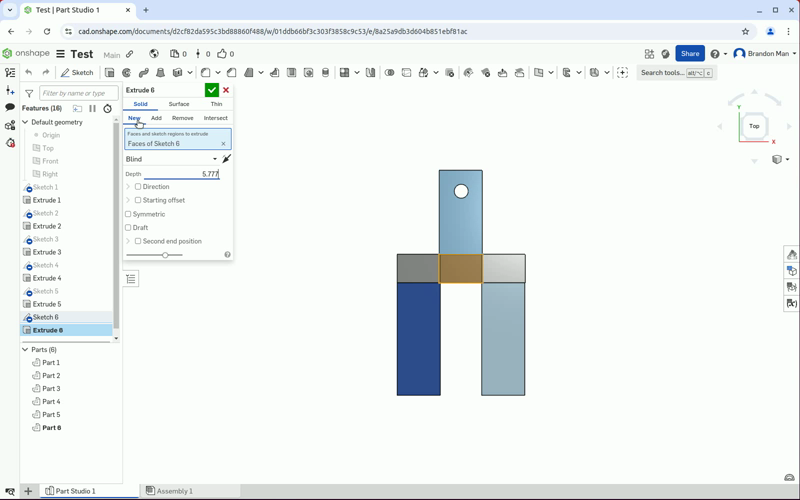
key(enter)
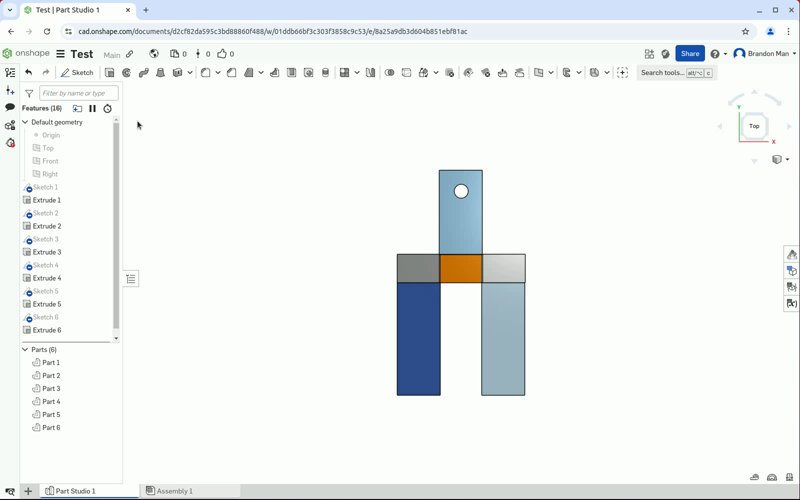
key(shift+h)
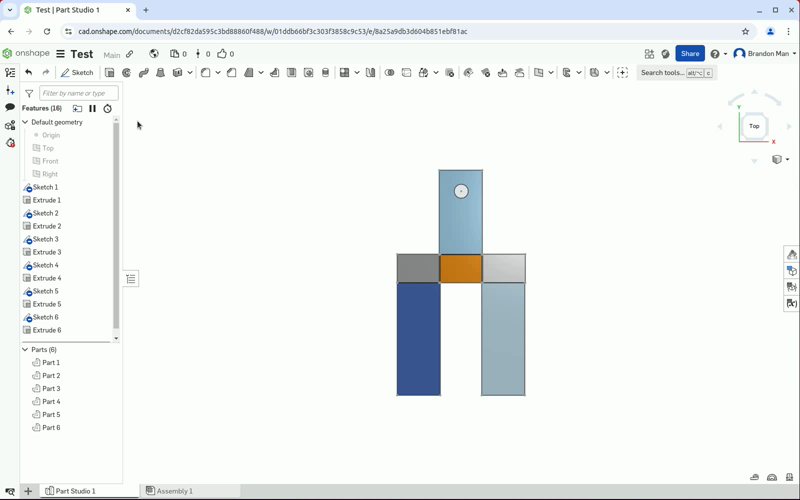
key(shift+h)
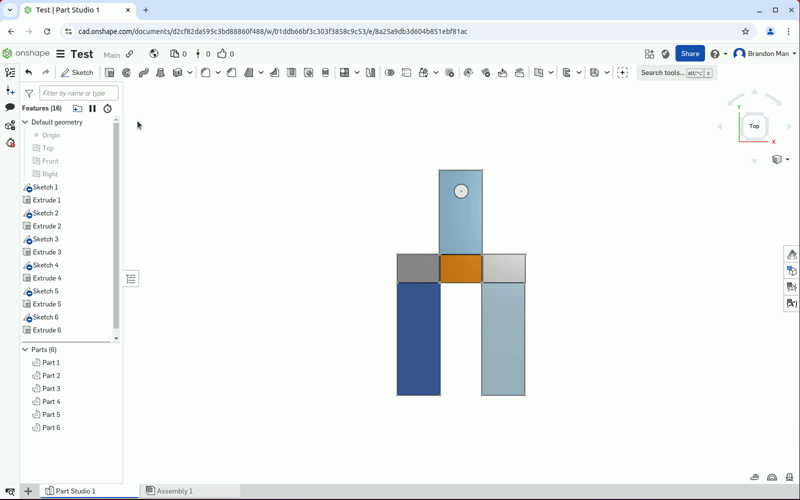
key(shift+7)
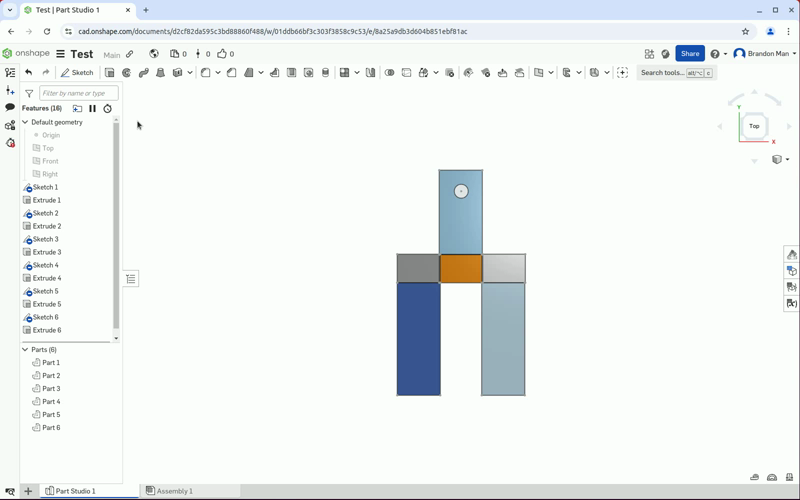
key(up, 3)
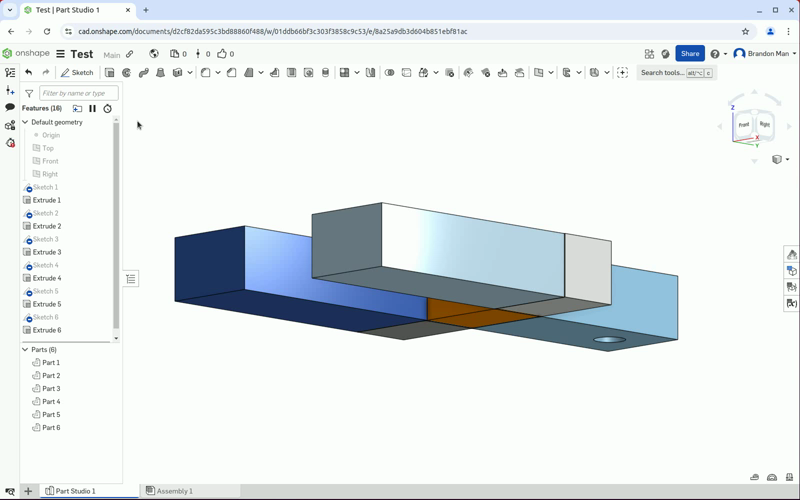
key(left, 3)
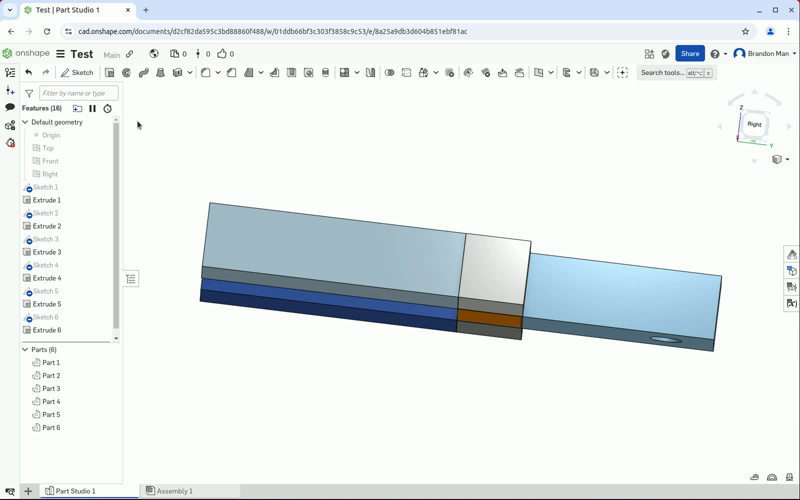
key(right, 3)
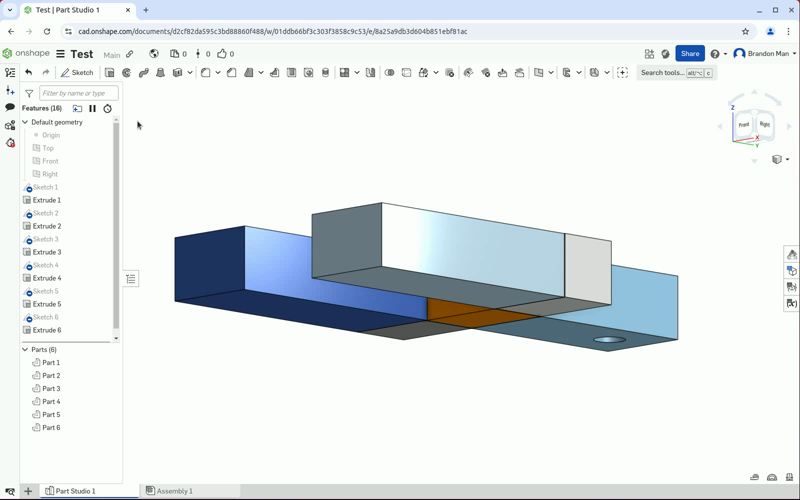
key(down, 3)
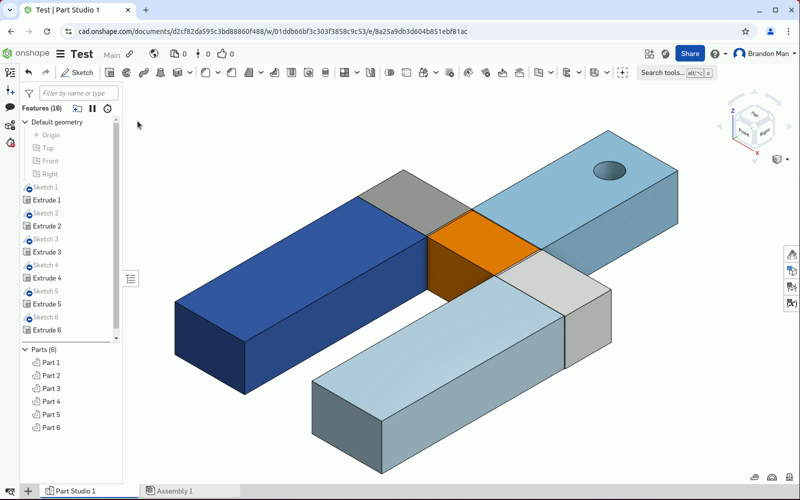
mouse_move(69, 189)
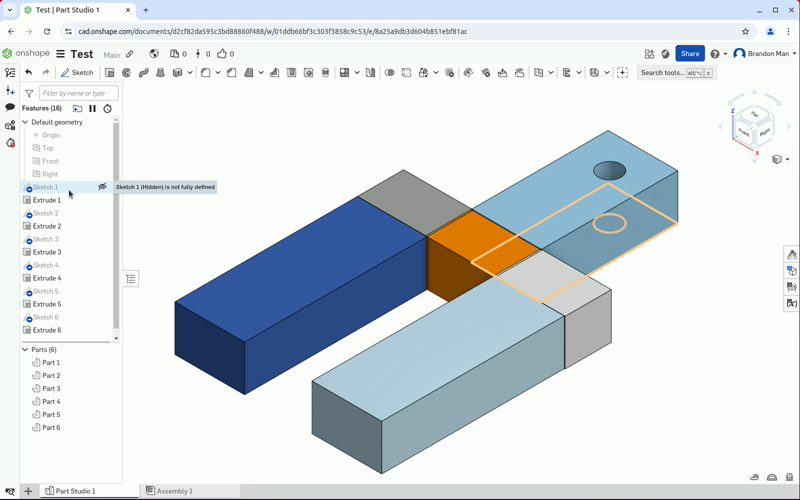
click(69, 189)